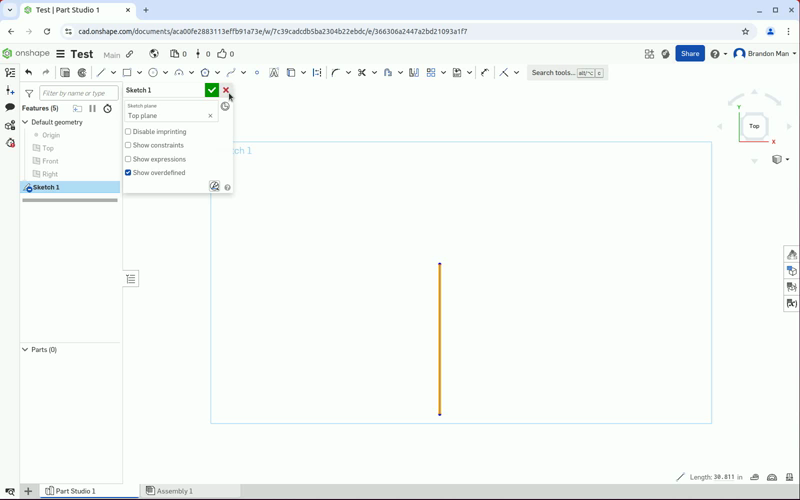
key(shift+h)
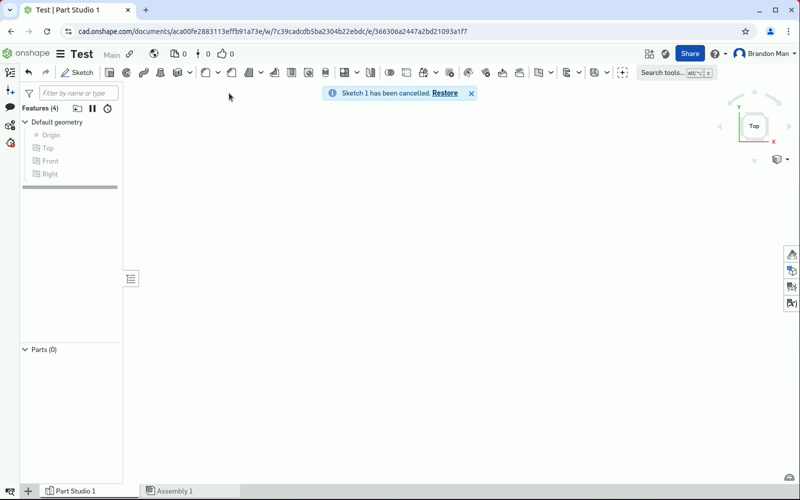
mouse_move(73, 352)
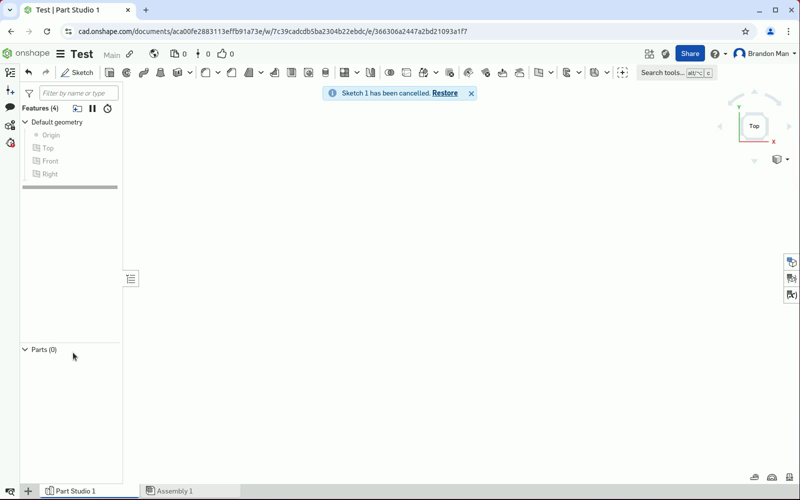
key(y)
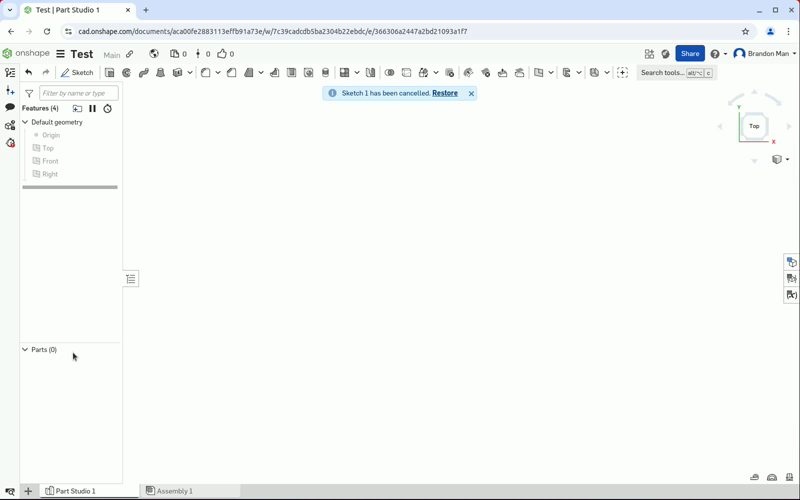
key(shift+p)
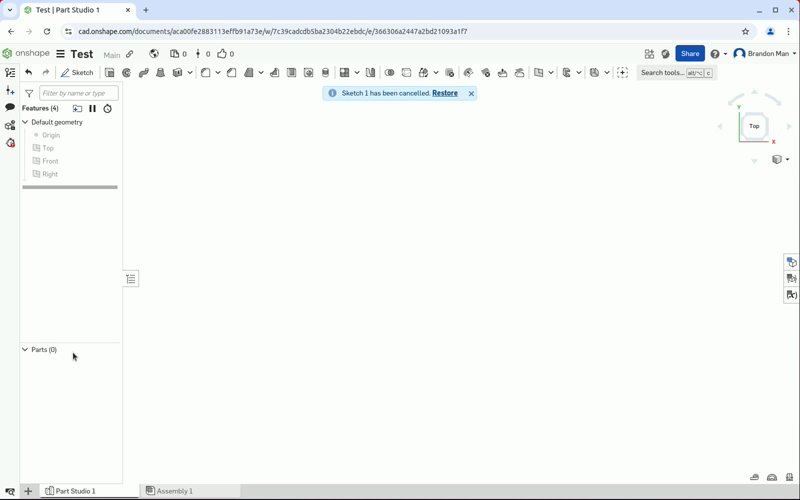
key(space)
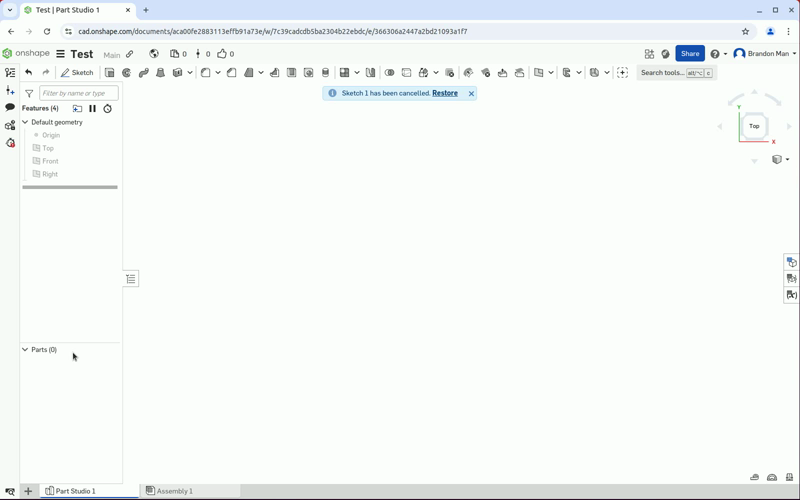
key_down(shift)
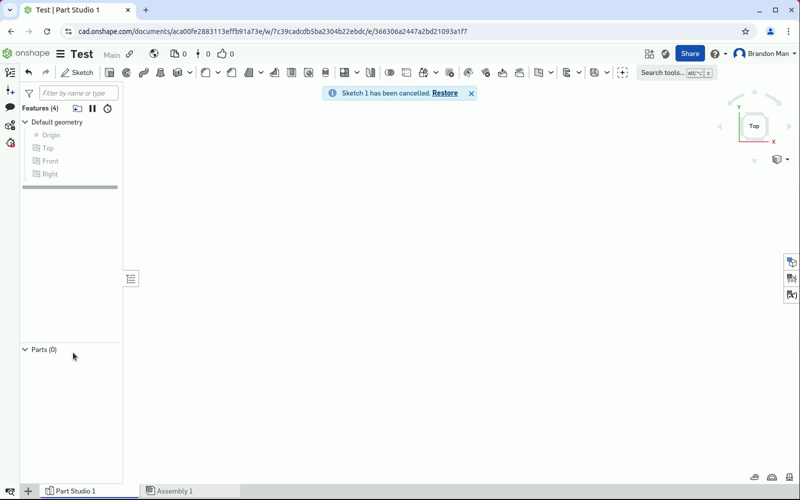
key(up)
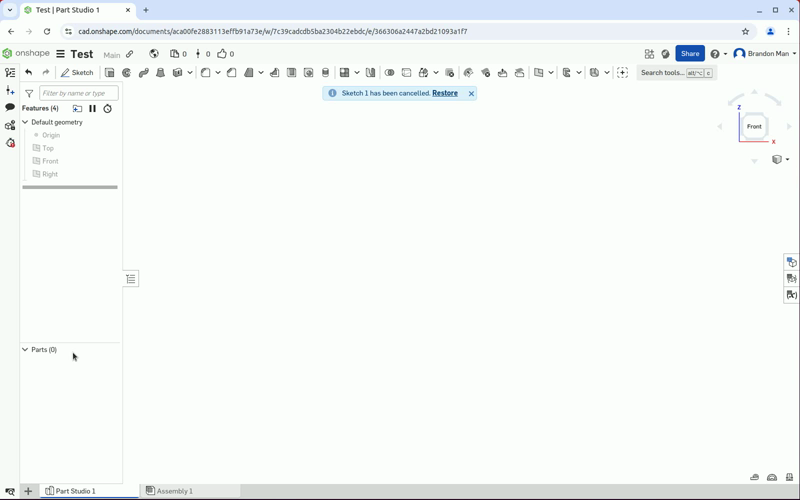
key_up(shift)
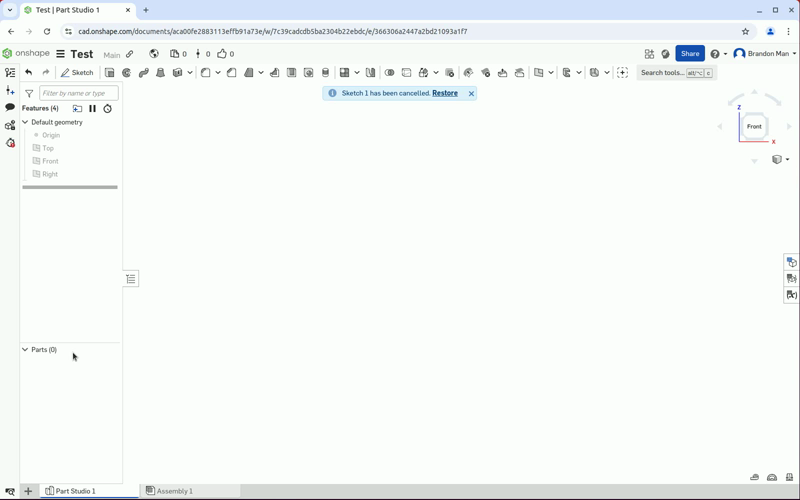
mouse_move(73, 352)
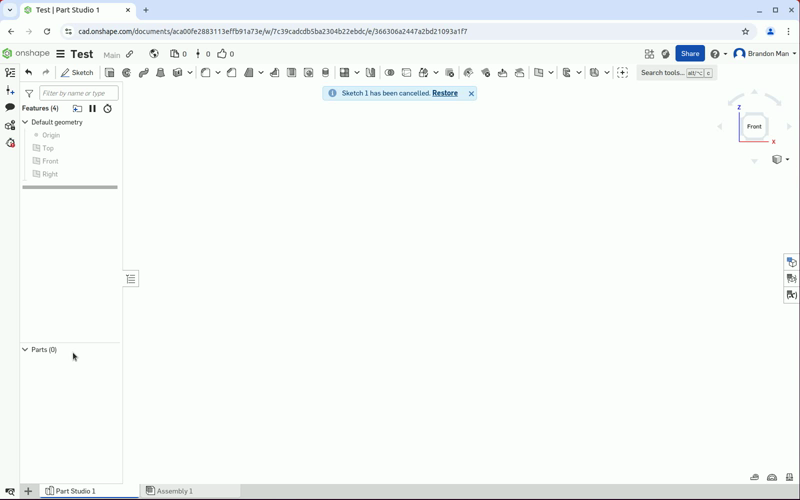
key(shift+y)
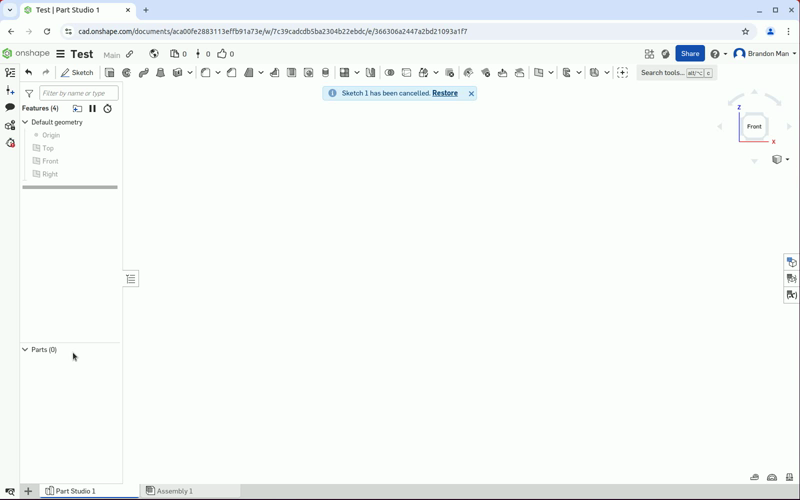
key(shift+s)
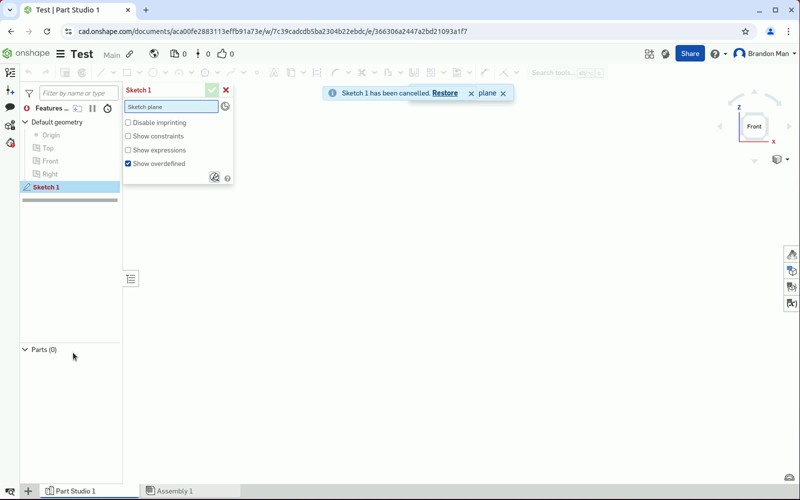
mouse_move(73, 163)
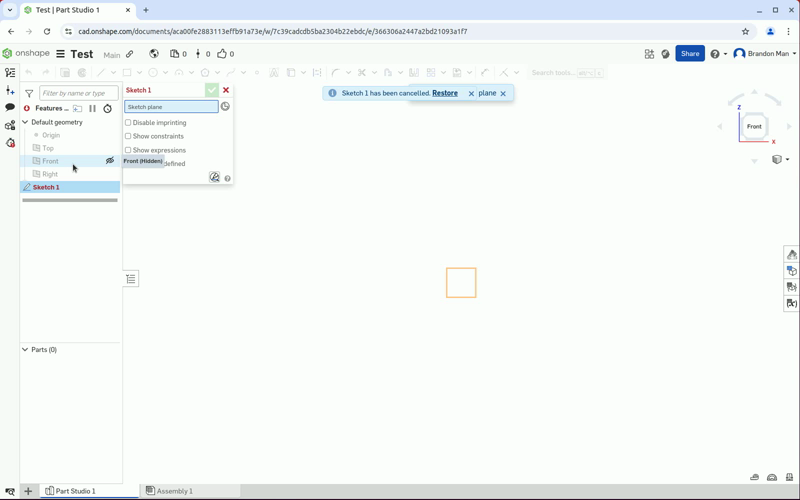
click(73, 163)
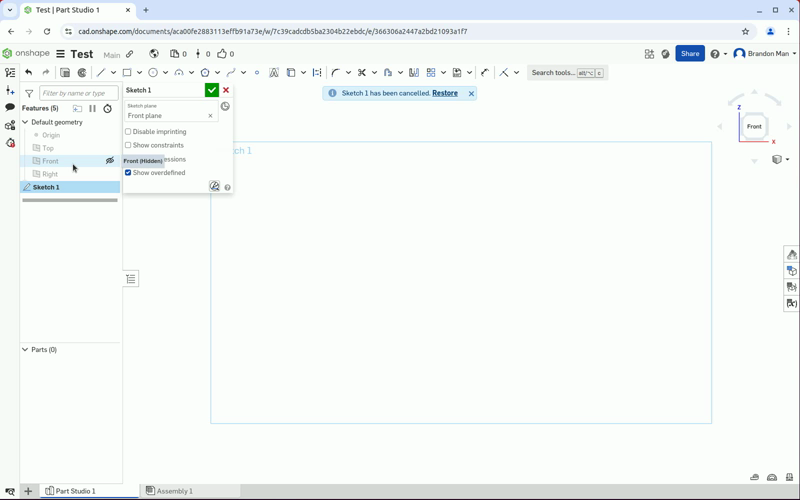
mouse_move(73, 352)
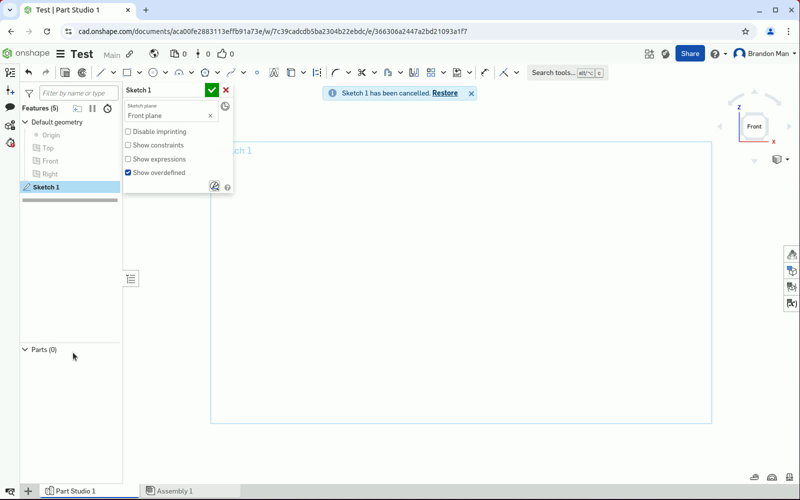
key(y)
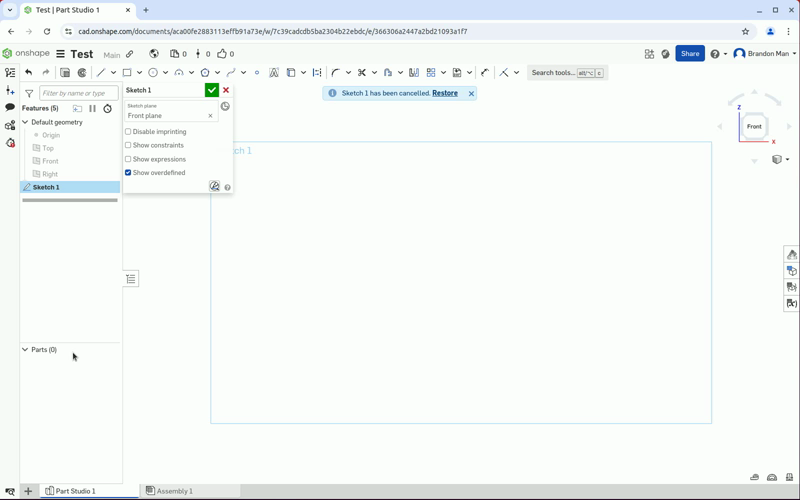
key(l)
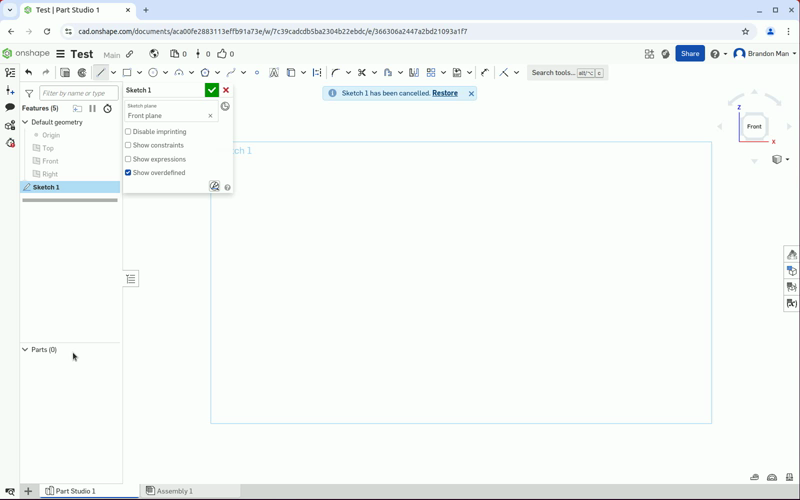
key_down(shift)
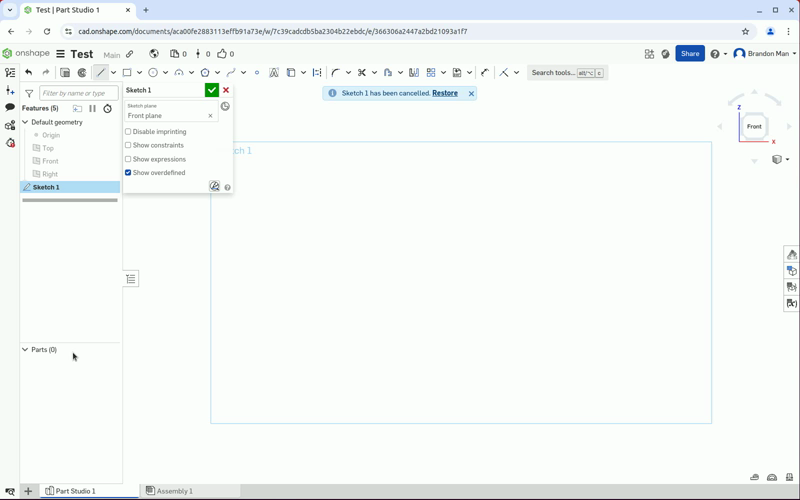
mouse_move(348, 282)
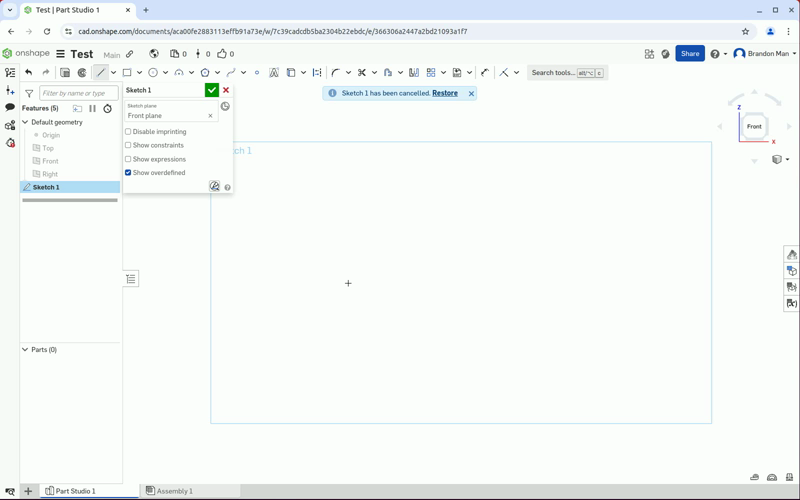
click(348, 282)
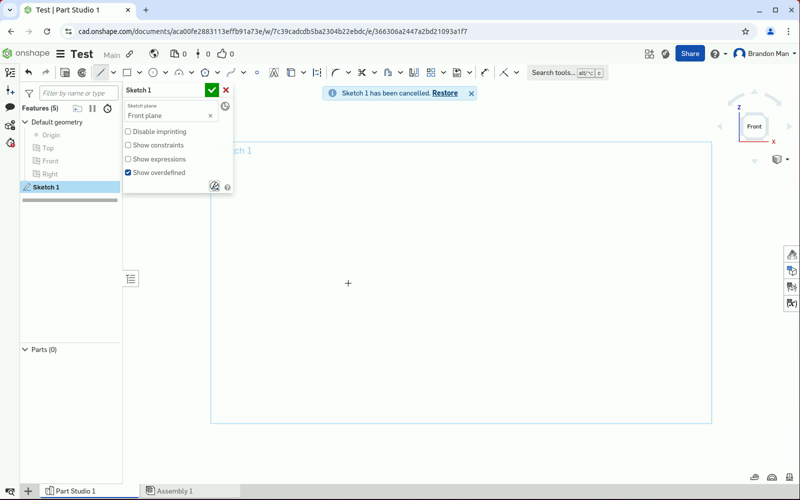
key_up(shift)
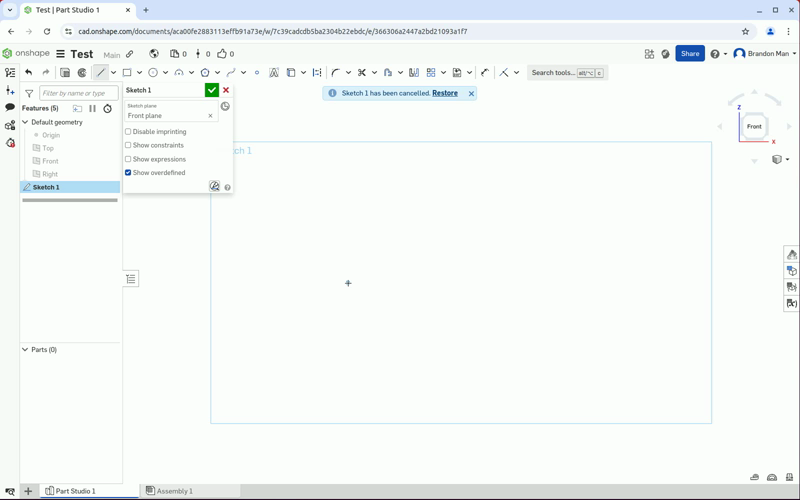
key_down(shift)
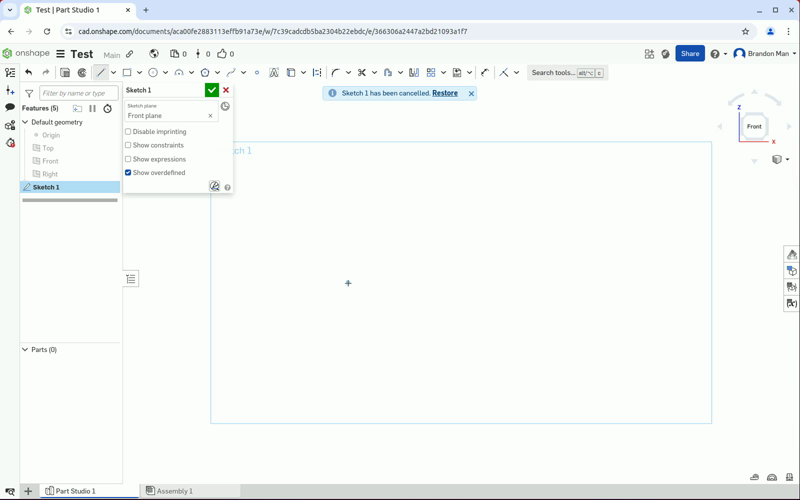
mouse_move(440, 282)
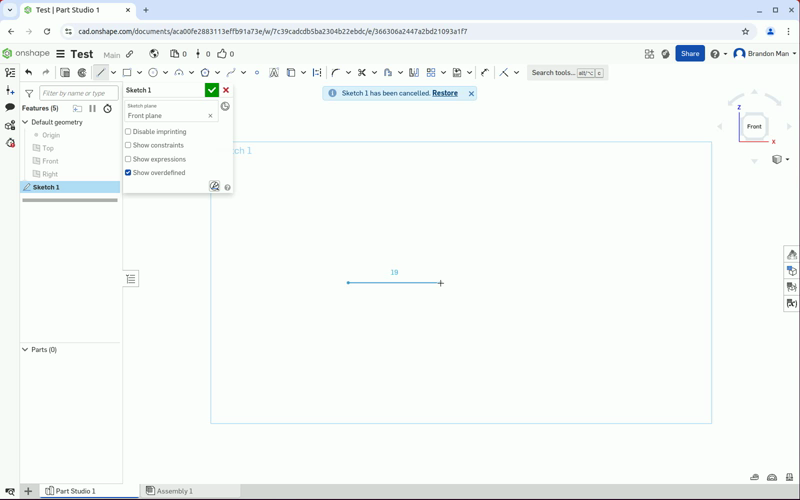
click(440, 282)
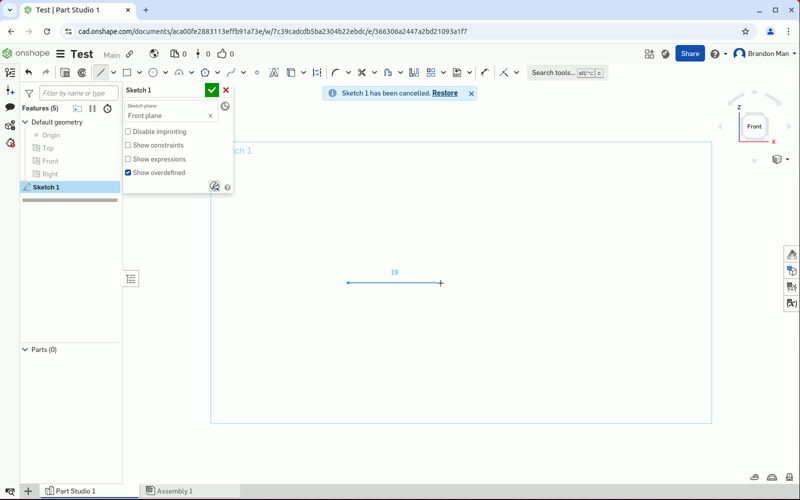
key_up(shift)
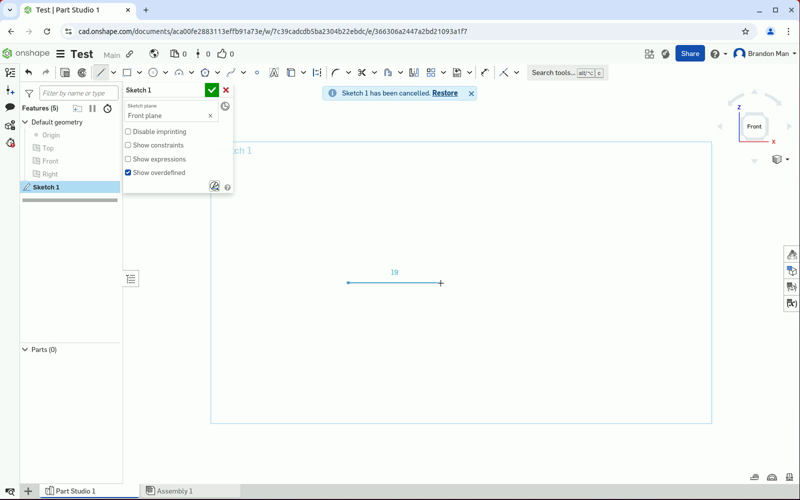
key_down(shift)
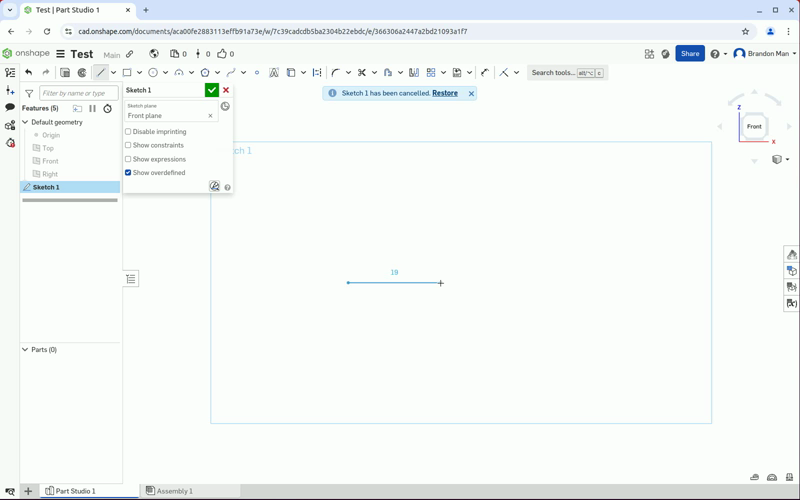
mouse_move(440, 205)
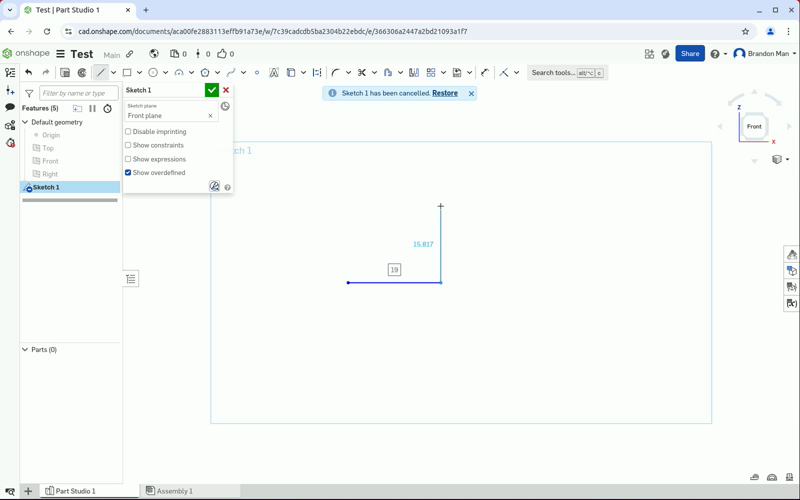
click(440, 205)
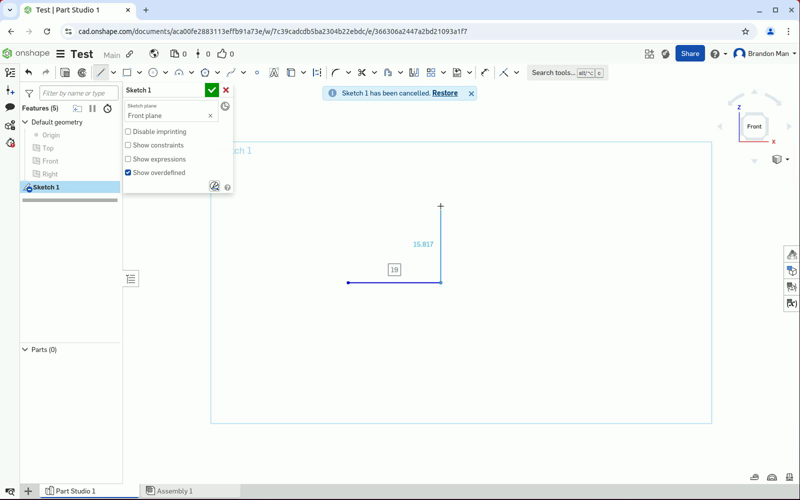
key_up(shift)
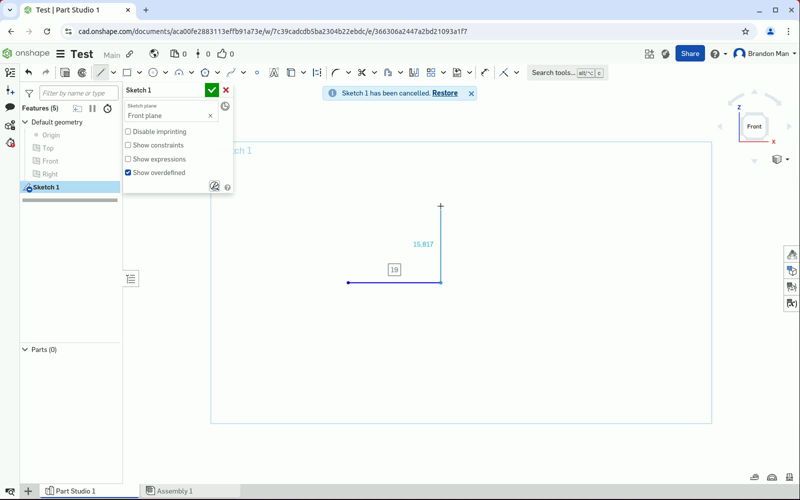
key_down(shift)
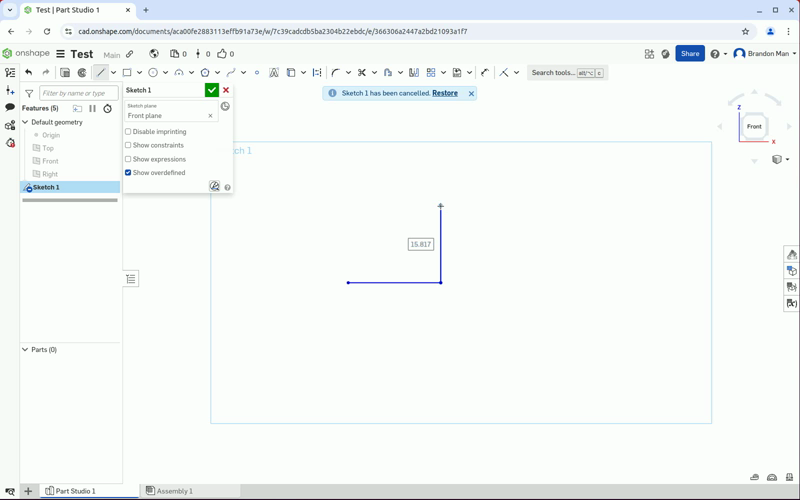
mouse_move(348, 205)
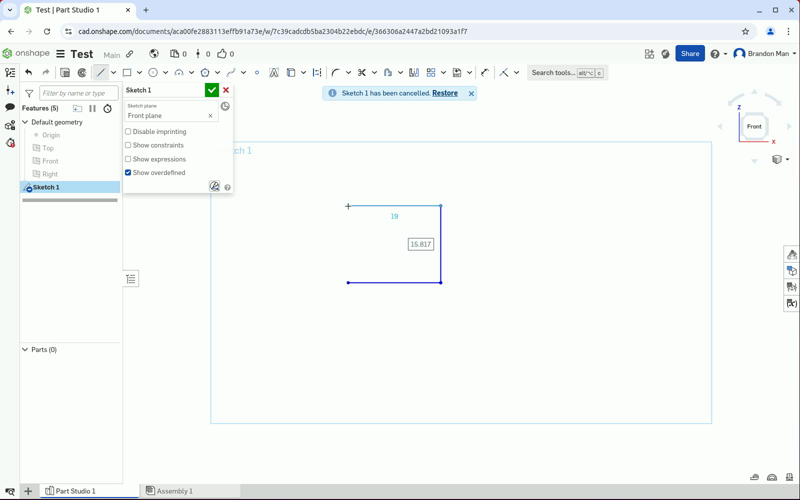
click(348, 205)
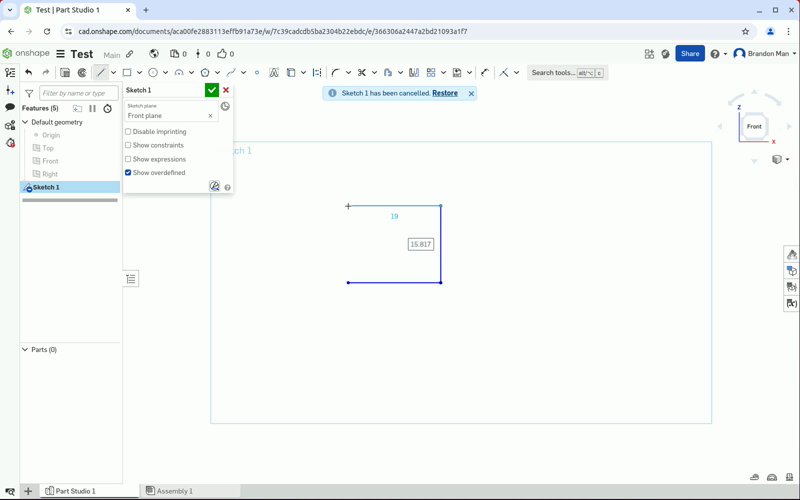
key_up(shift)
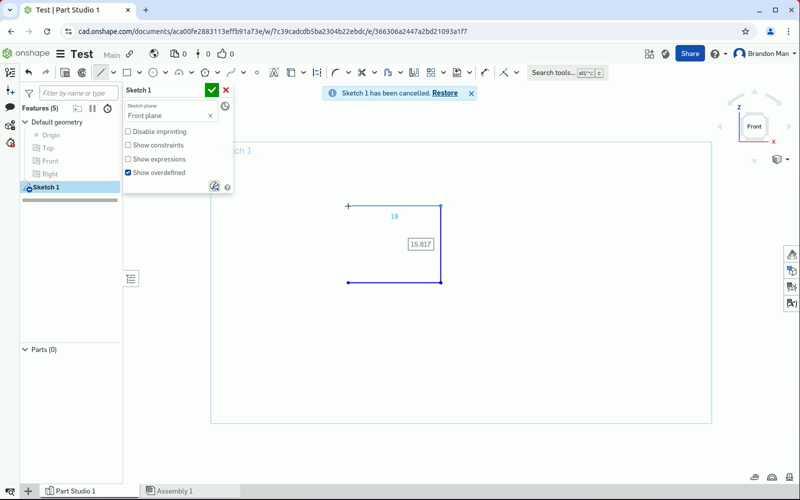
key_down(shift)
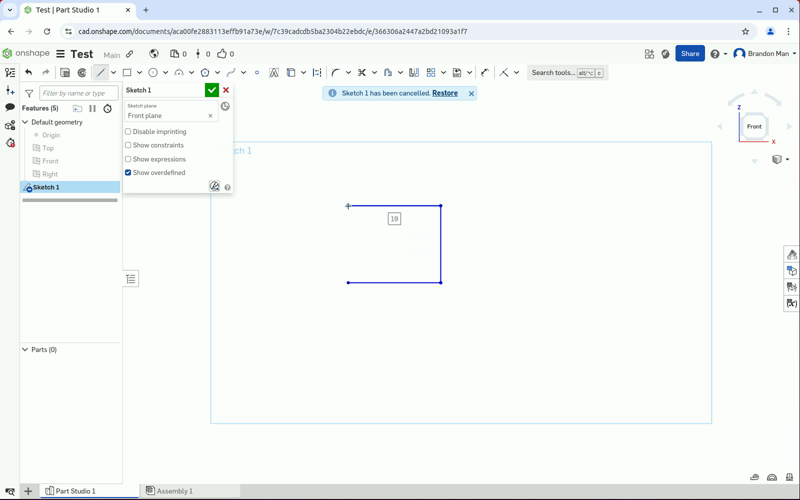
mouse_move(348, 282)
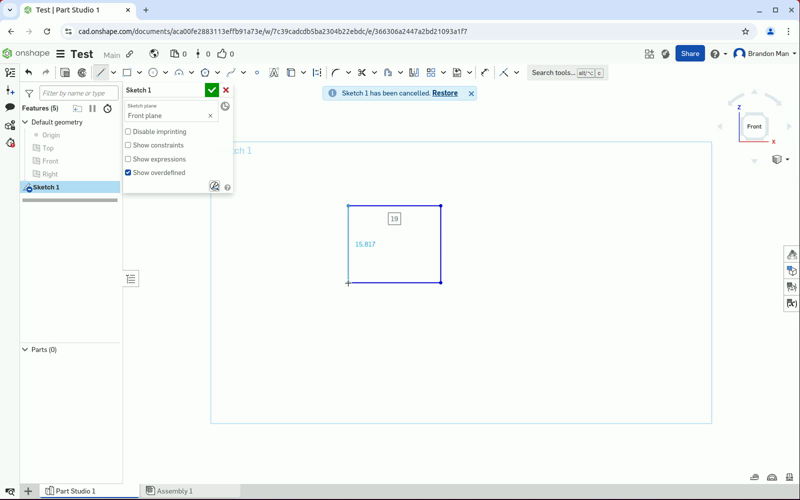
key_up(shift)
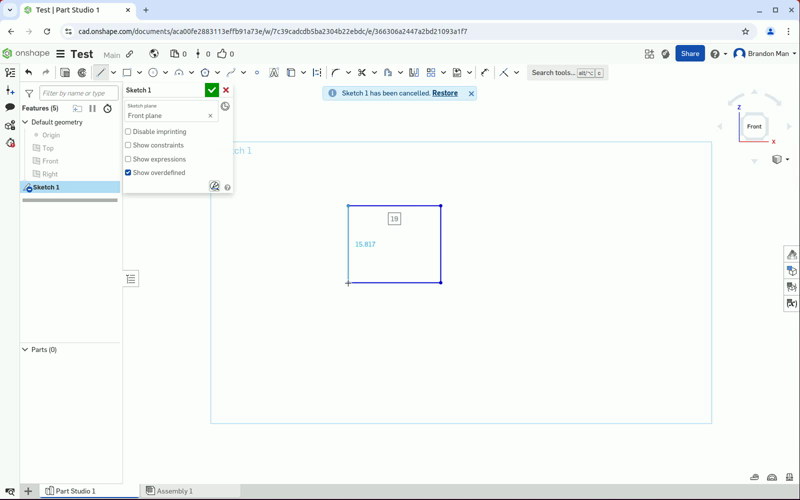
click(348, 282)
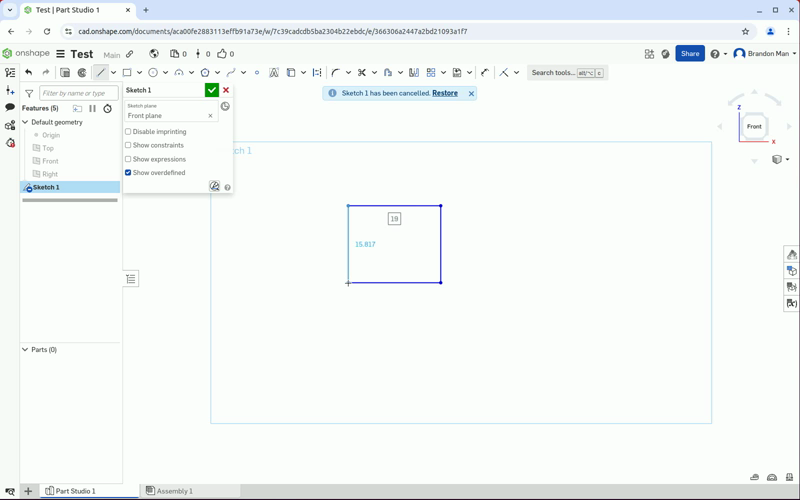
key(esc)
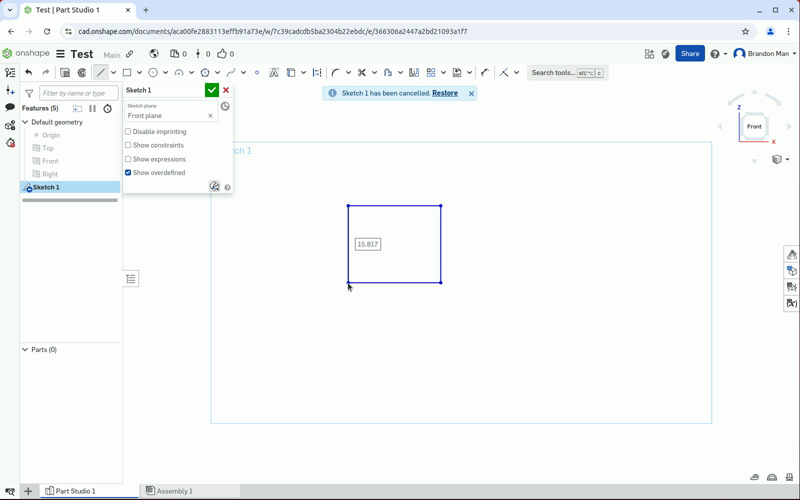
mouse_move(366, 225)
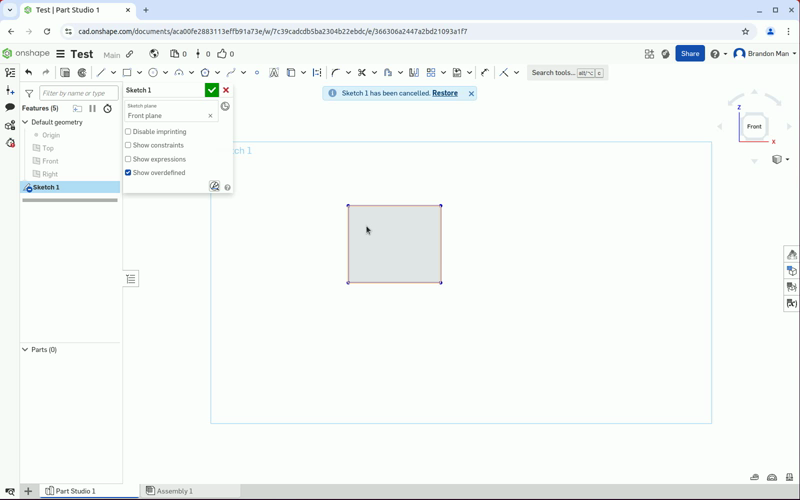
click(366, 225)
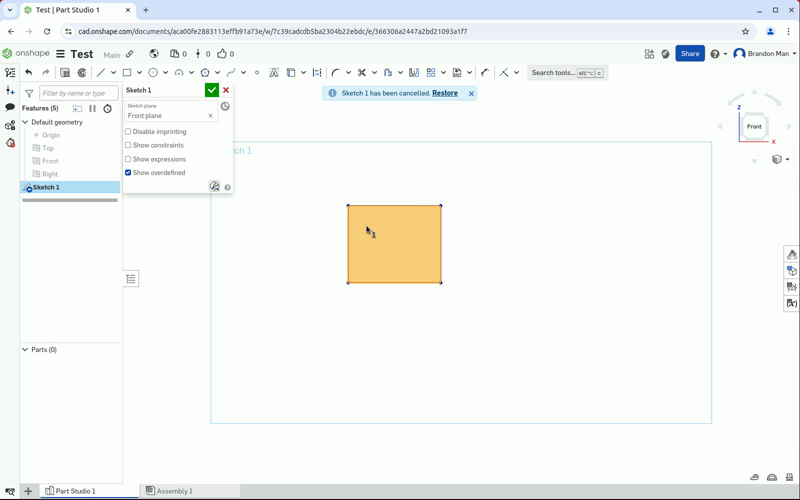
mouse_move(73, 352)
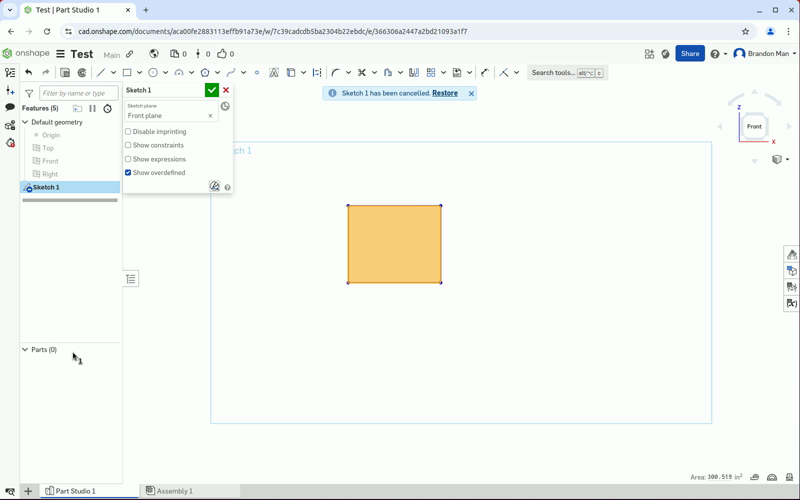
key(shift+y)
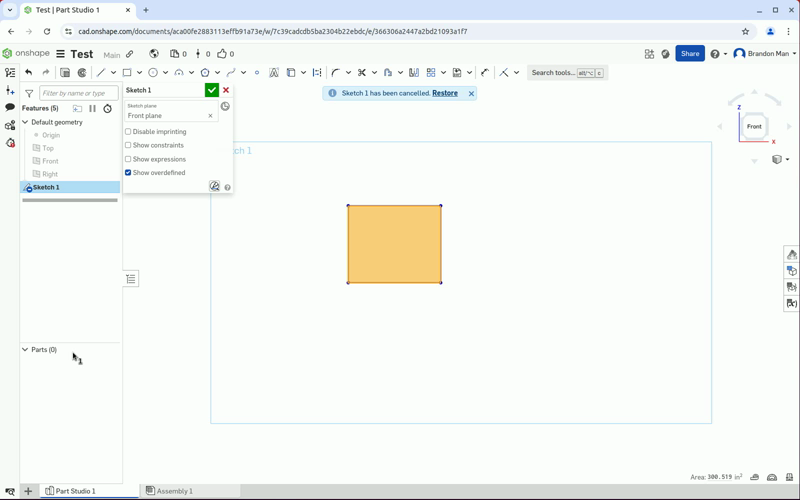
key(shift+e)
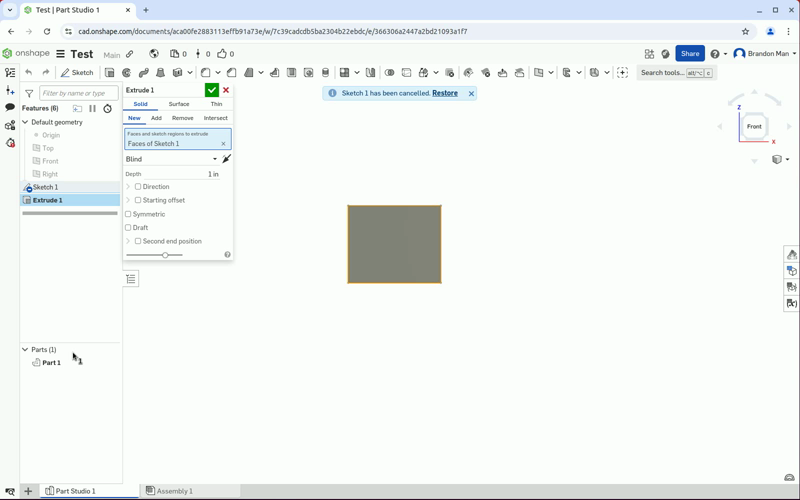
mouse_move(143, 106)
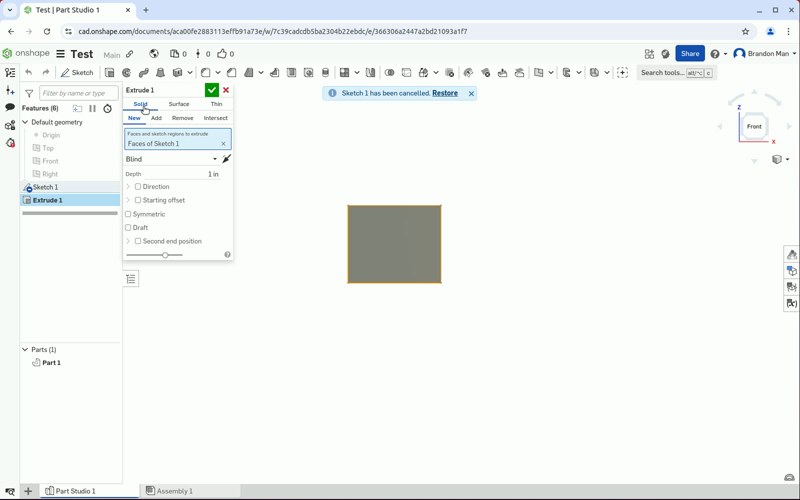
click(143, 106)
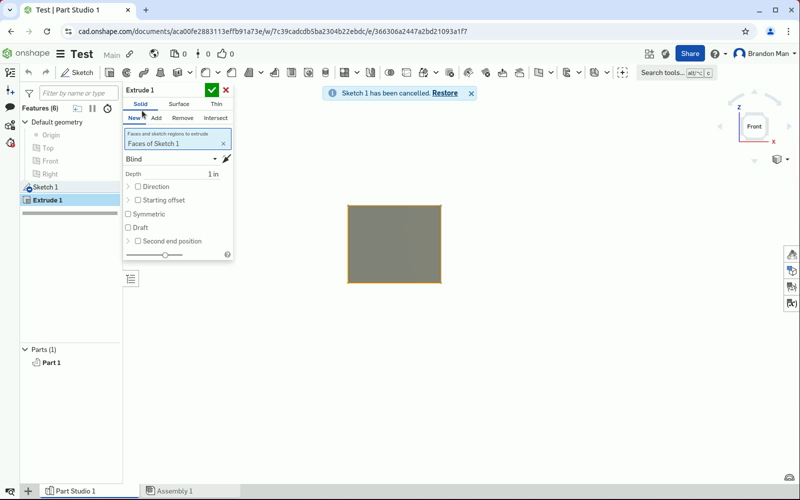
mouse_move(137, 120)
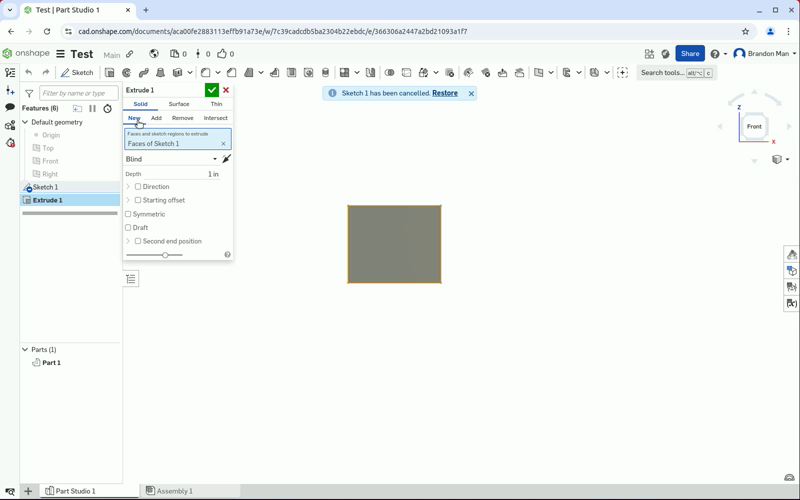
click(137, 120)
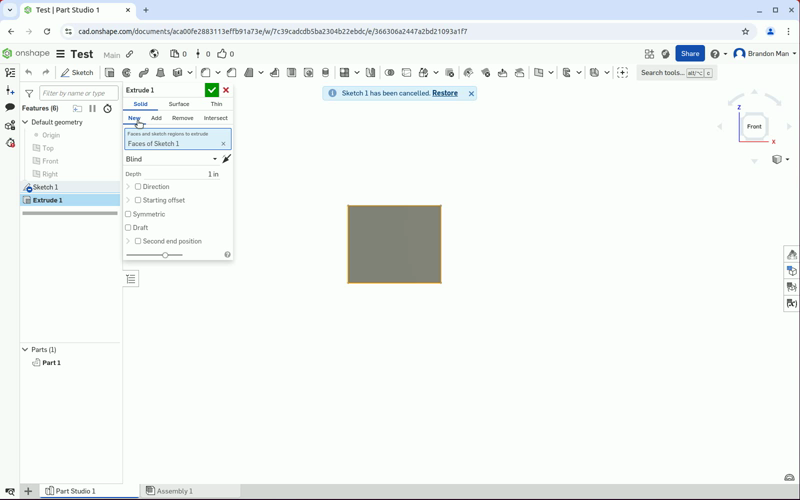
key(tab, 4)
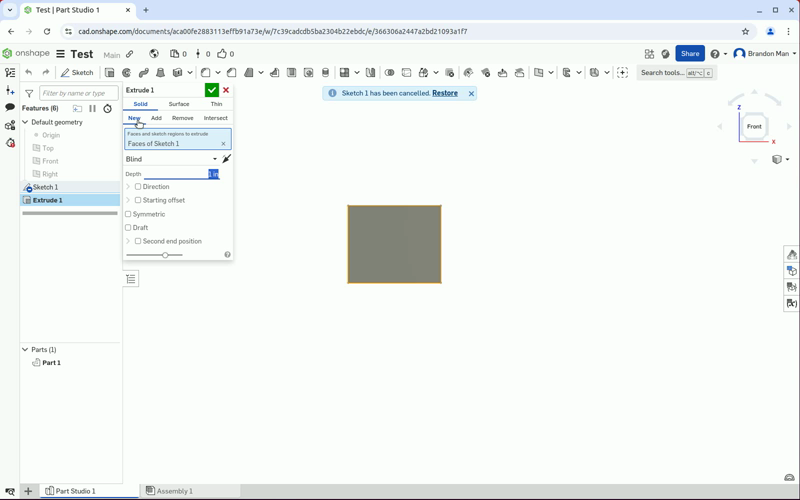
text(12.758)
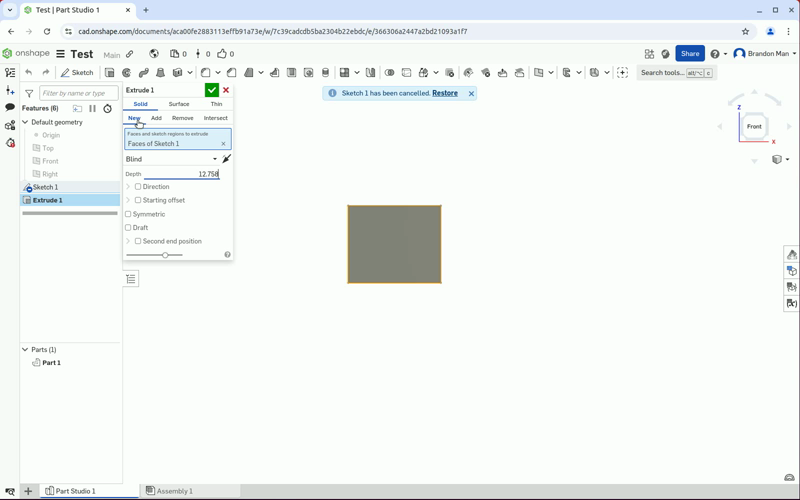
key(enter)
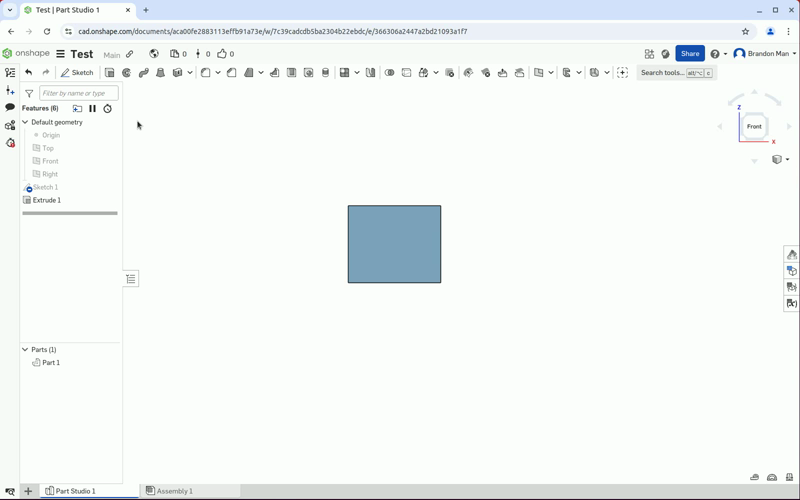
key(shift+h)
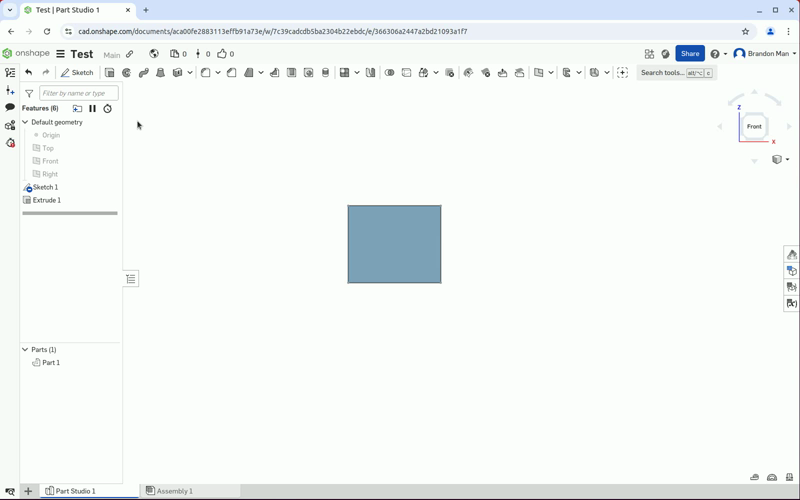
key(shift+h)
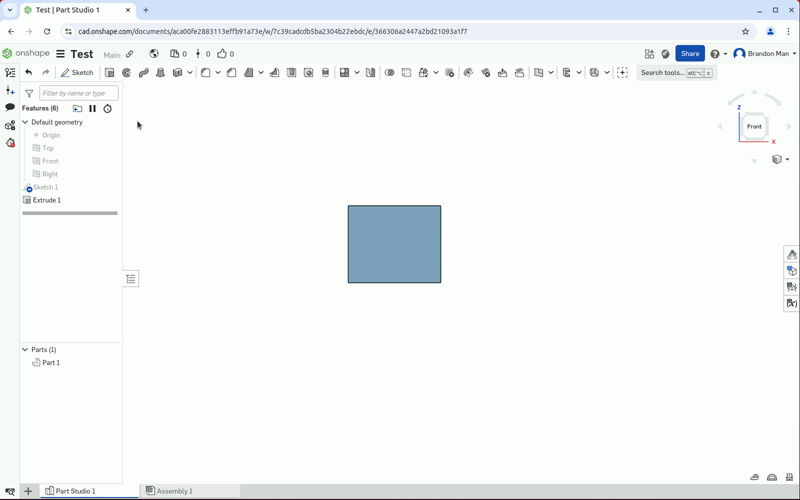
mouse_move(73, 189)
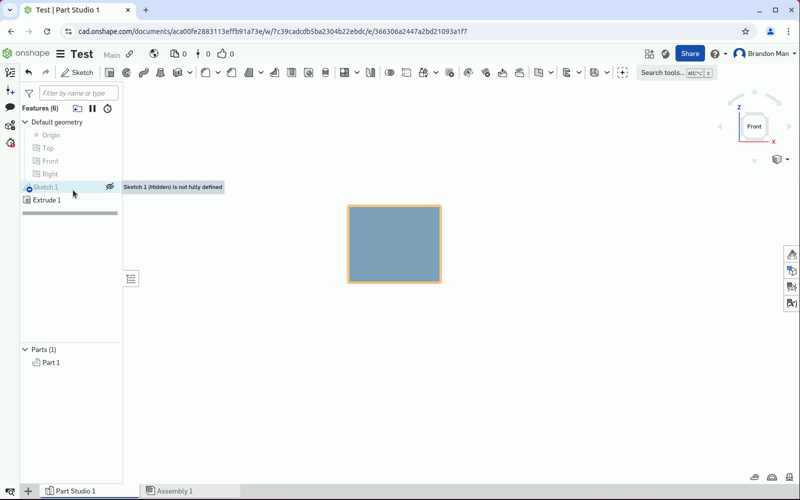
click(73, 189)
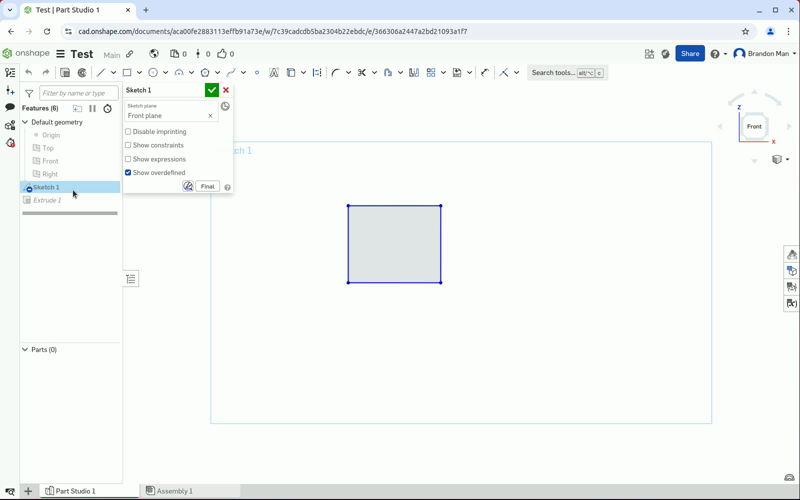
mouse_move(229, 92)
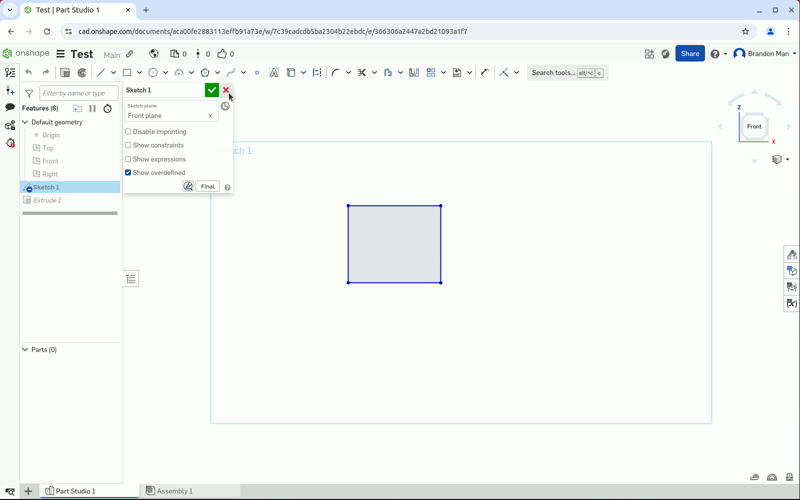
click(229, 92)
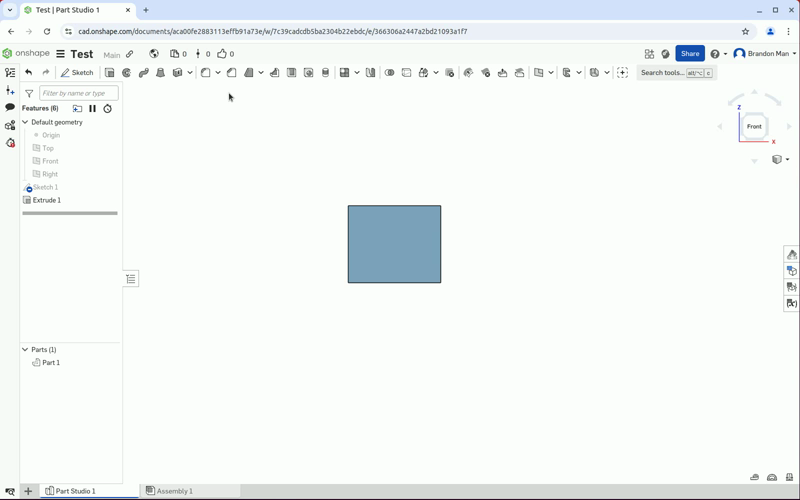
mouse_move(541, 75)
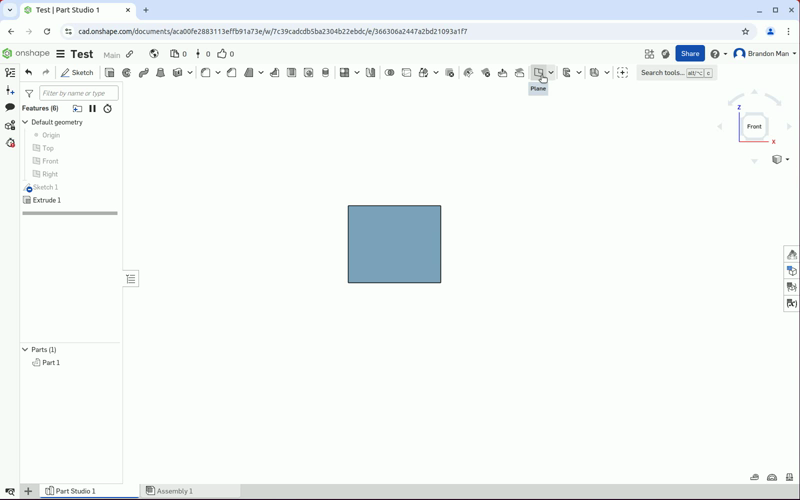
click(541, 75)
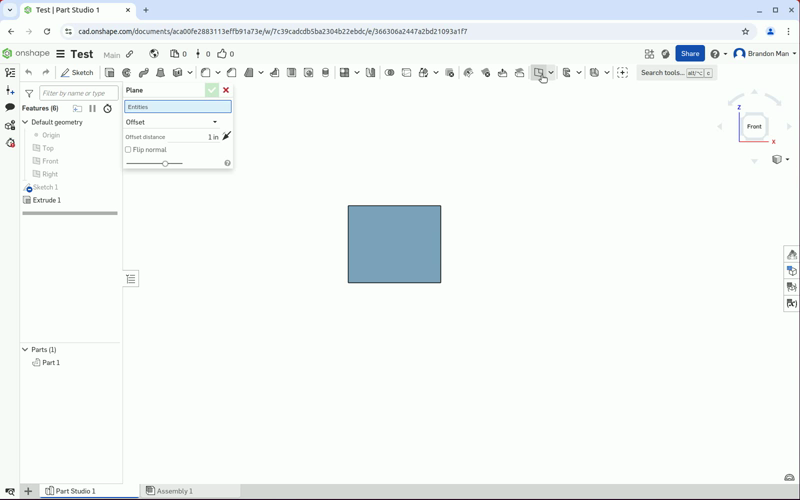
mouse_move(73, 163)
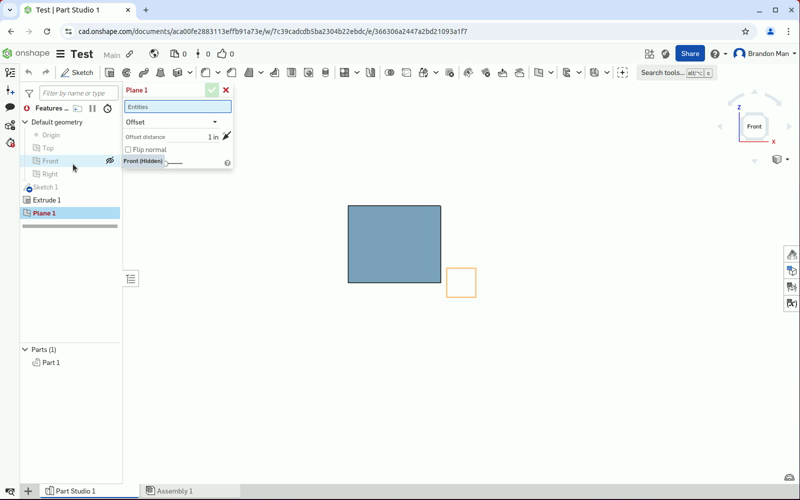
click(73, 163)
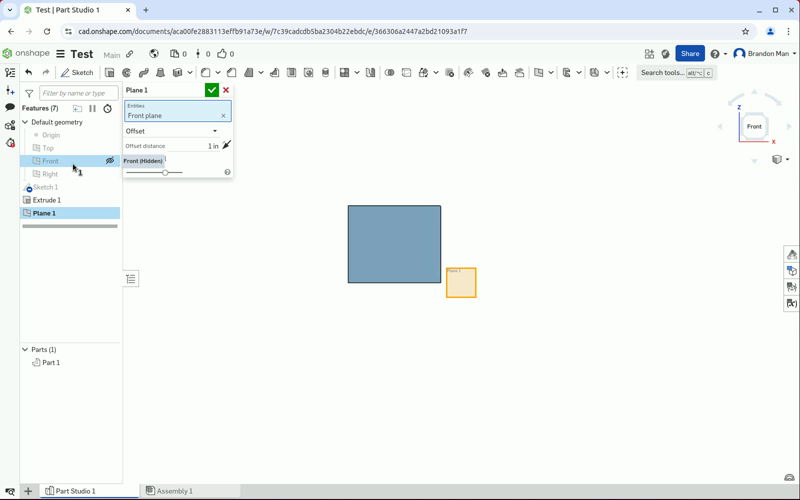
key(tab, 2)
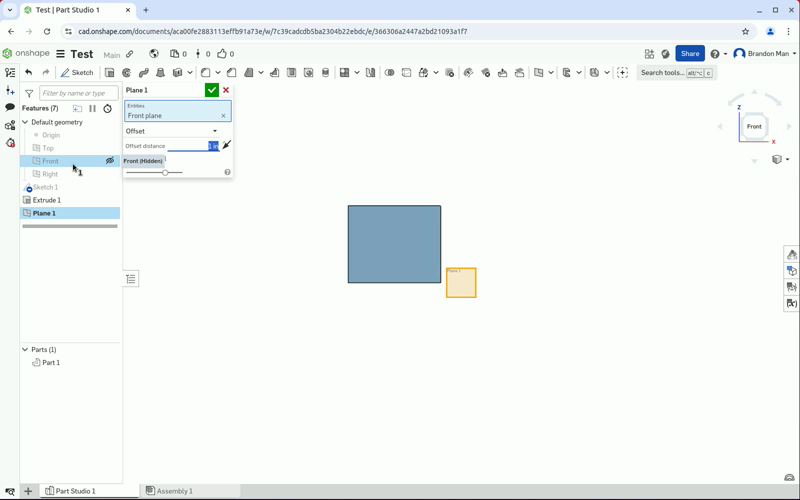
text(12.756)
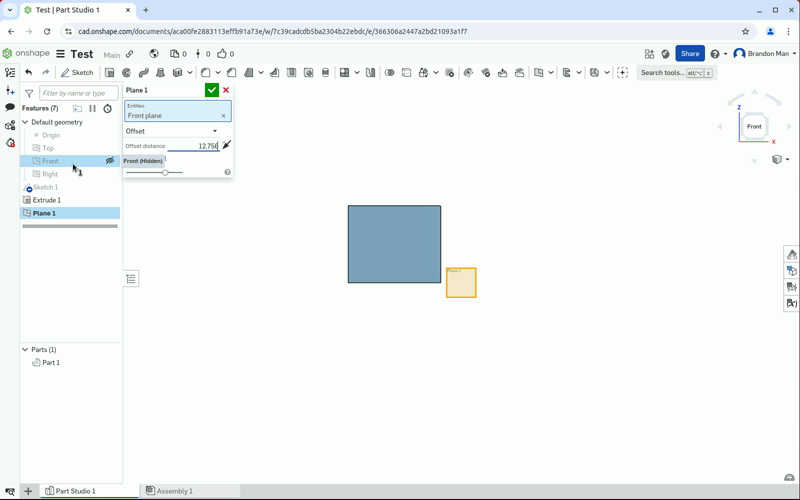
key(enter, 2)
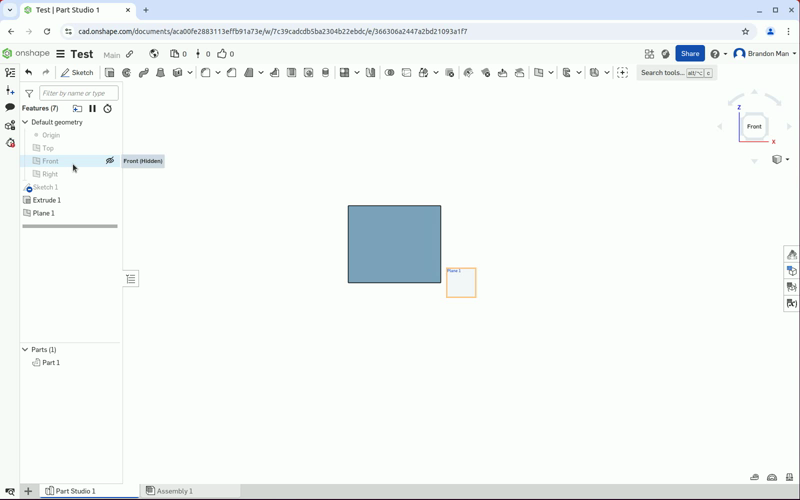
key(shift+s)
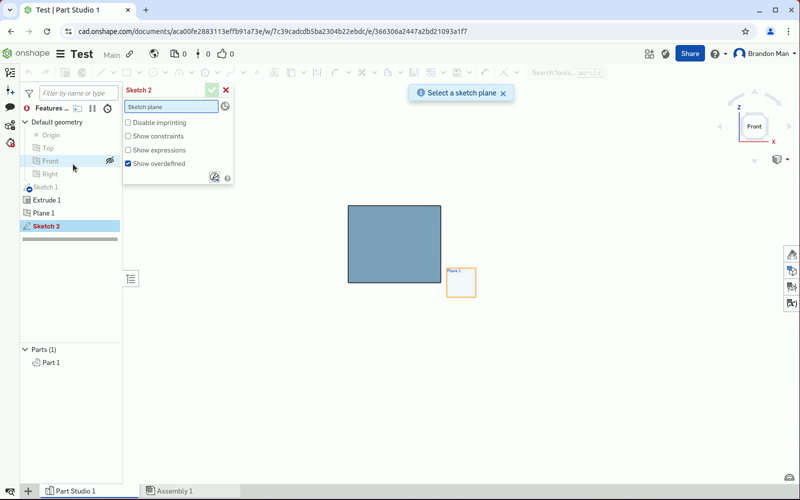
mouse_move(73, 215)
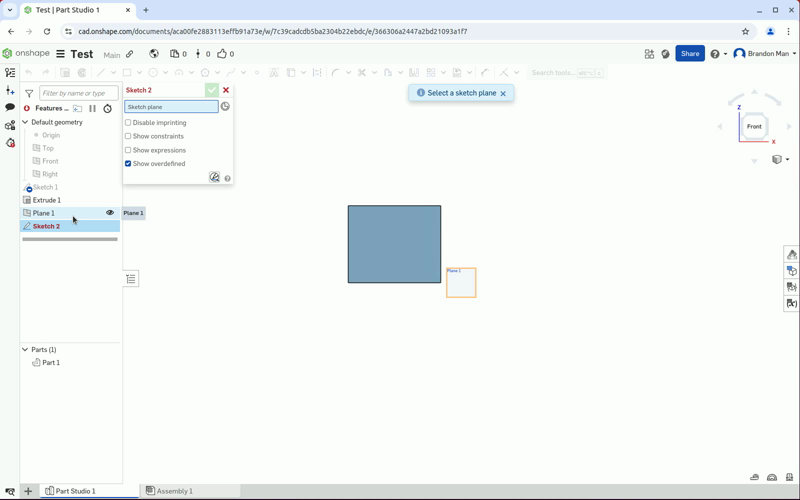
click(73, 215)
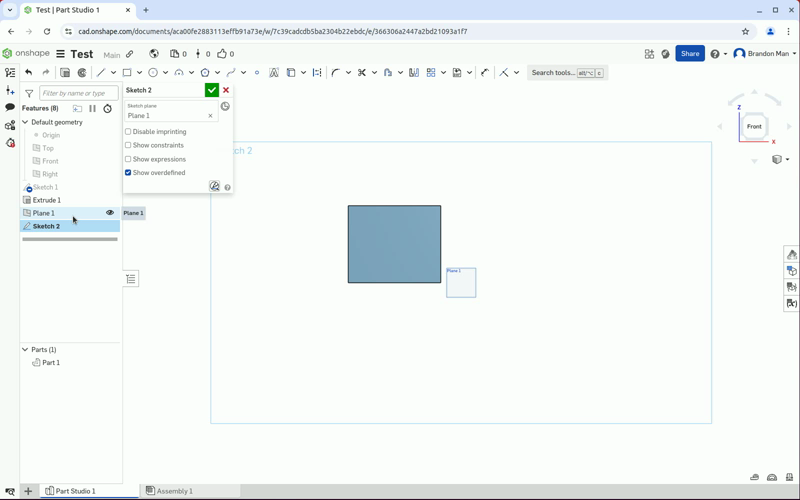
mouse_move(73, 352)
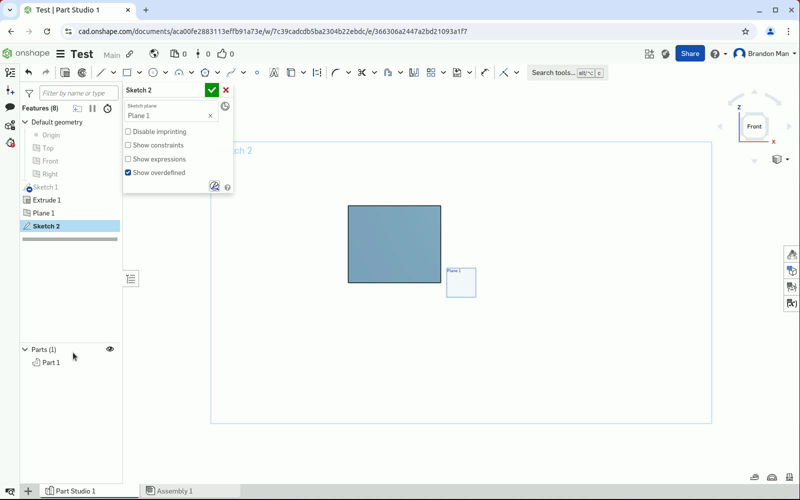
key(y)
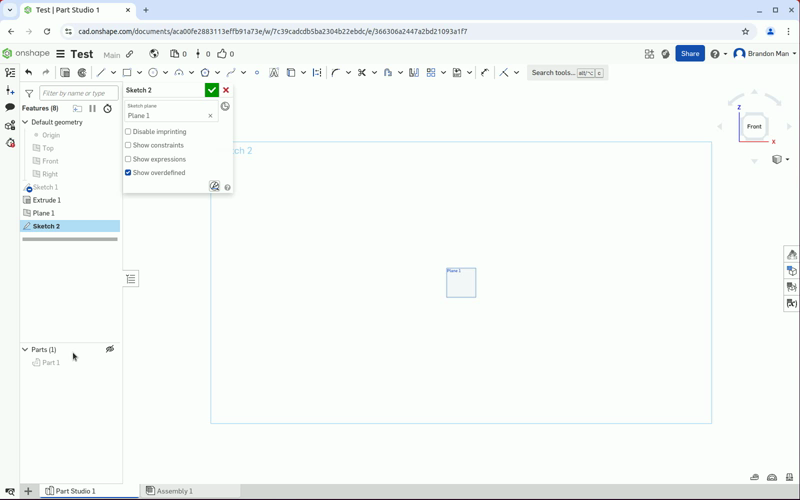
key(l)
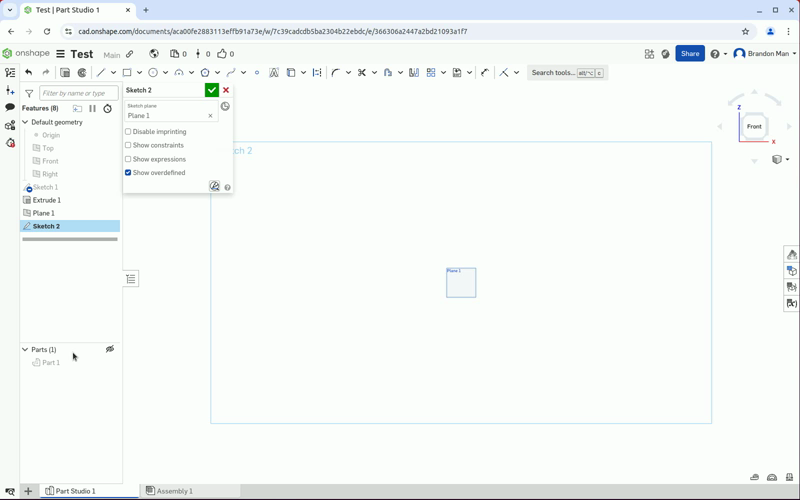
key_down(shift)
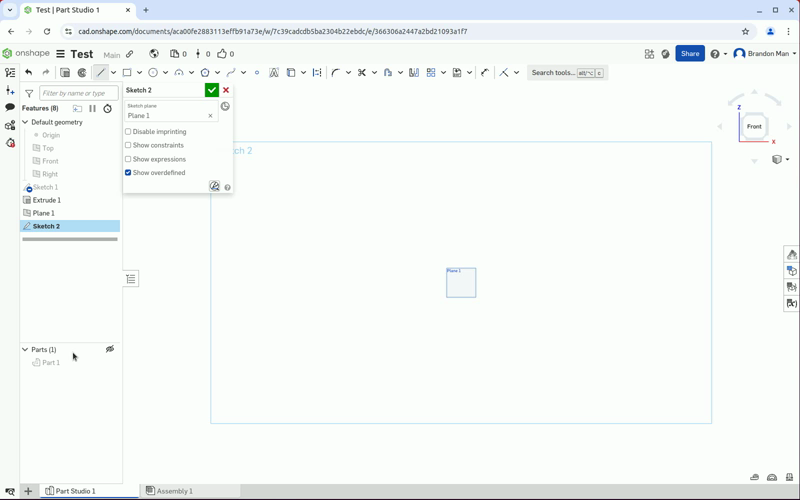
mouse_move(348, 282)
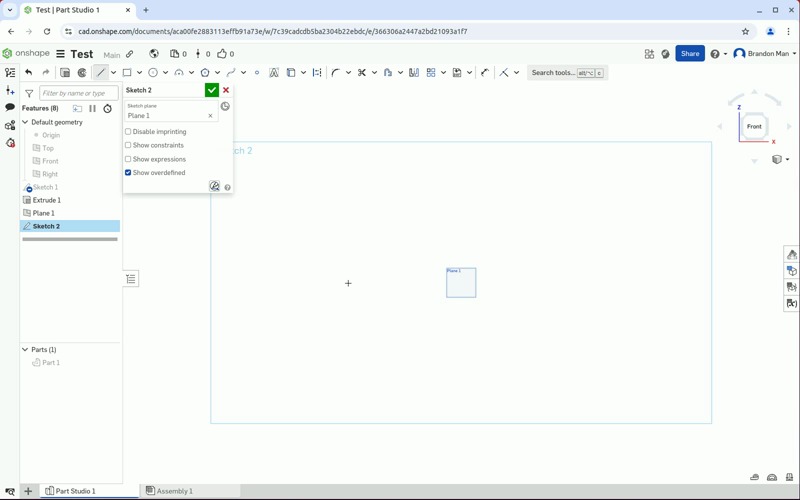
click(348, 282)
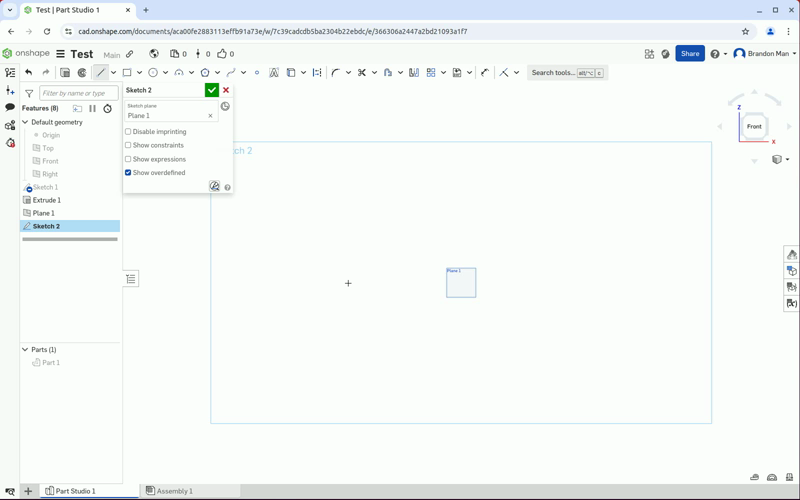
key_up(shift)
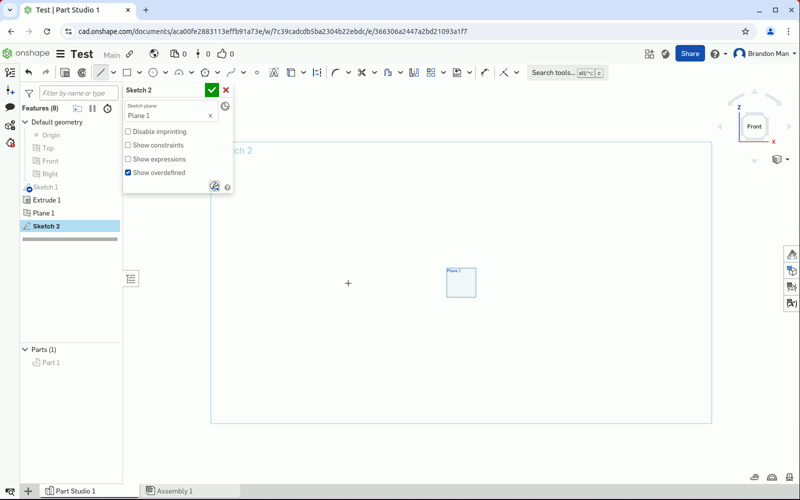
key_down(shift)
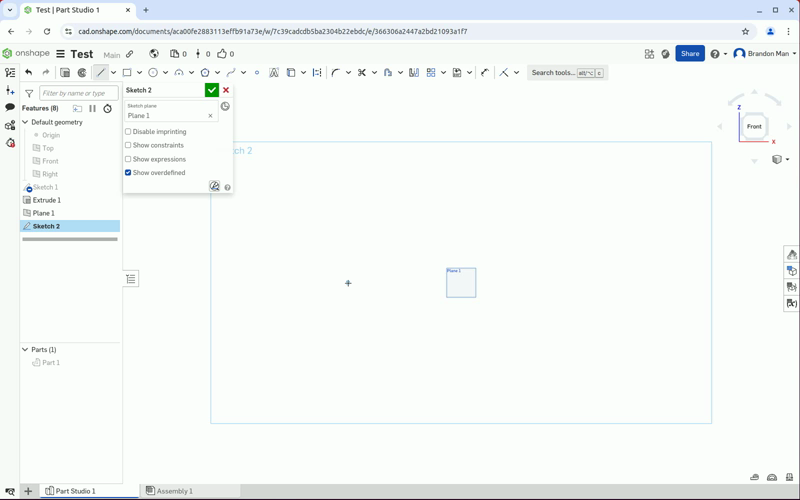
mouse_move(379, 205)
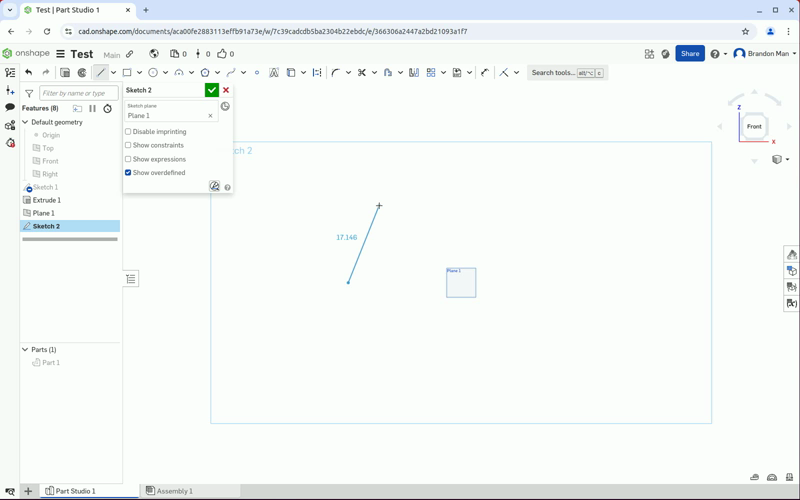
click(379, 205)
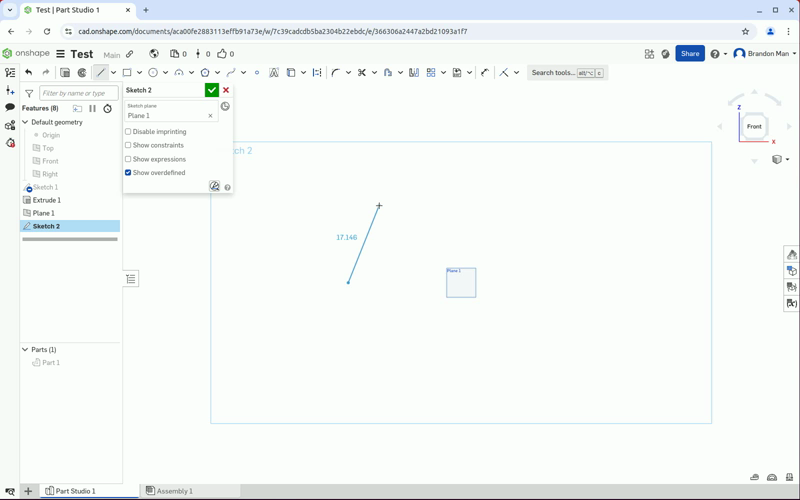
key_up(shift)
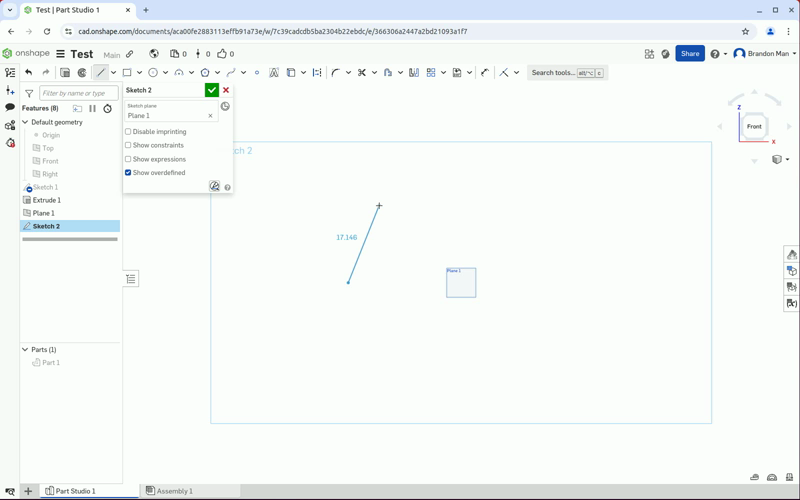
key_down(shift)
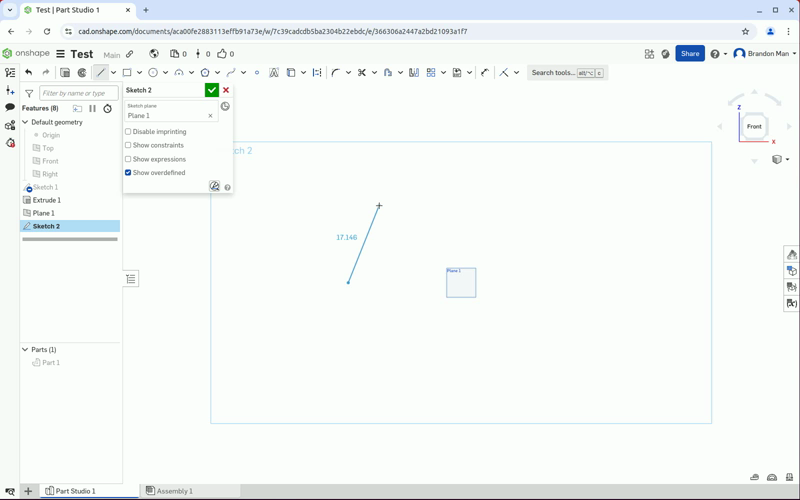
mouse_move(409, 205)
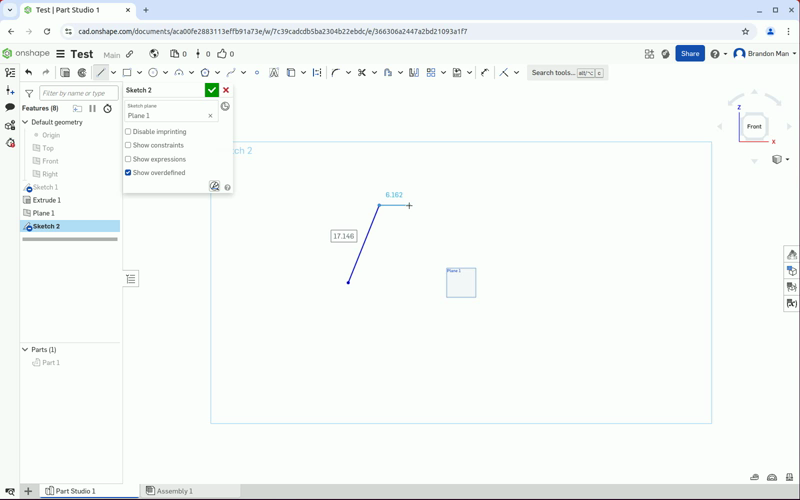
mouse_move(348, 205)
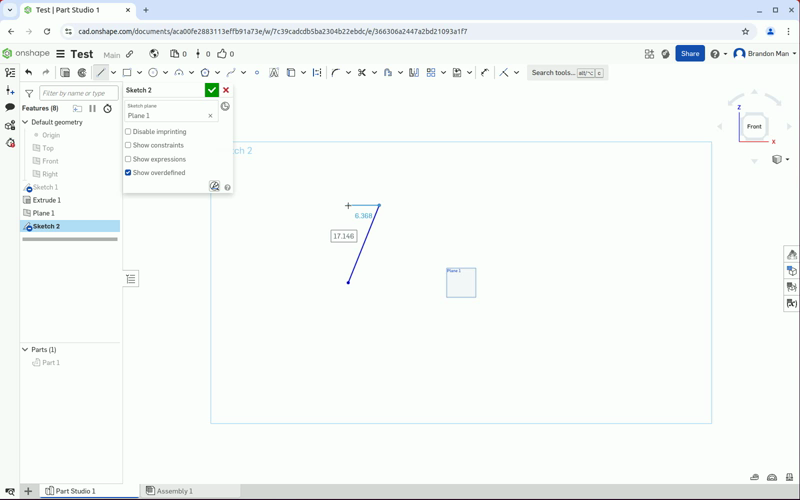
click(348, 205)
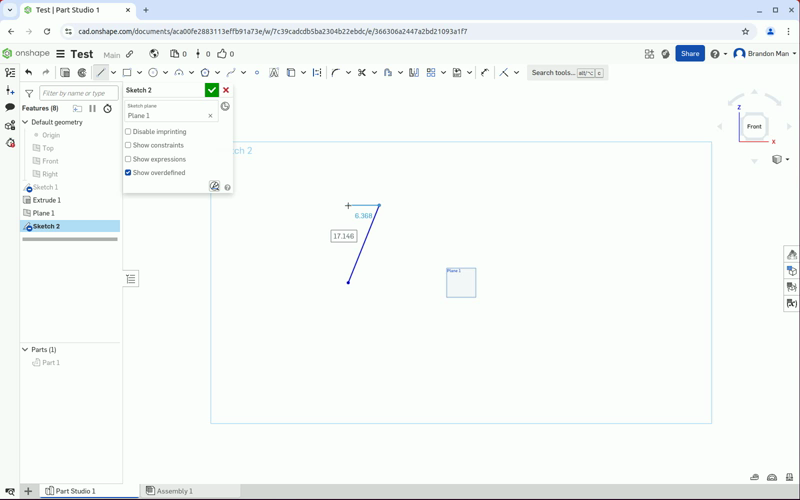
key_up(shift)
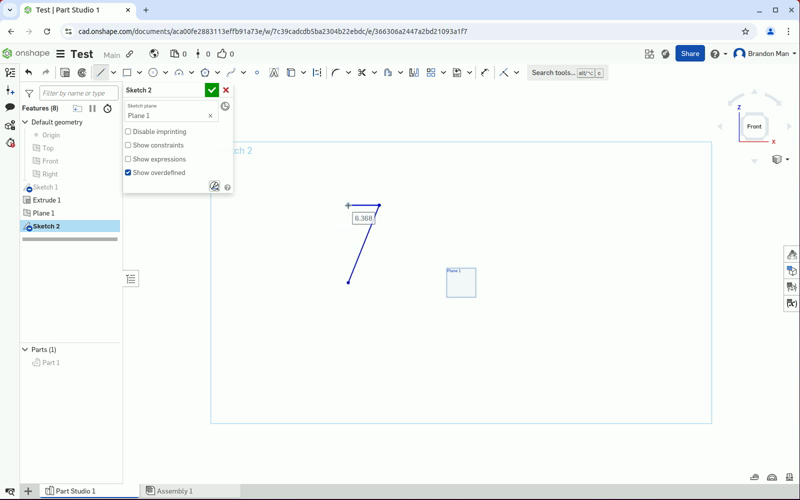
key_down(shift)
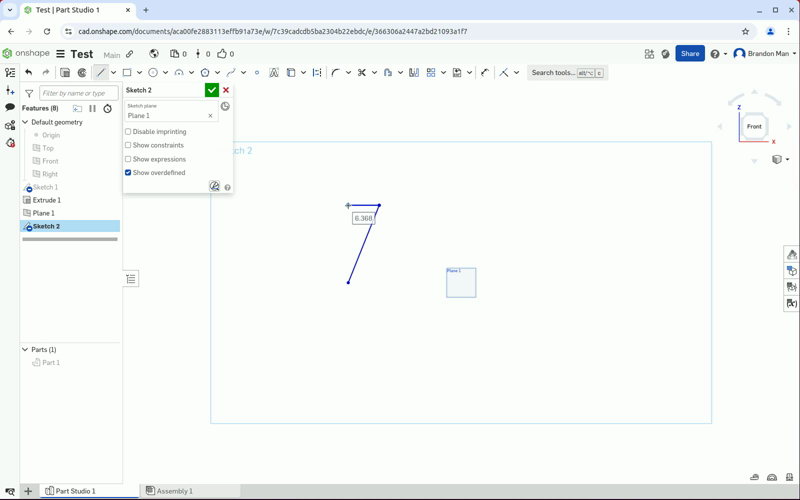
mouse_move(348, 282)
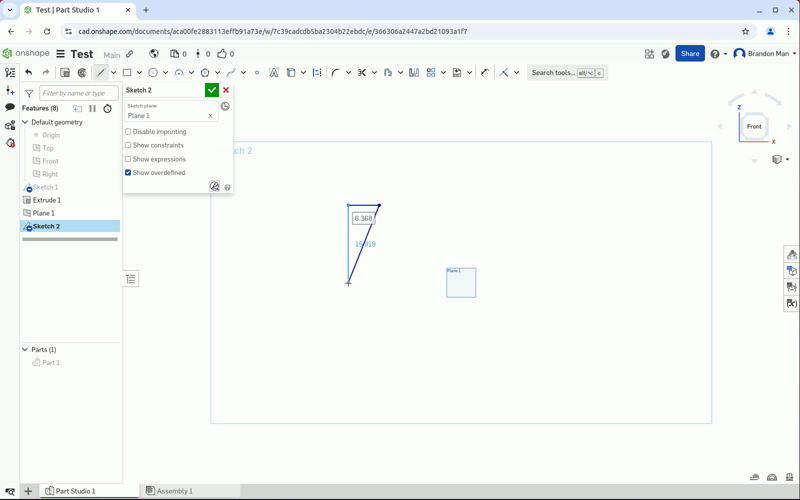
key_up(shift)
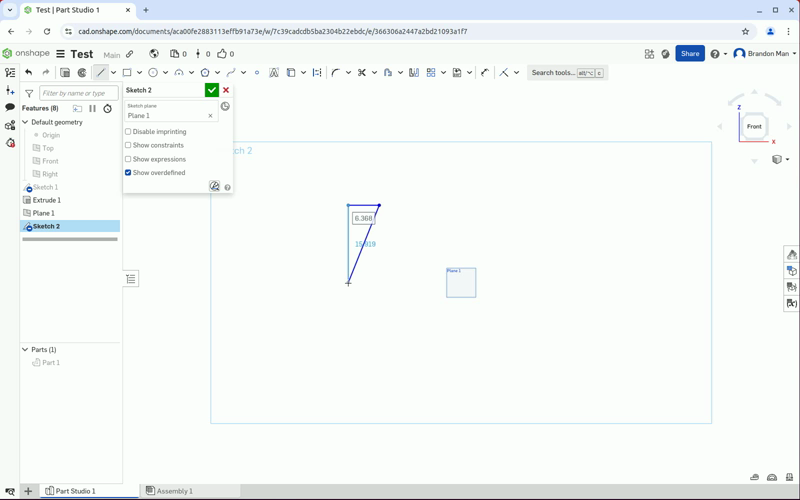
click(348, 282)
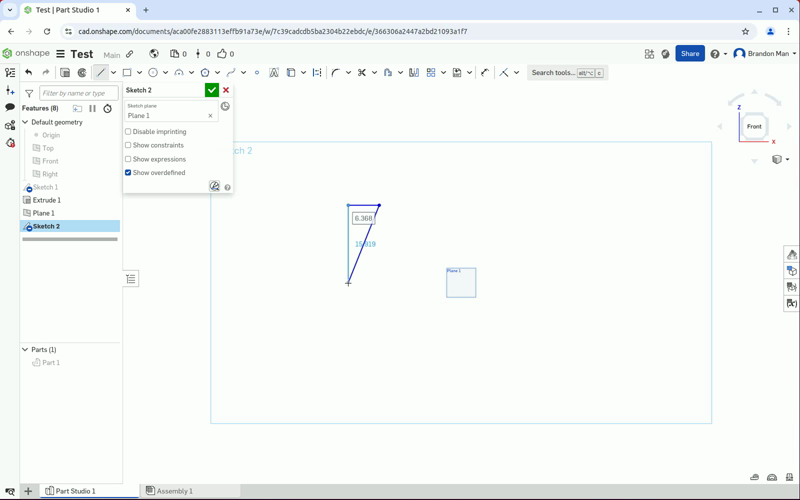
key(esc)
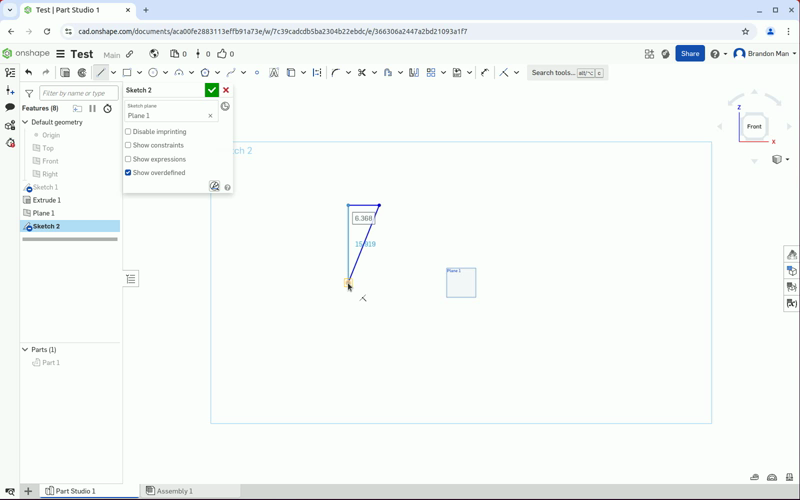
mouse_move(353, 225)
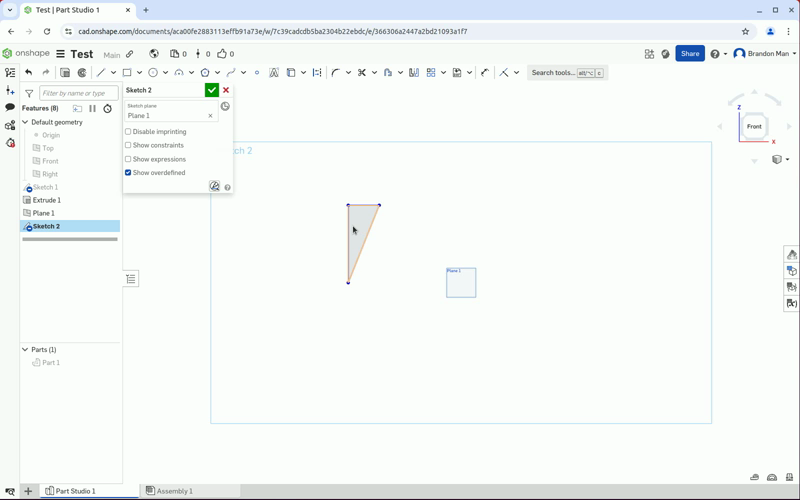
scroll(6)
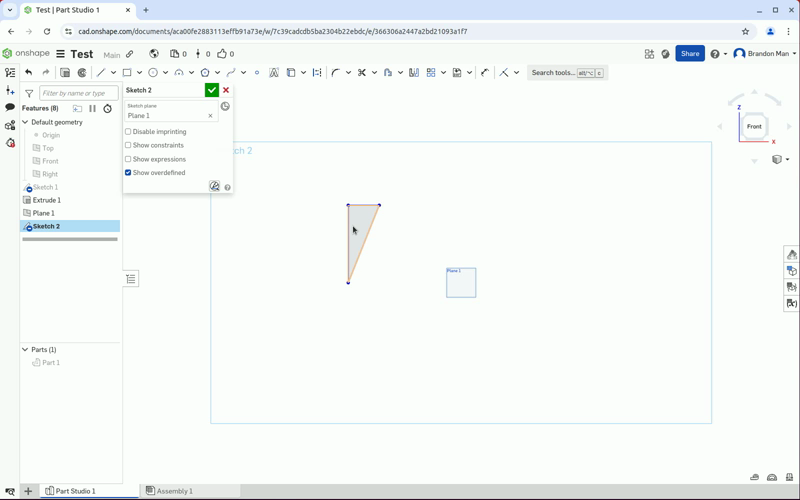
scroll(6)
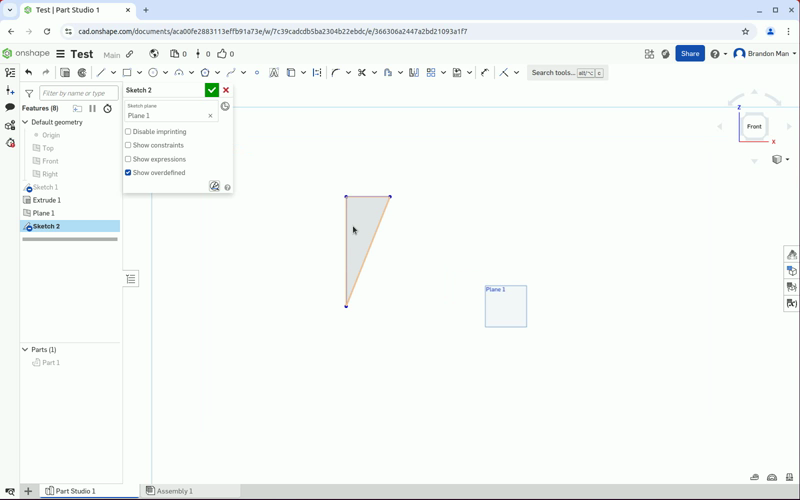
scroll(6)
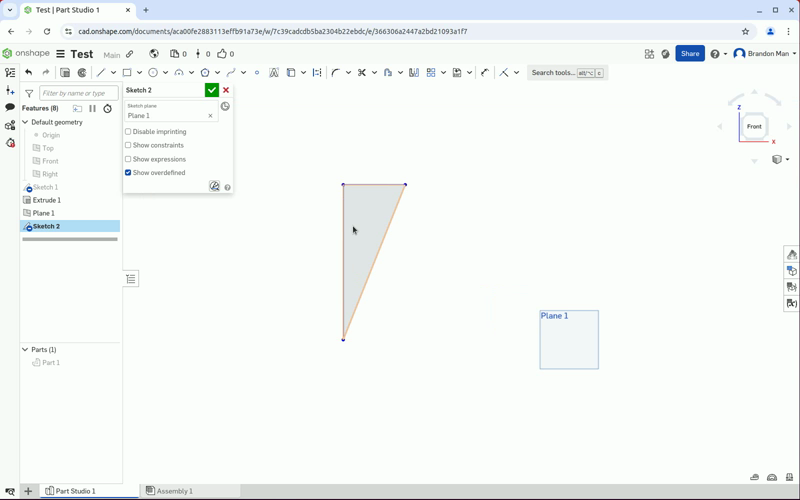
scroll(6)
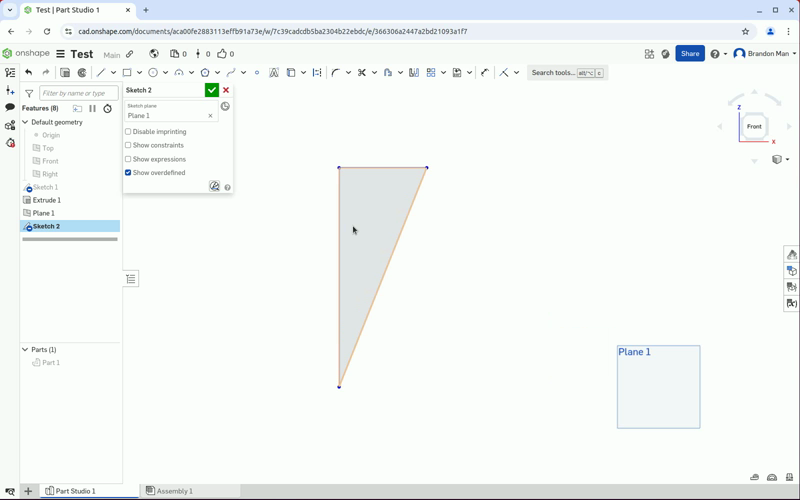
scroll(6)
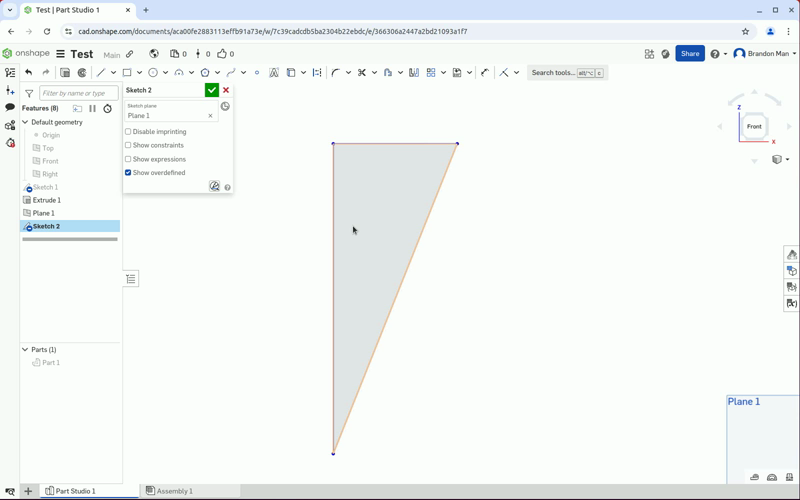
scroll(6)
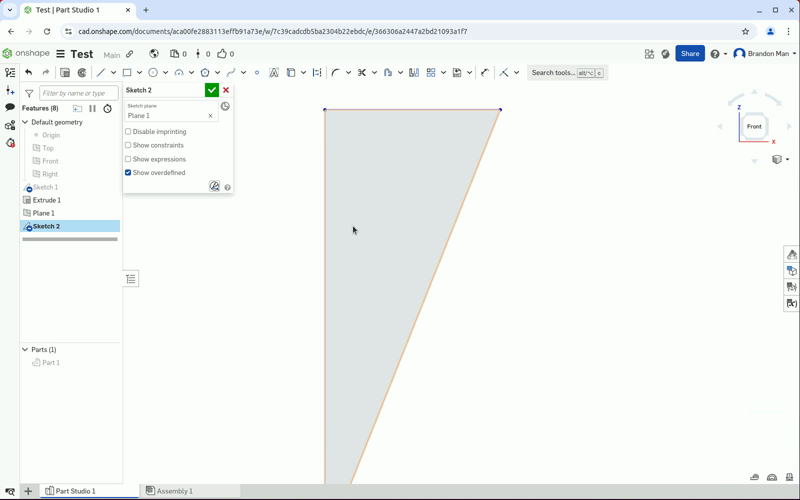
scroll(6)
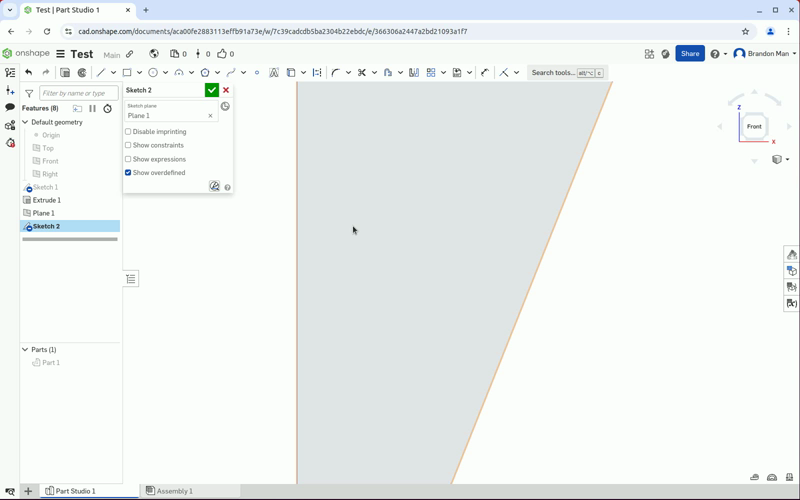
click(353, 225)
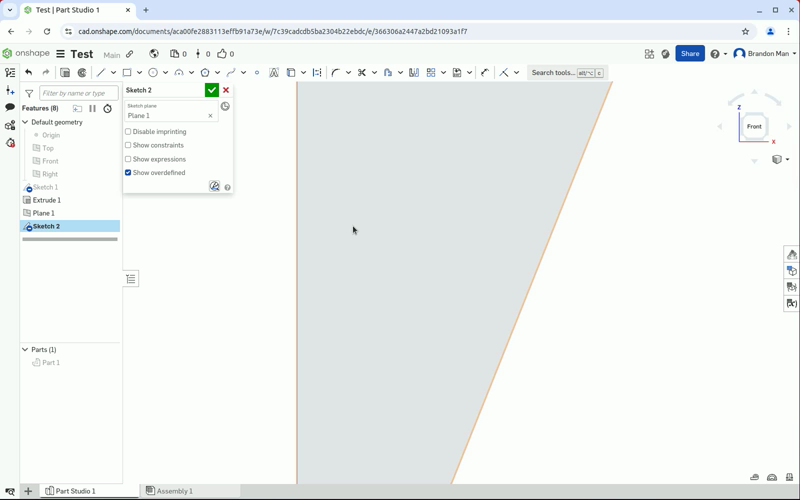
scroll(-6)
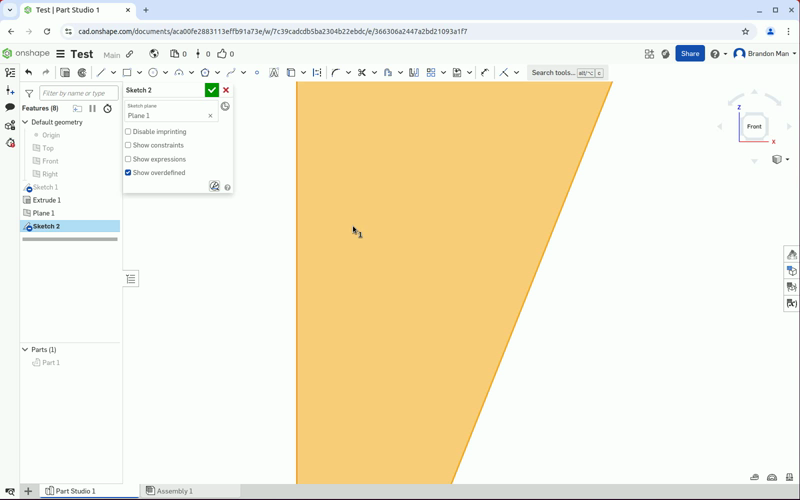
scroll(-6)
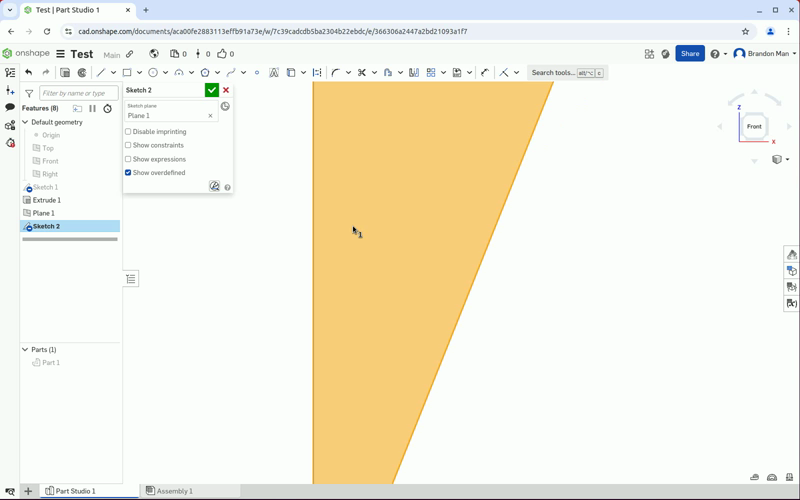
scroll(-6)
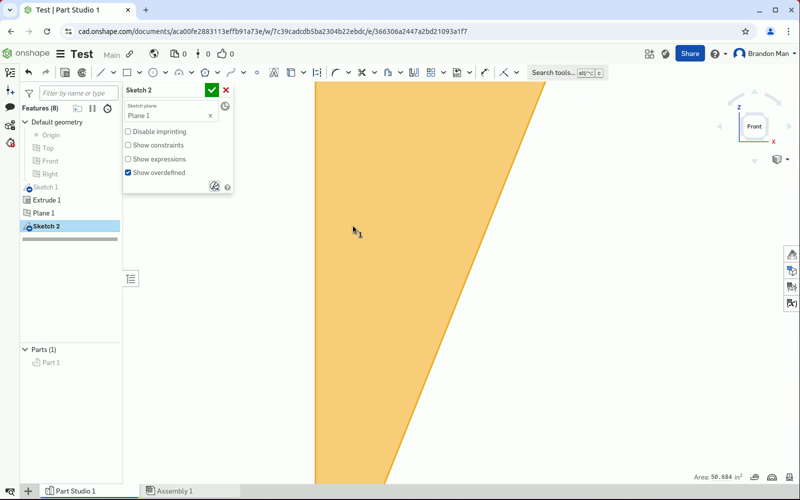
scroll(-6)
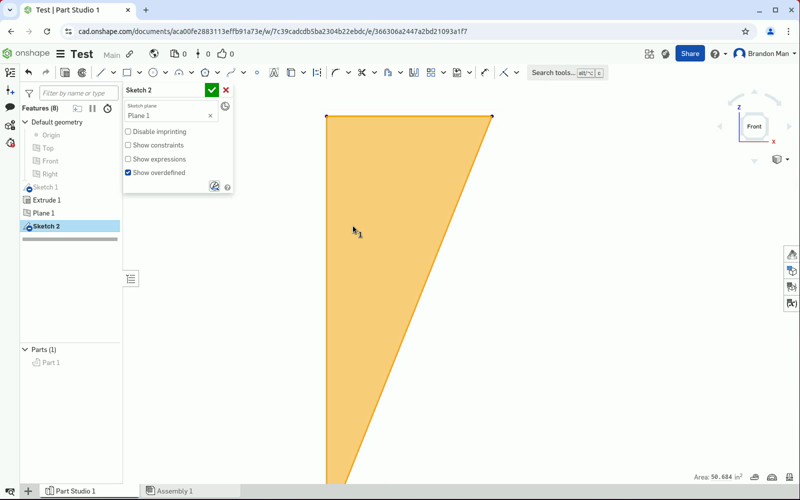
scroll(-6)
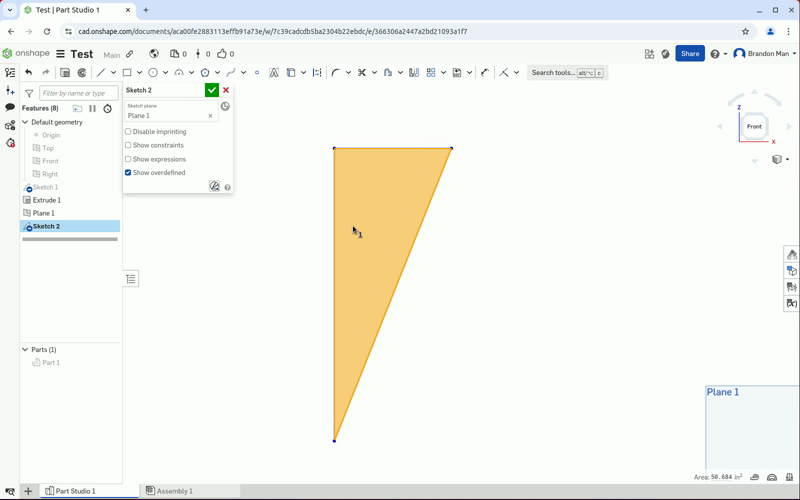
scroll(-6)
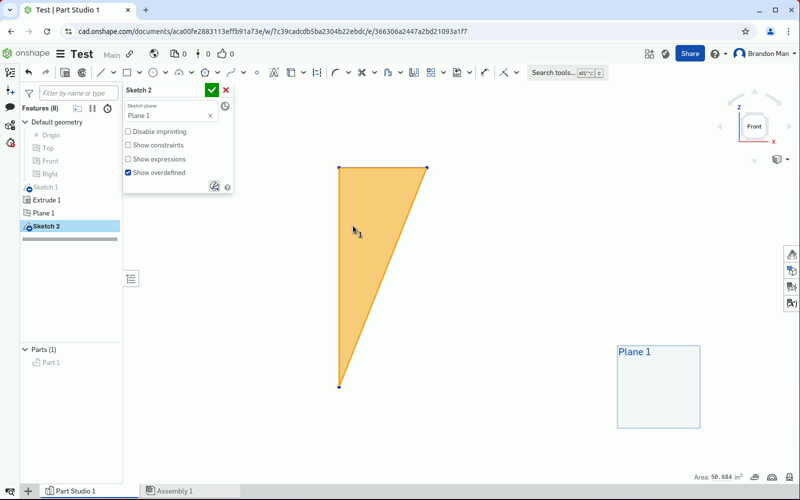
scroll(-6)
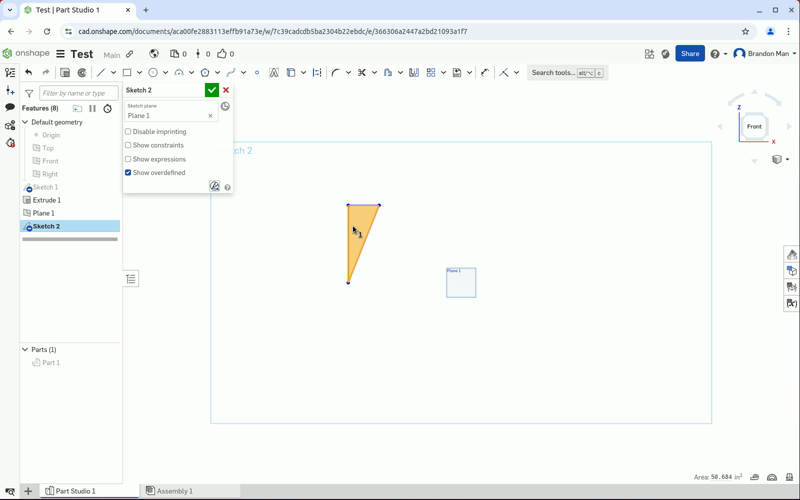
mouse_move(73, 352)
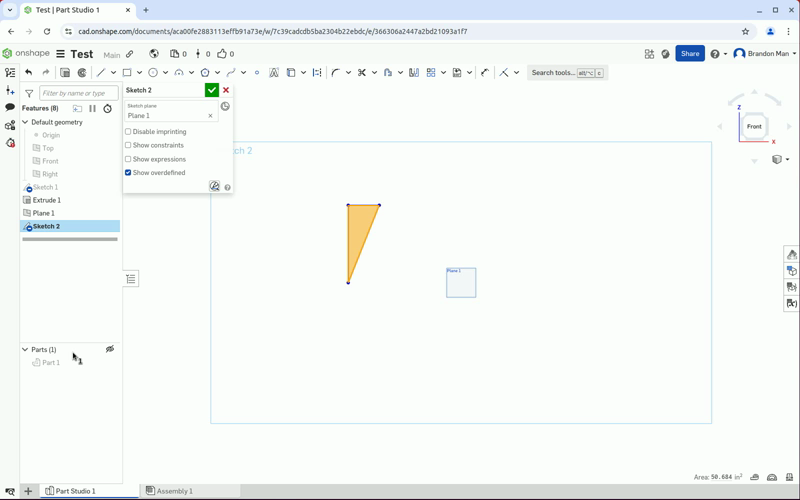
key(shift+y)
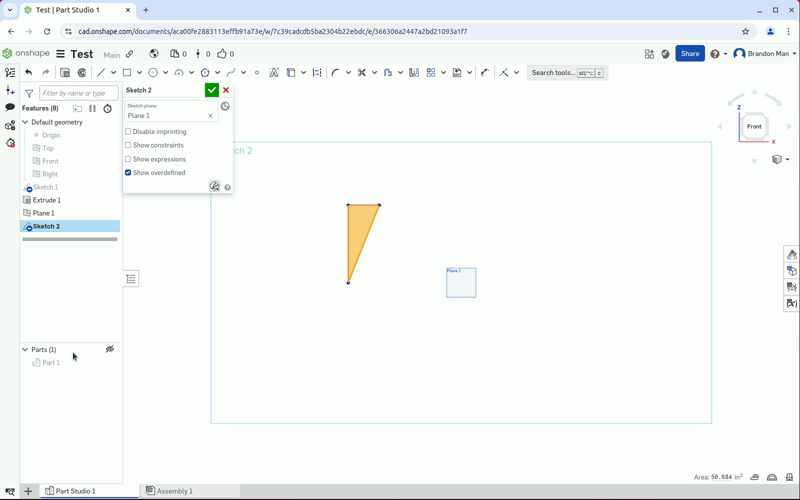
key(shift+e)
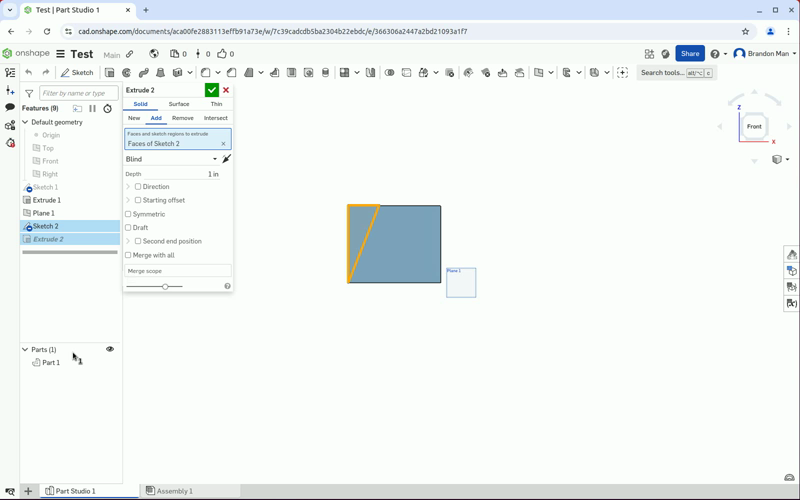
mouse_move(143, 106)
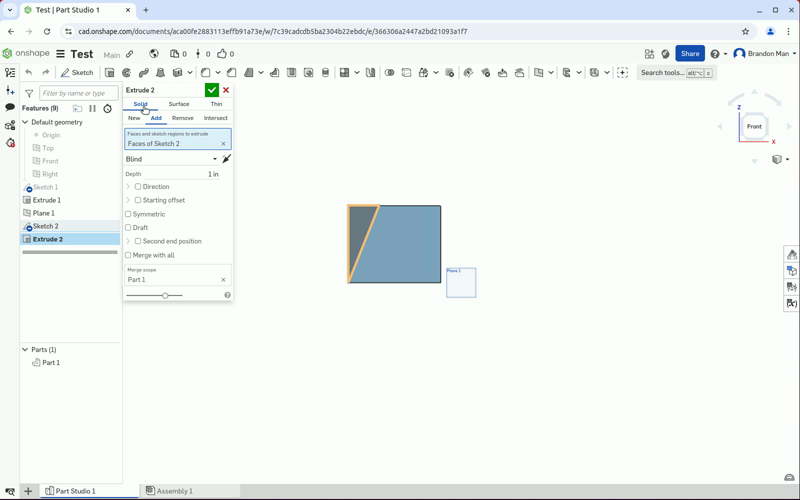
click(143, 106)
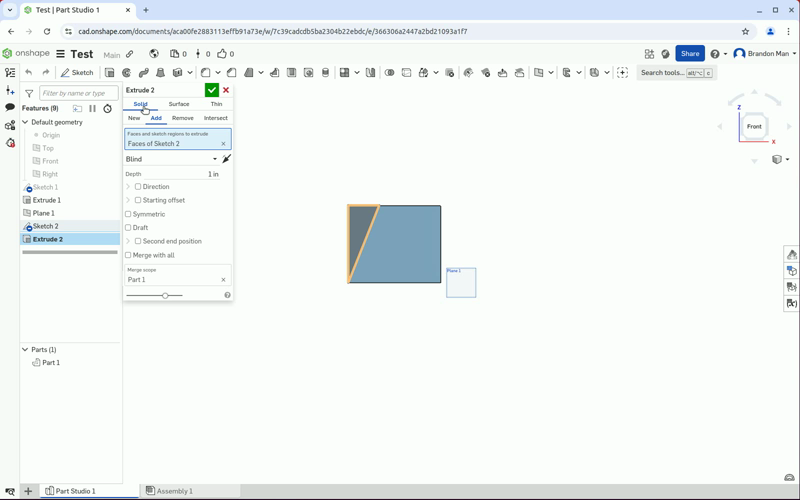
mouse_move(186, 120)
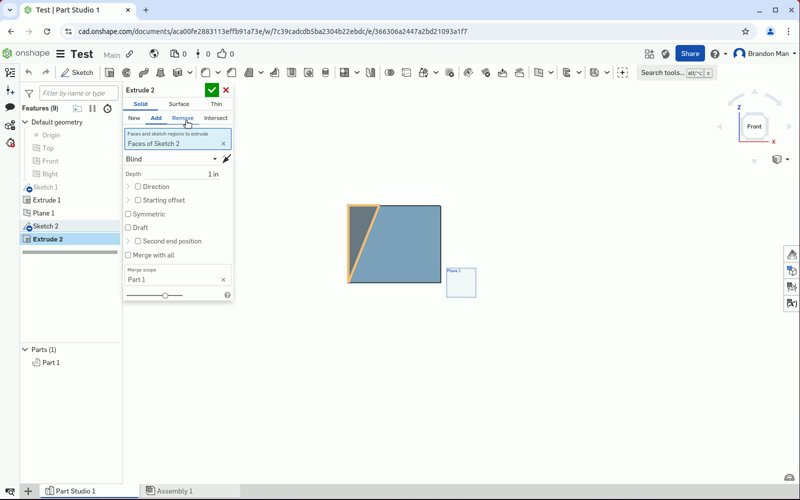
click(186, 120)
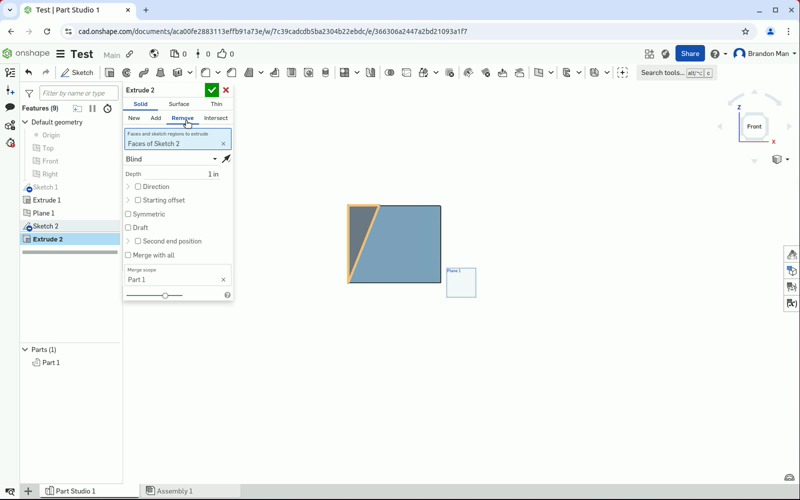
key(tab, 4)
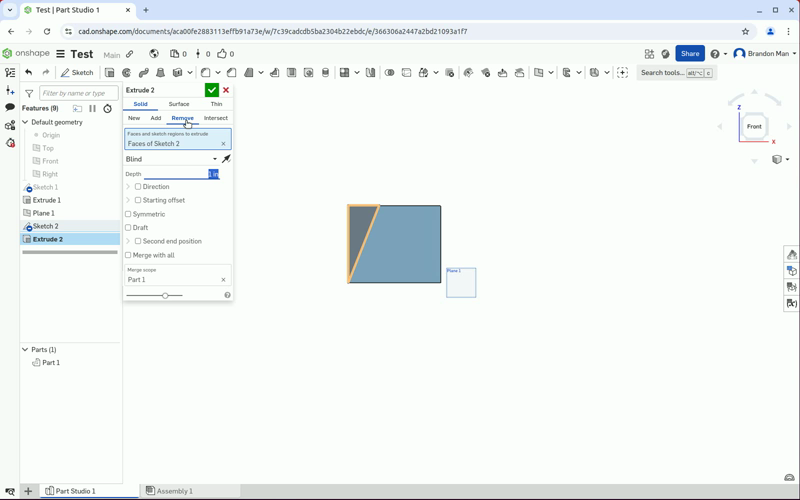
text(12.758)
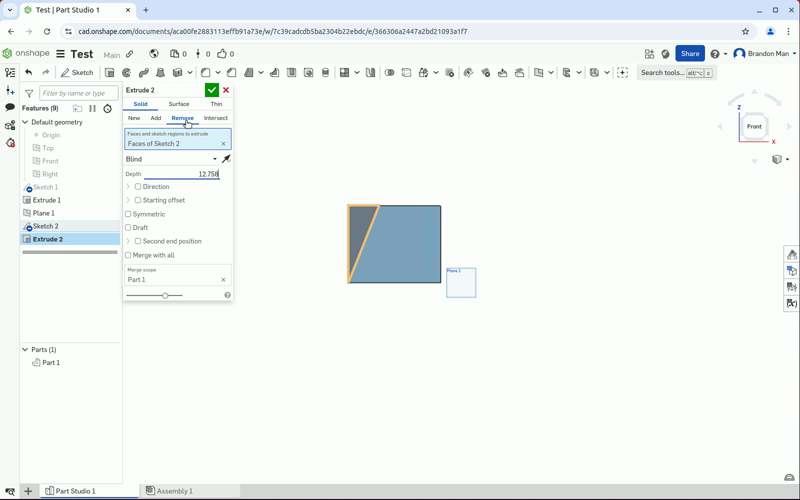
key(tab, 6)
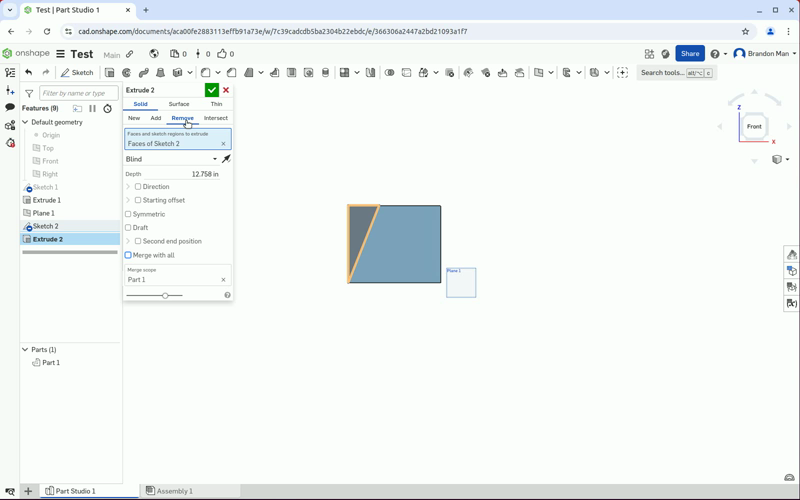
key(space)
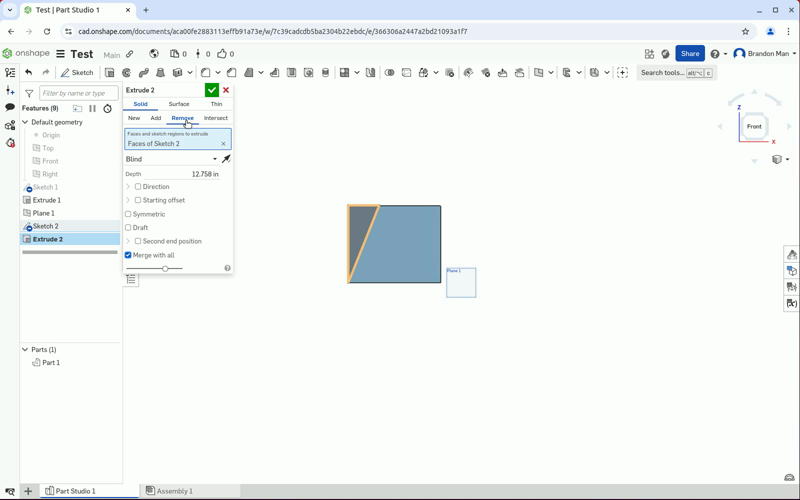
key(enter)
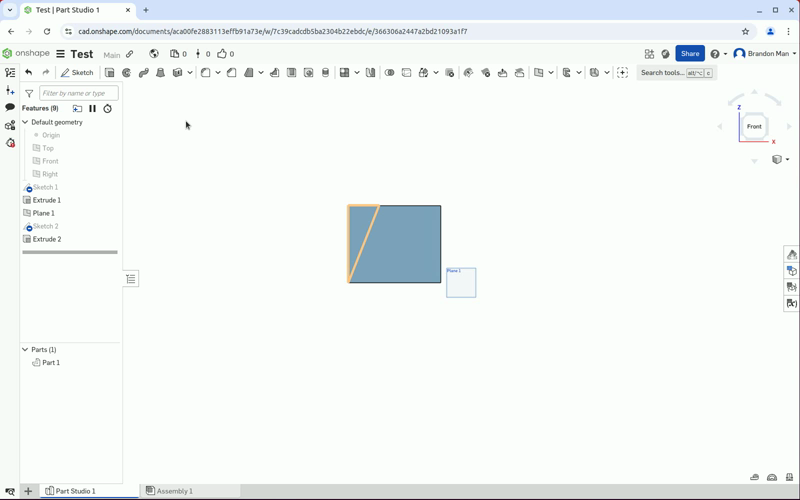
key(shift+h)
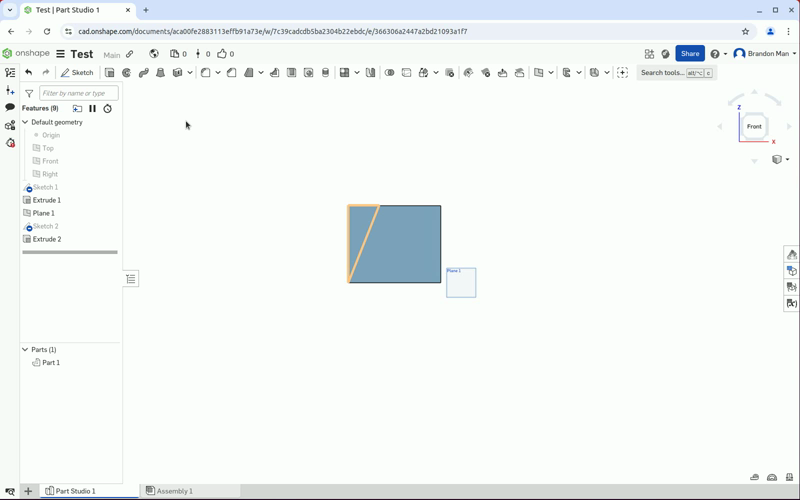
key(shift+h)
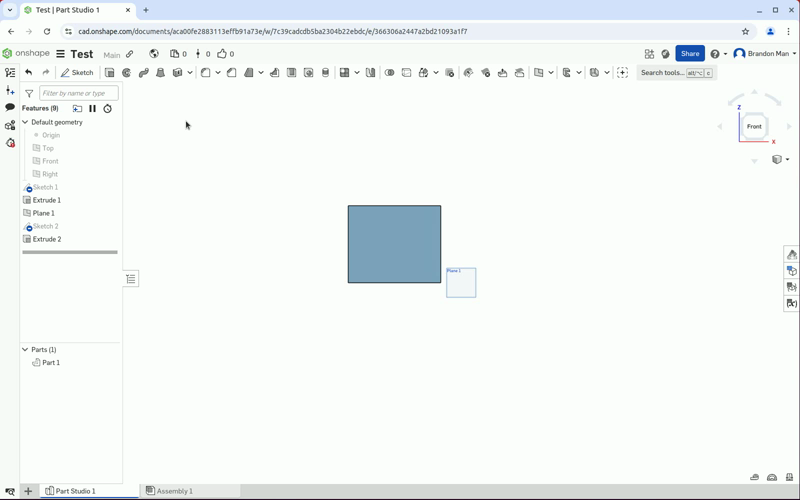
mouse_move(73, 189)
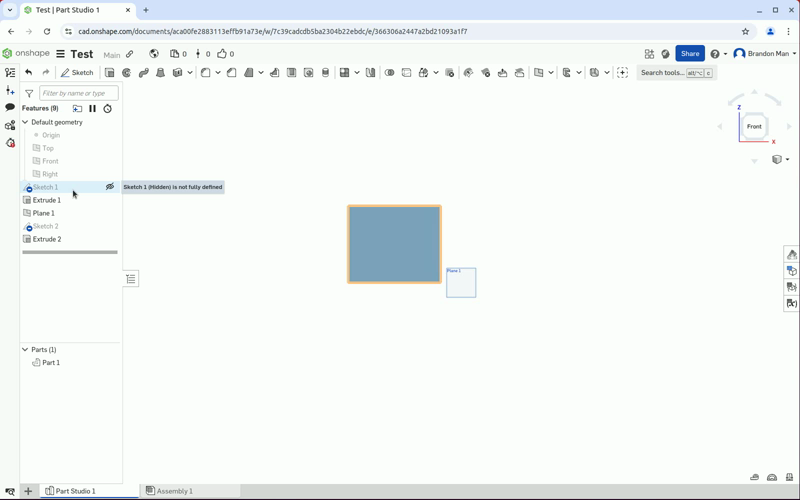
click(73, 189)
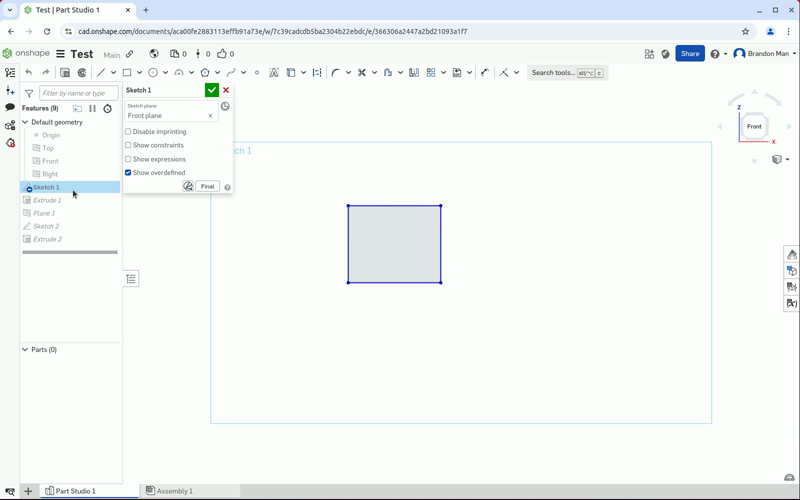
mouse_move(229, 92)
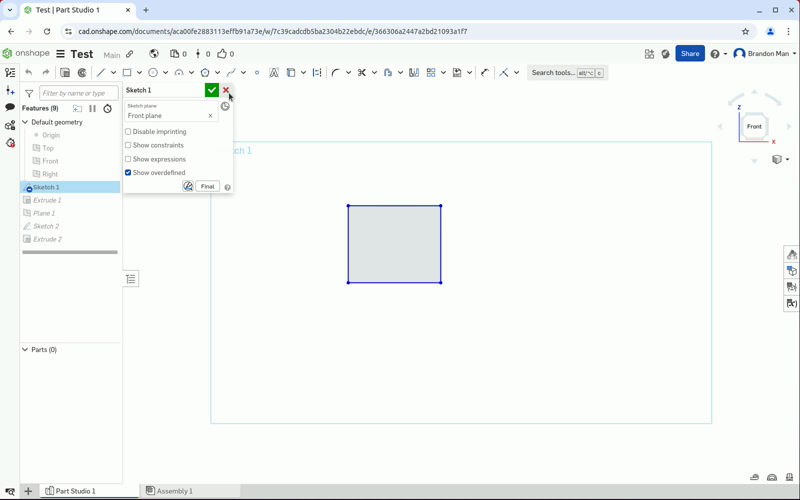
click(229, 92)
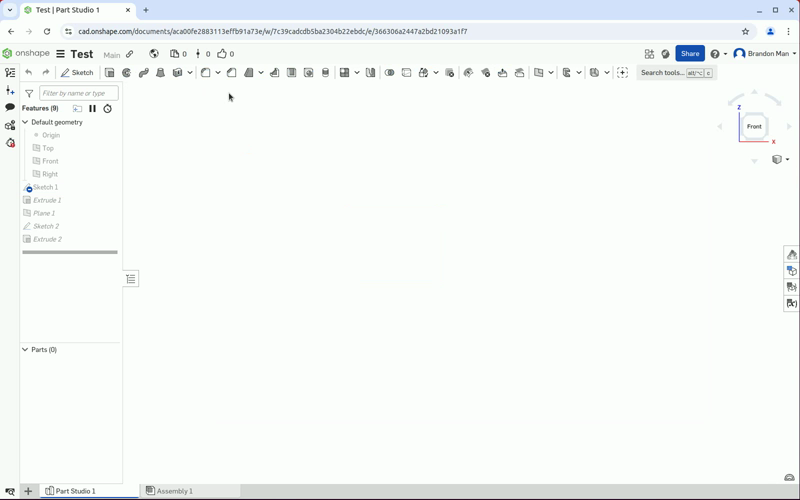
key(shift+s)
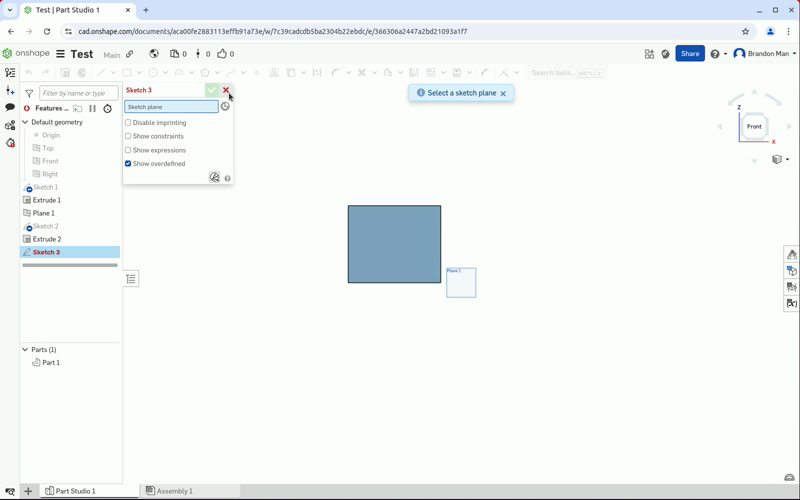
mouse_move(73, 215)
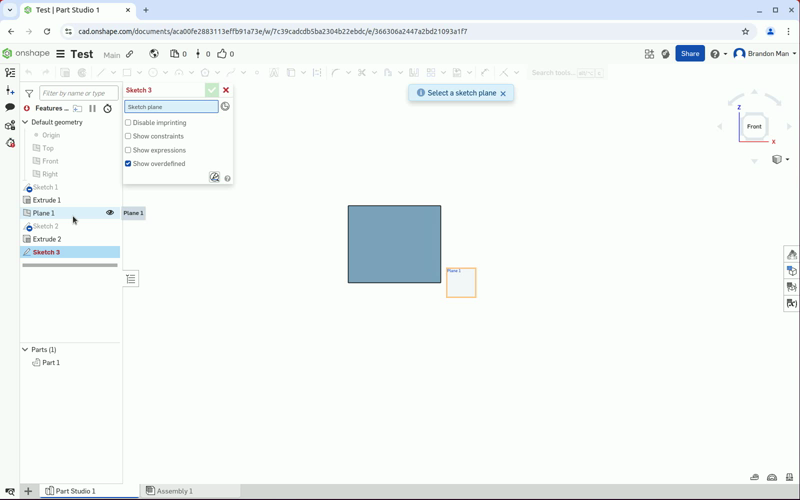
click(73, 215)
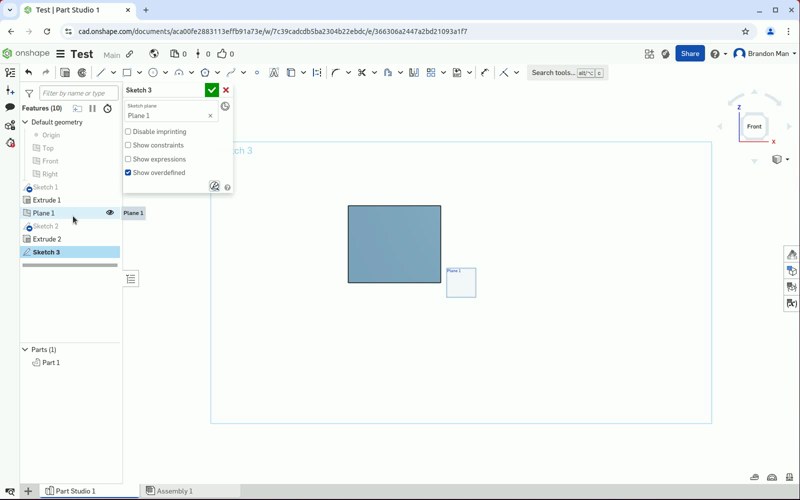
mouse_move(73, 352)
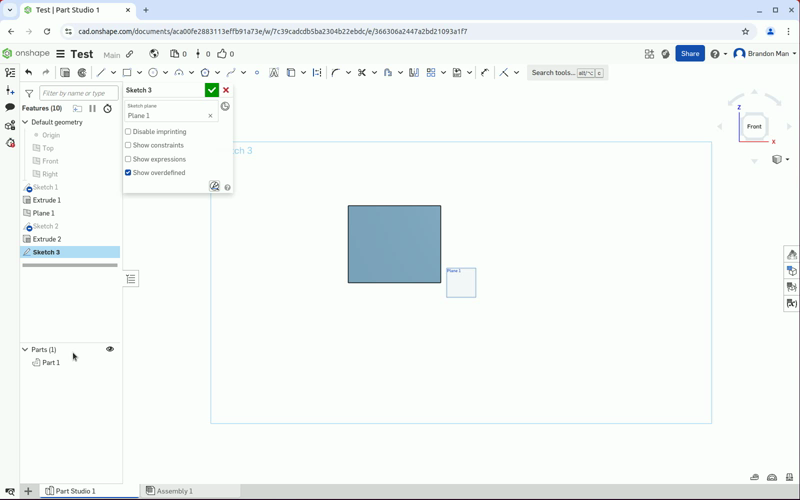
key(y)
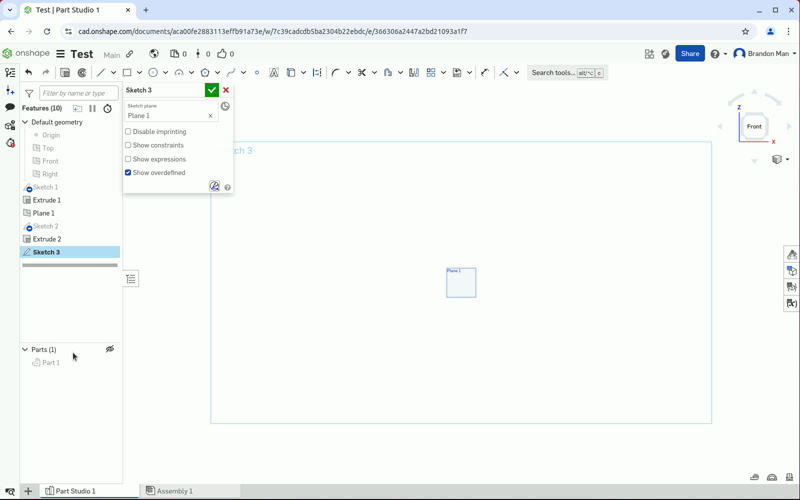
key(l)
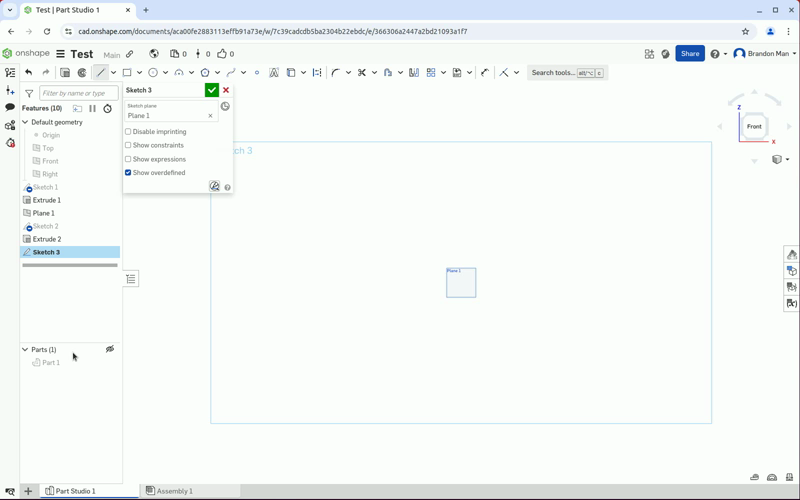
key_down(shift)
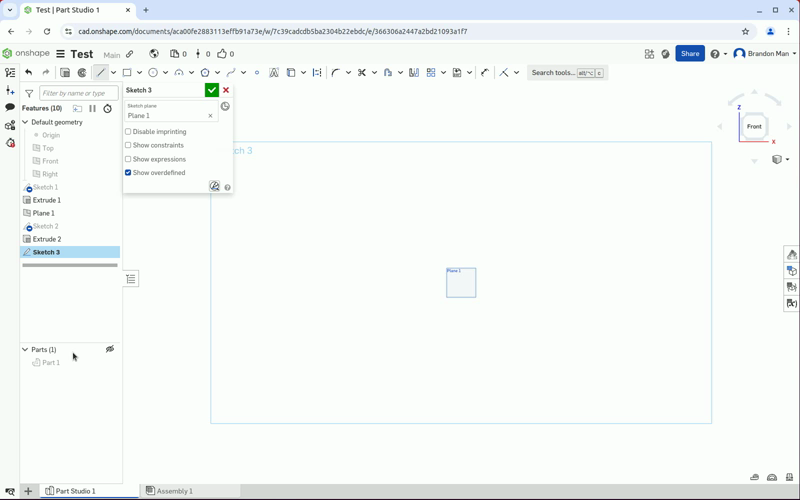
mouse_move(410, 205)
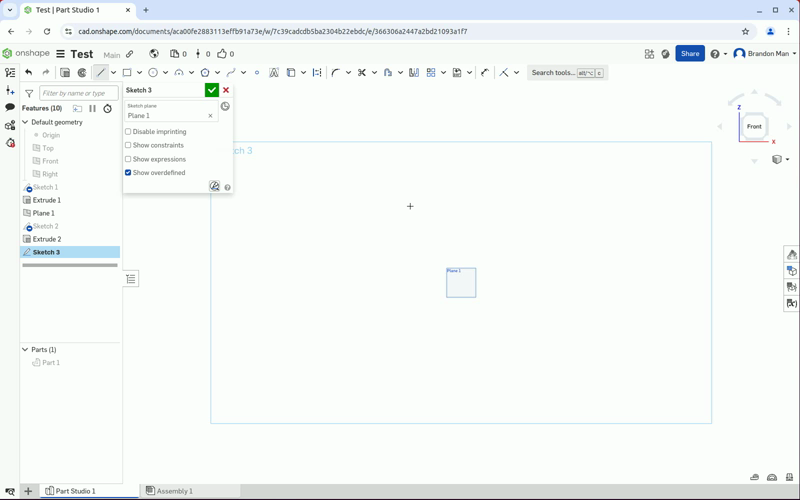
click(410, 205)
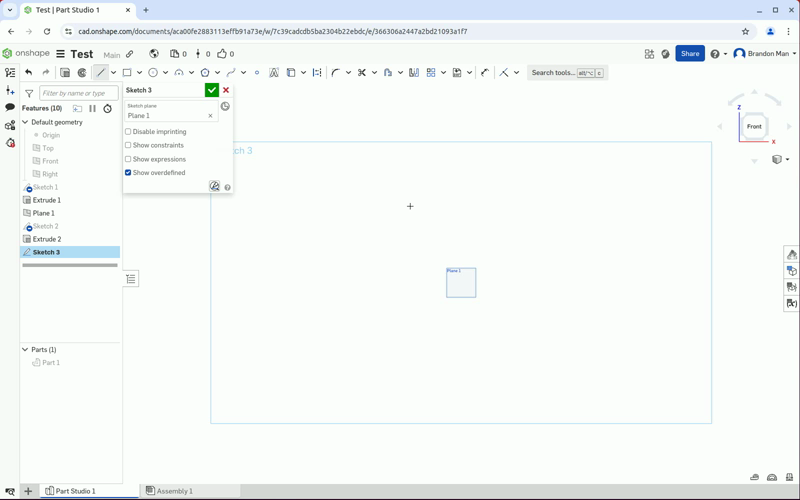
key_up(shift)
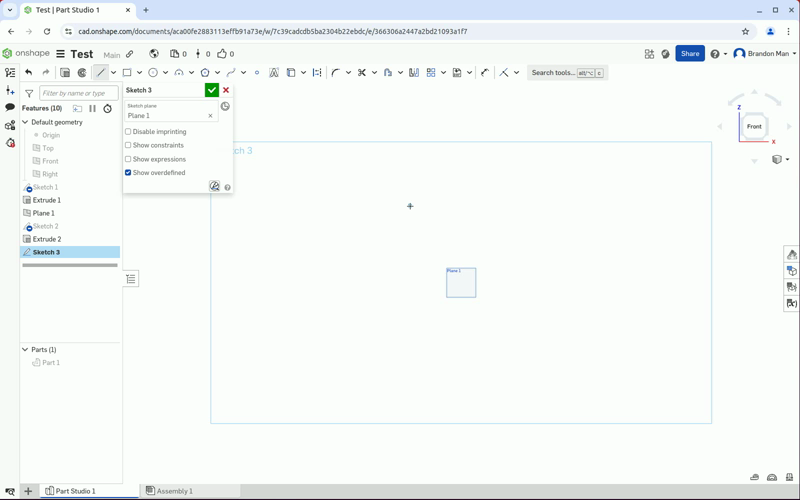
key_down(shift)
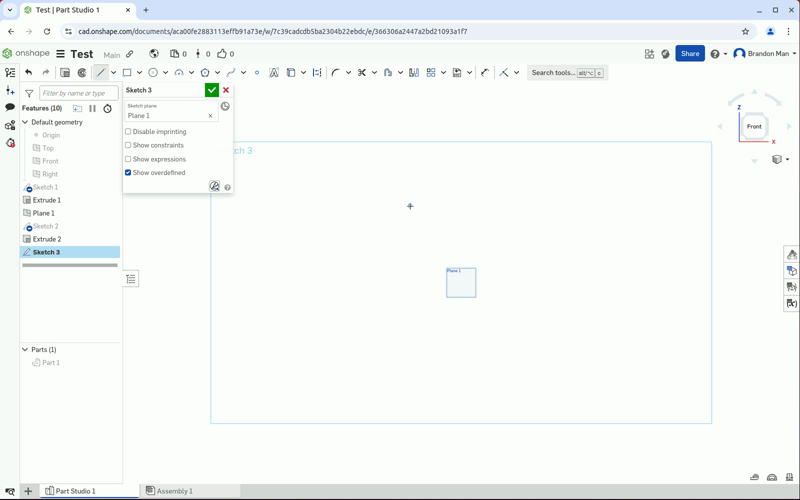
mouse_move(441, 283)
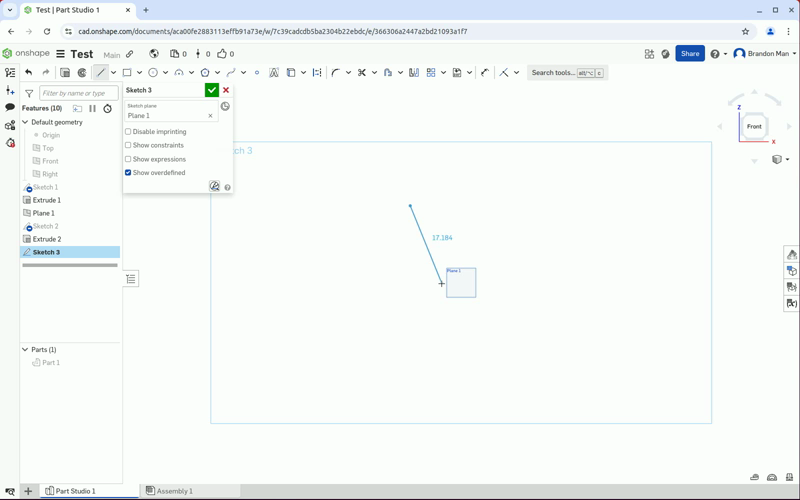
click(441, 283)
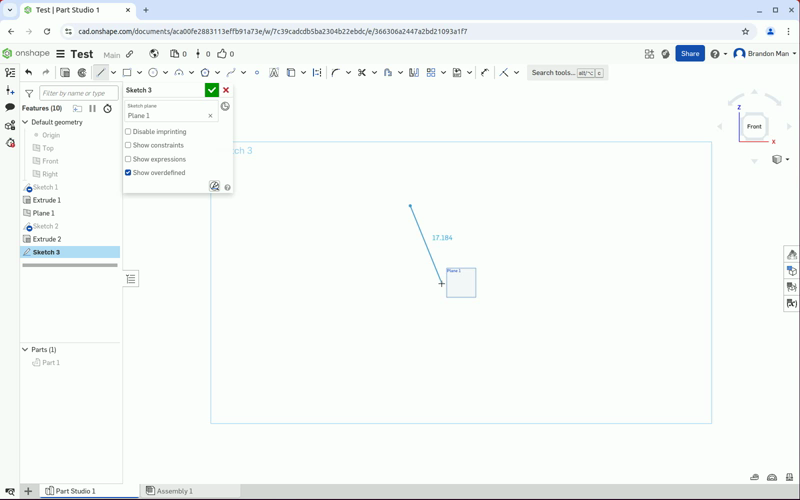
key_up(shift)
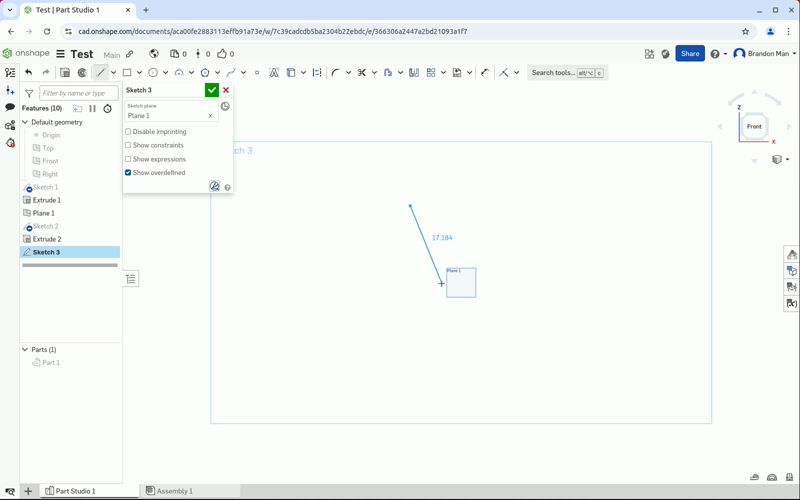
key_down(shift)
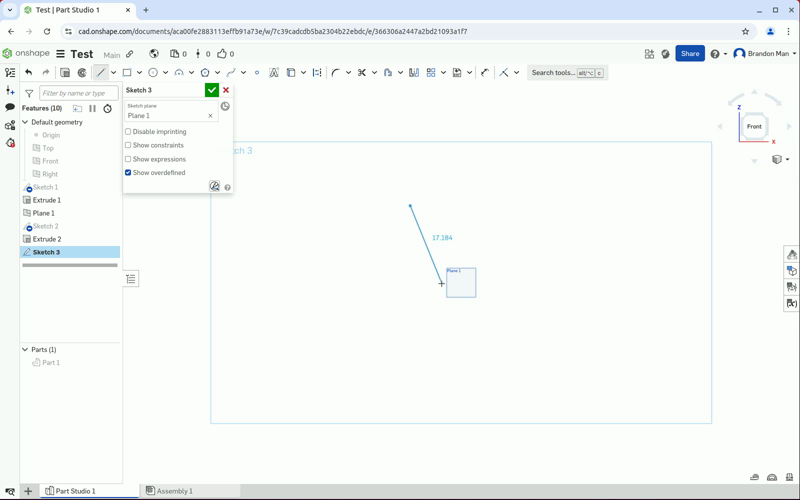
mouse_move(441, 205)
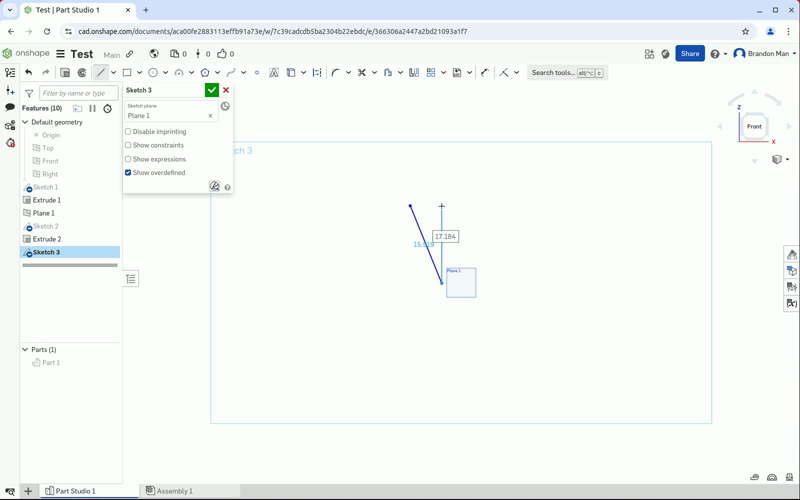
click(441, 205)
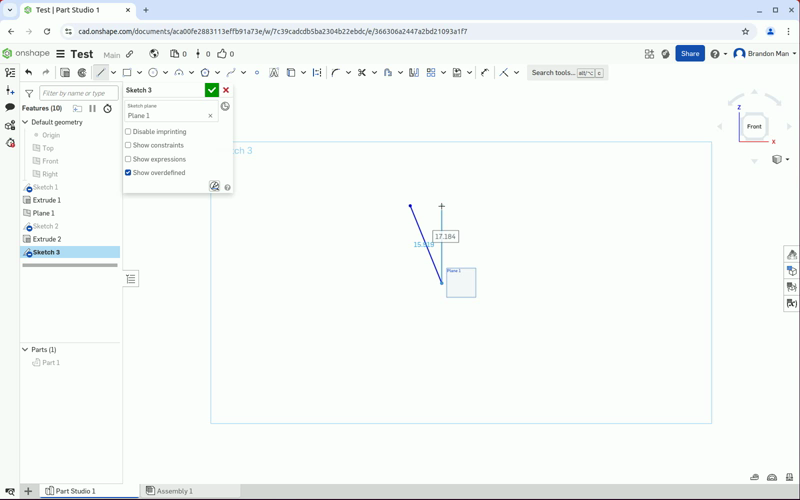
key_up(shift)
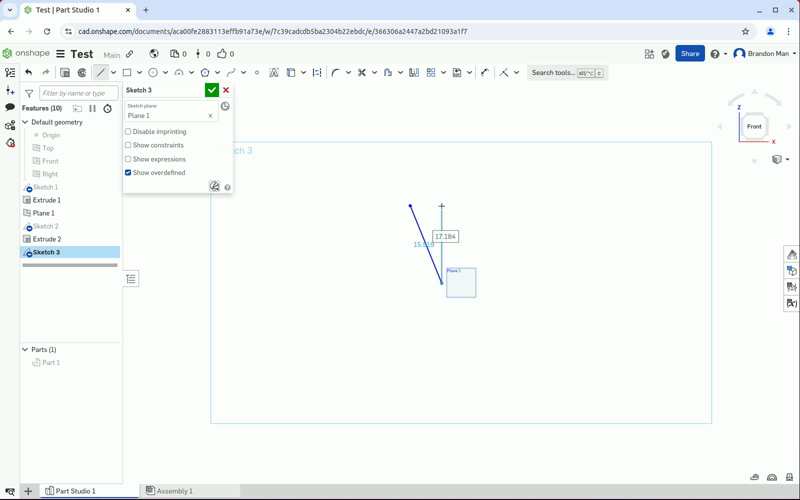
mouse_move(471, 205)
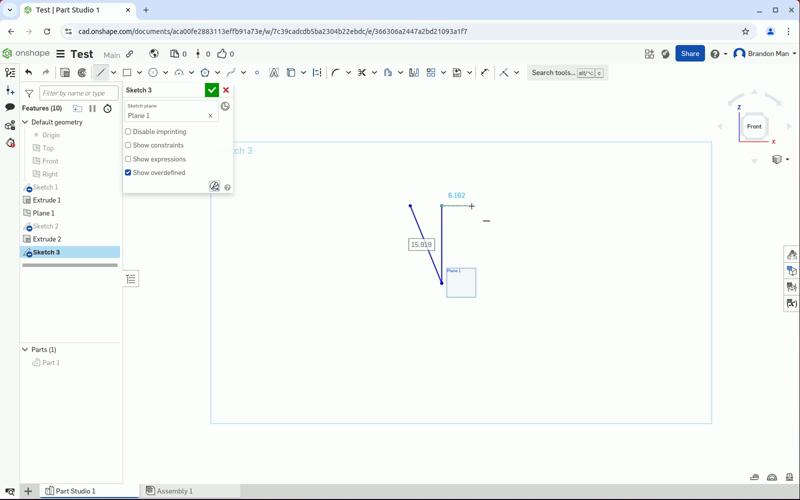
key_down(shift)
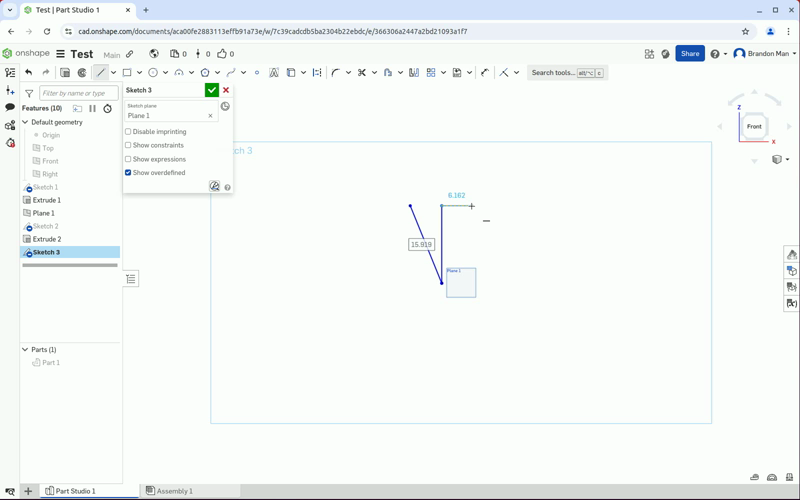
mouse_move(410, 205)
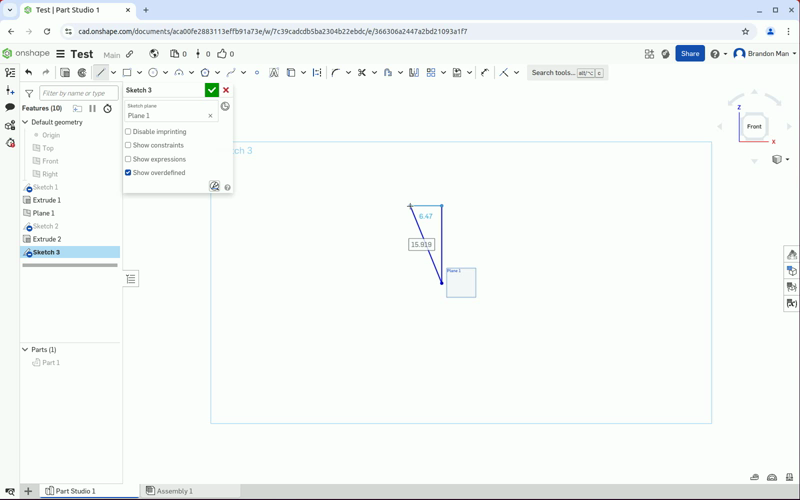
key_up(shift)
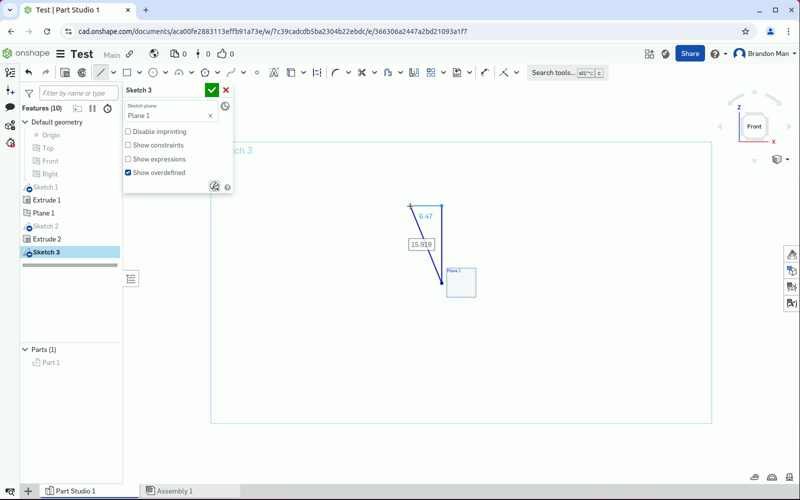
click(410, 205)
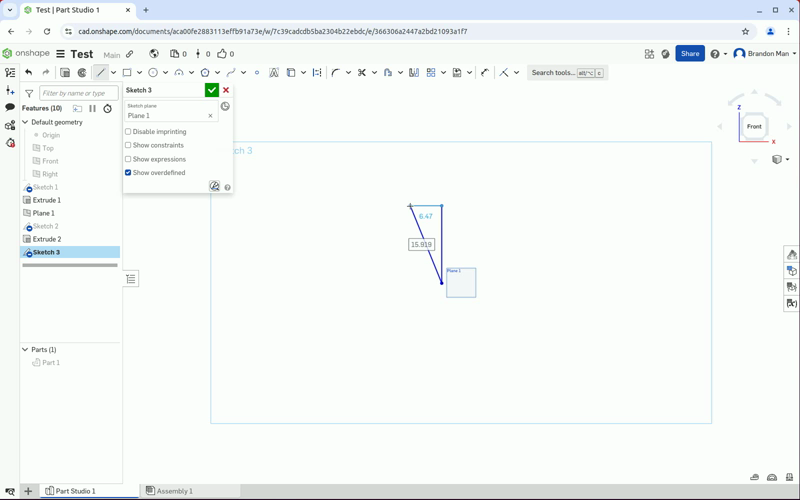
key(esc)
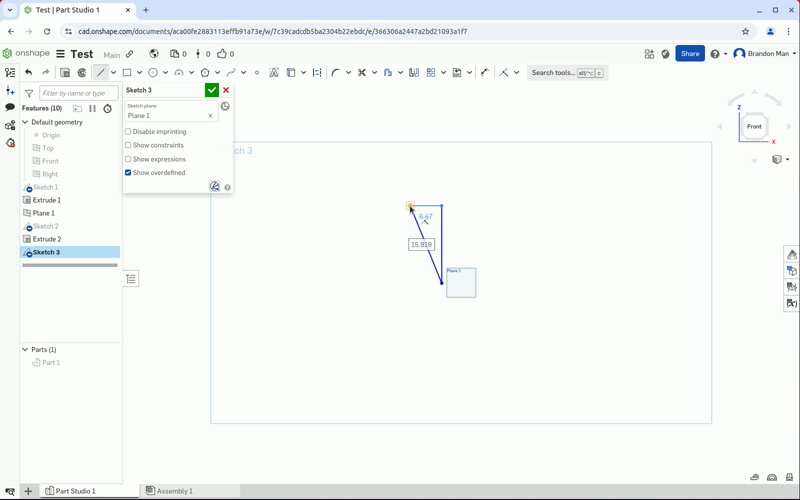
mouse_move(425, 214)
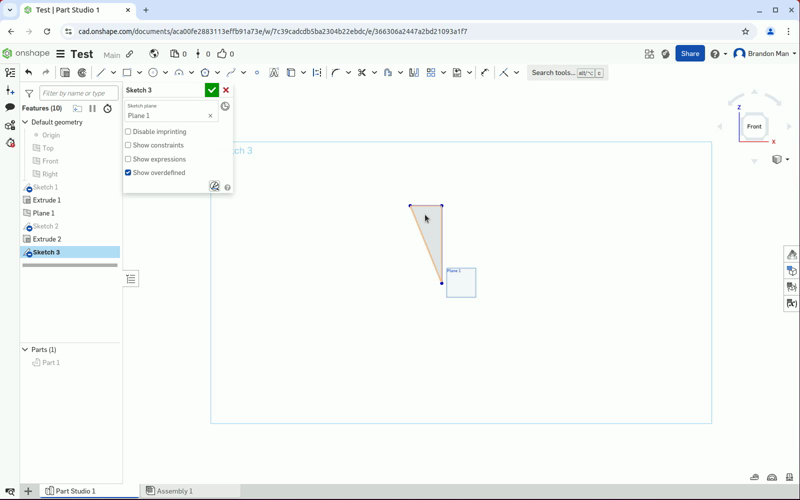
scroll(6)
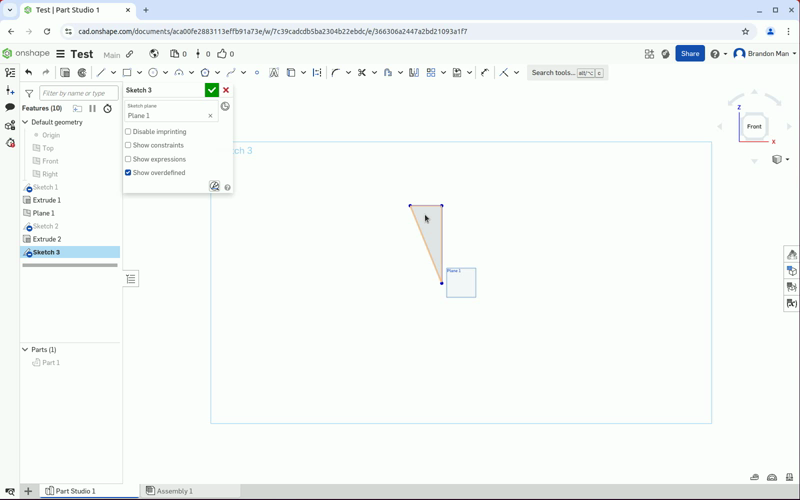
scroll(6)
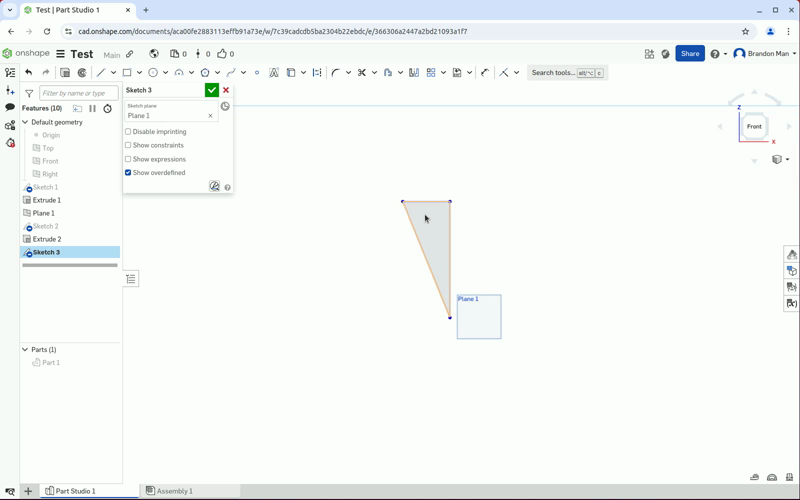
scroll(6)
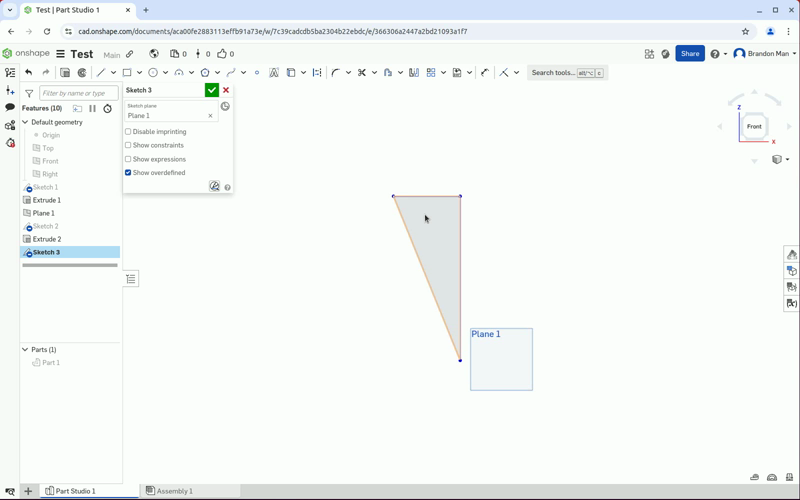
scroll(6)
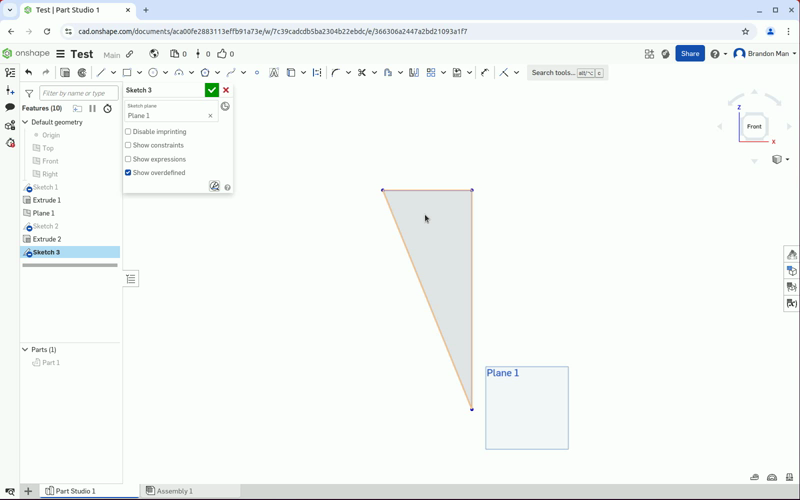
scroll(6)
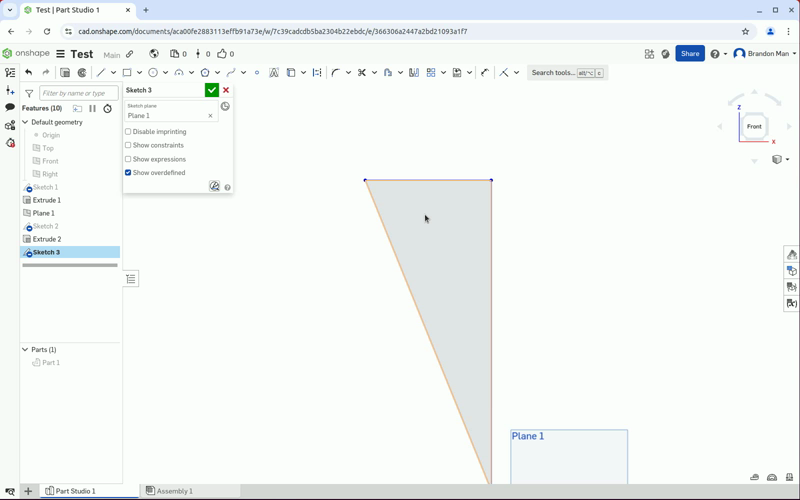
scroll(6)
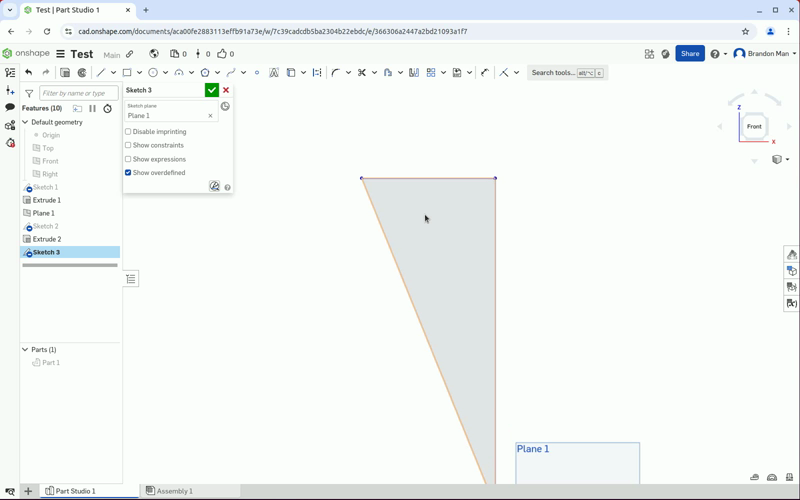
scroll(6)
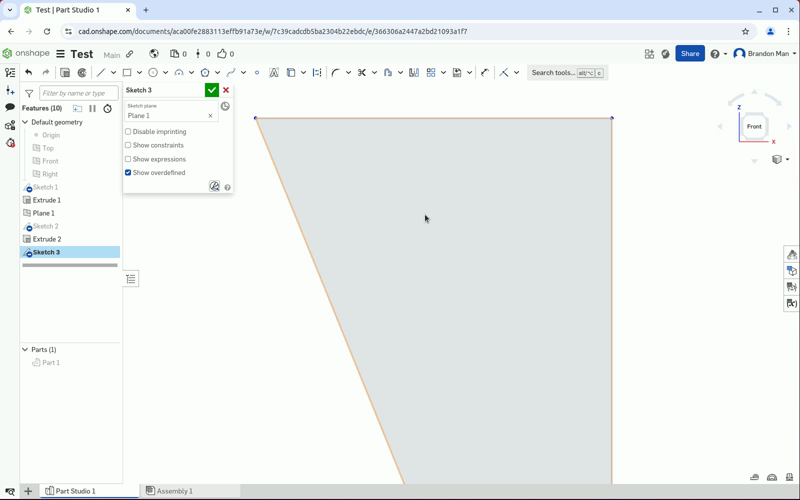
click(425, 214)
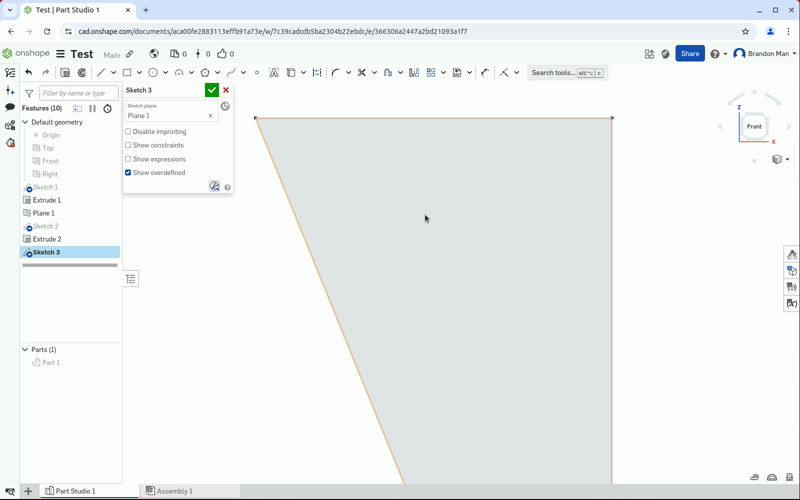
scroll(-6)
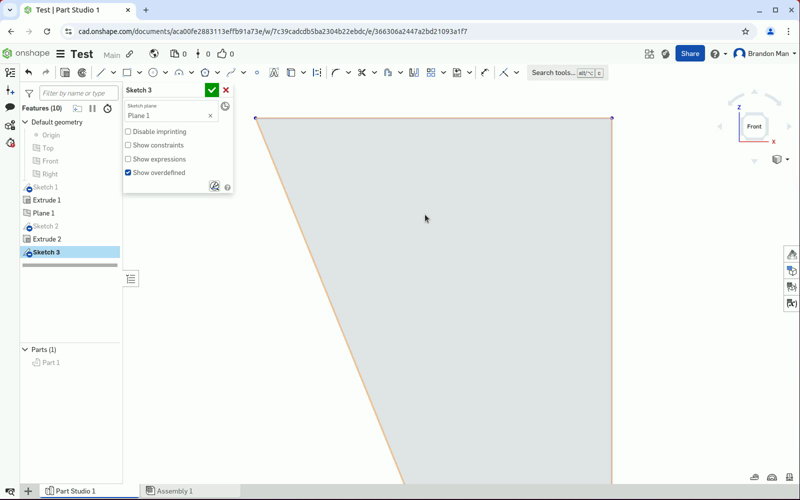
scroll(-6)
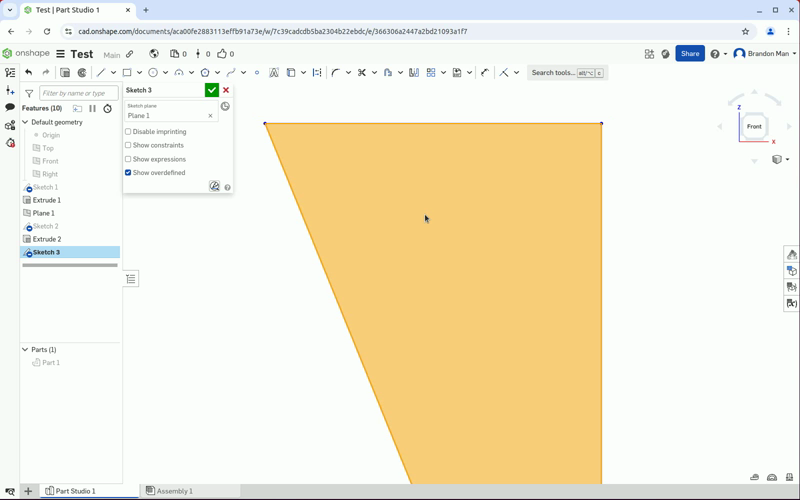
scroll(-6)
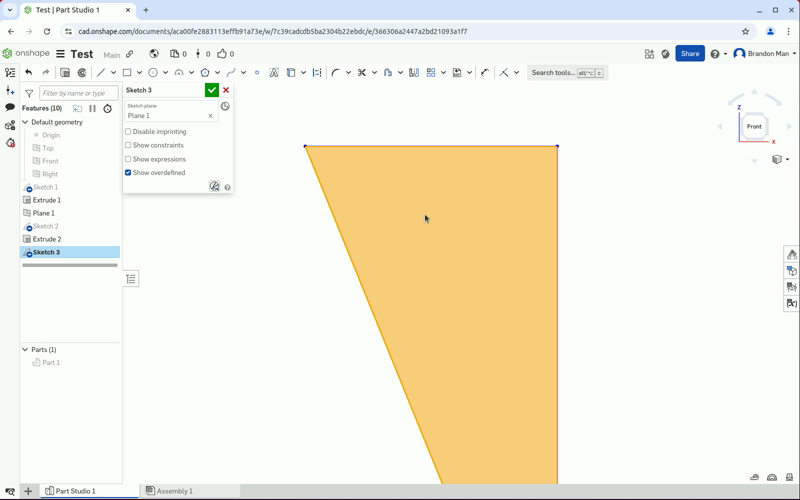
scroll(-6)
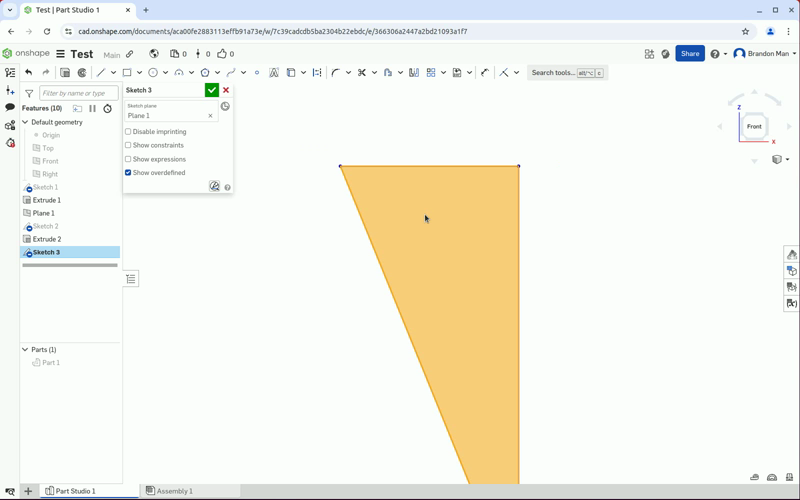
scroll(-6)
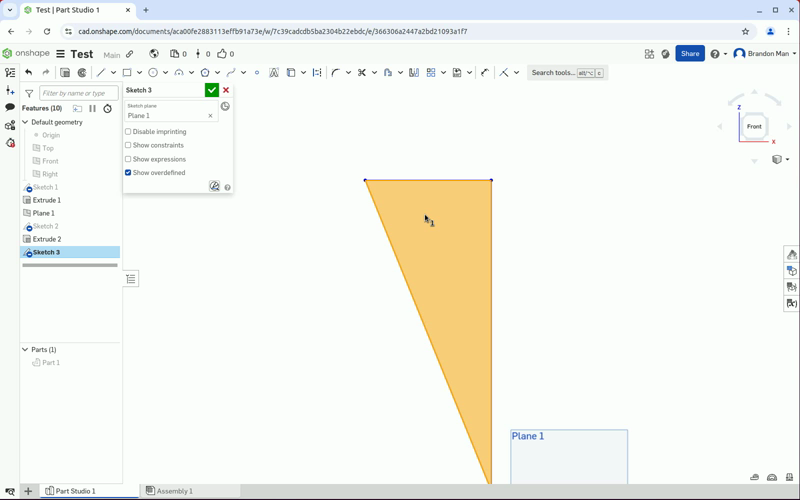
scroll(-6)
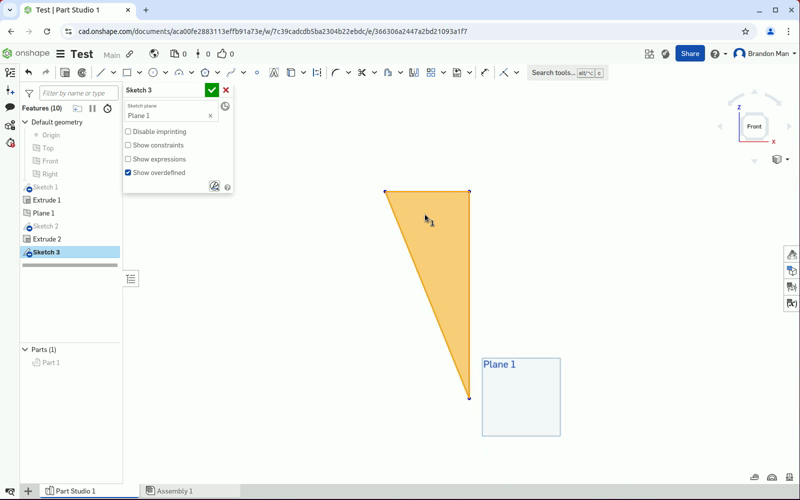
scroll(-6)
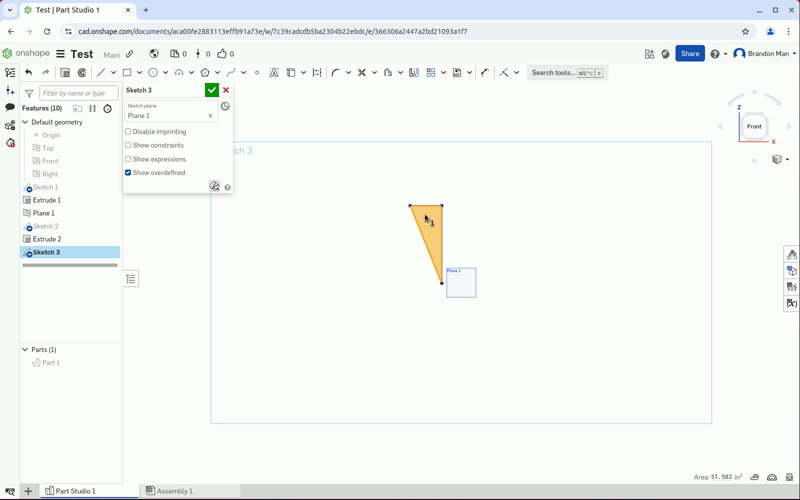
mouse_move(73, 352)
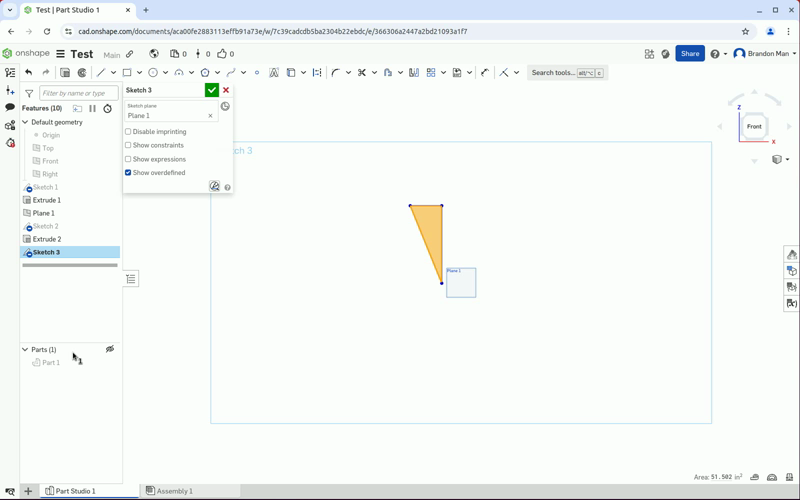
key(shift+y)
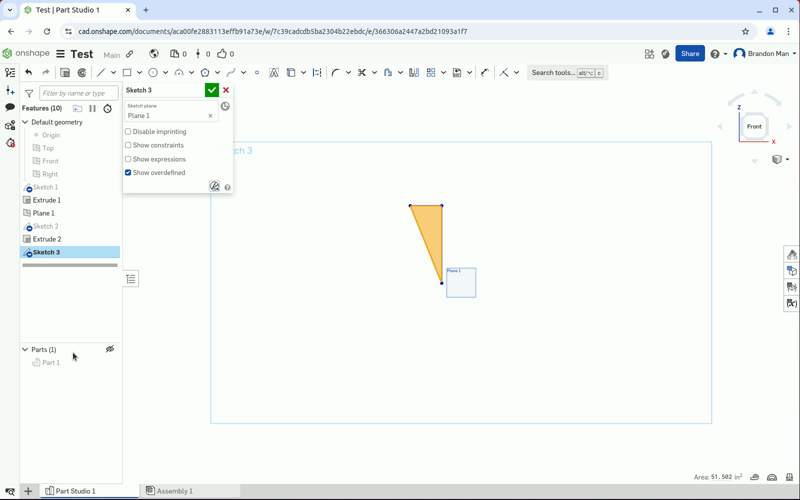
key(shift+e)
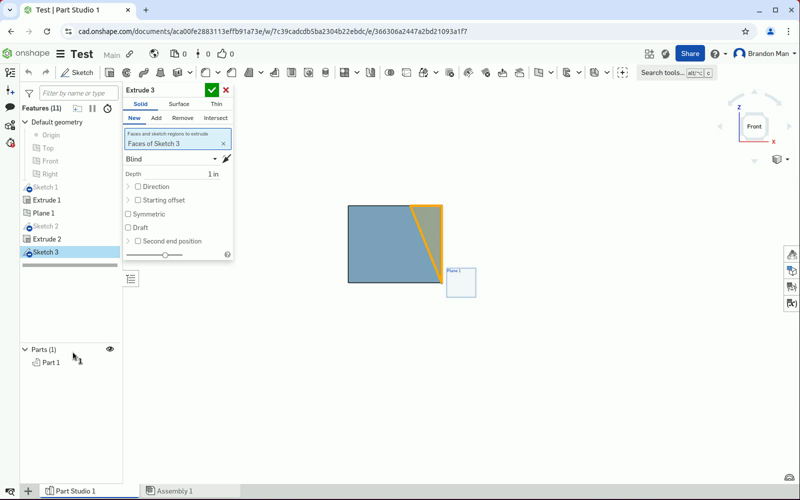
mouse_move(143, 106)
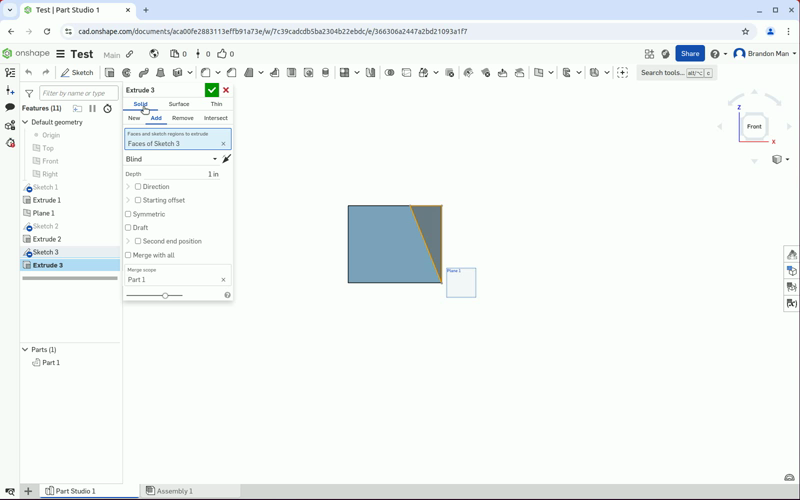
click(143, 106)
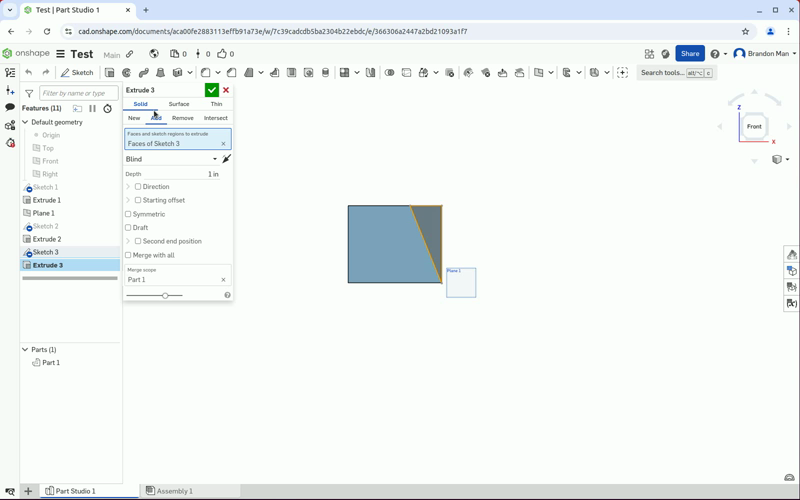
mouse_move(186, 120)
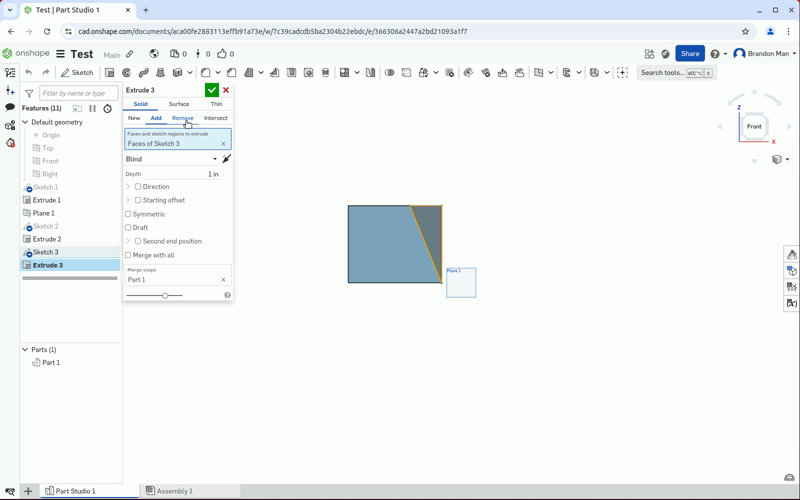
click(186, 120)
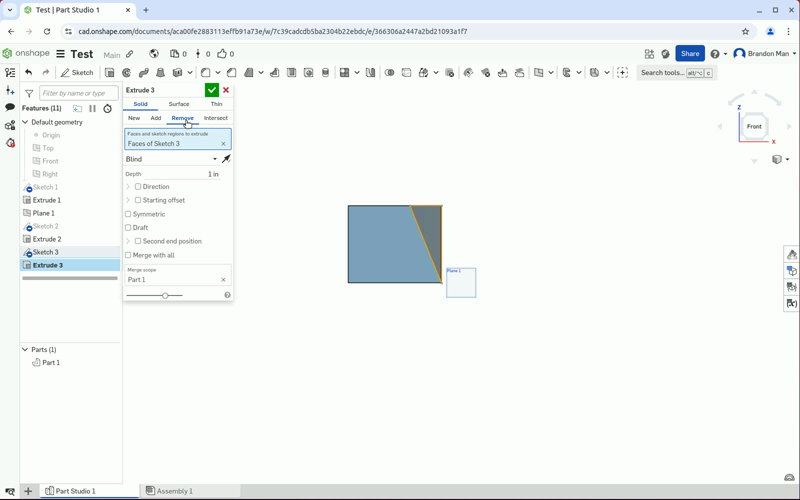
key(tab, 4)
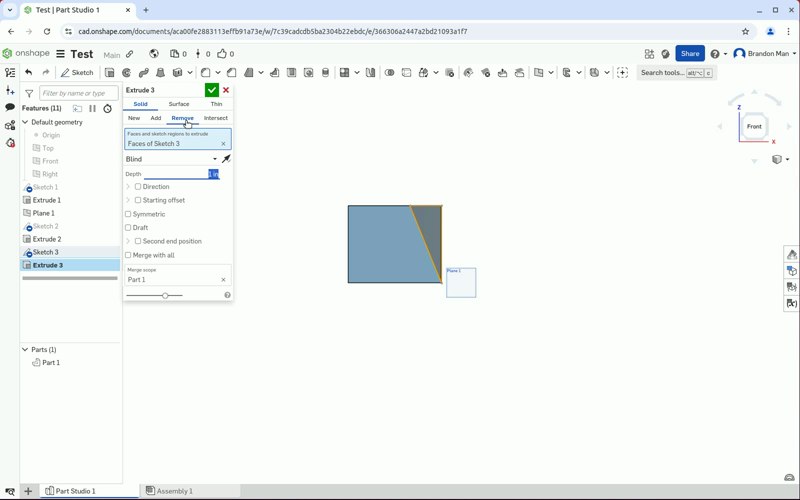
text(12.758)
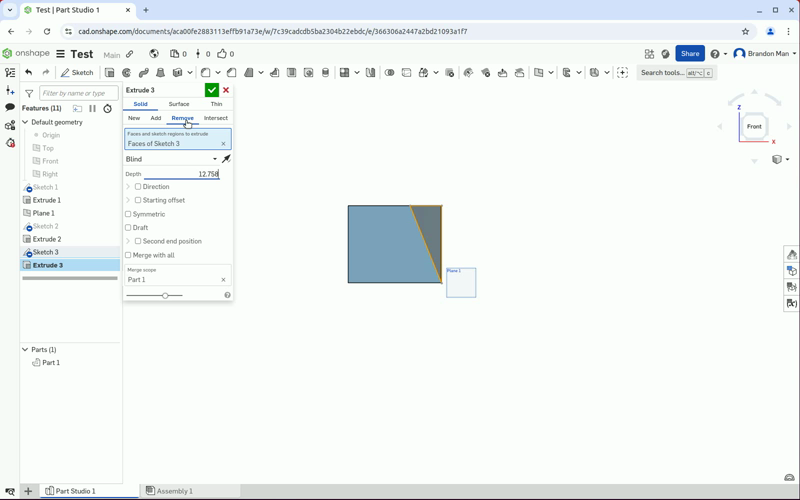
key(tab, 6)
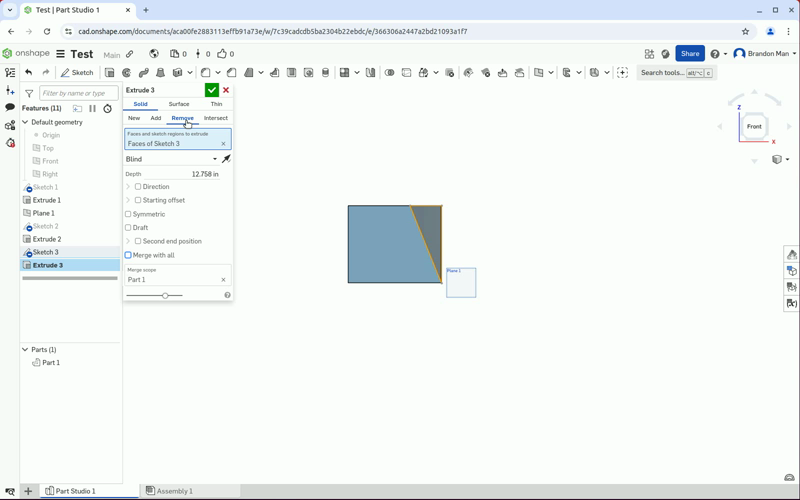
key(space)
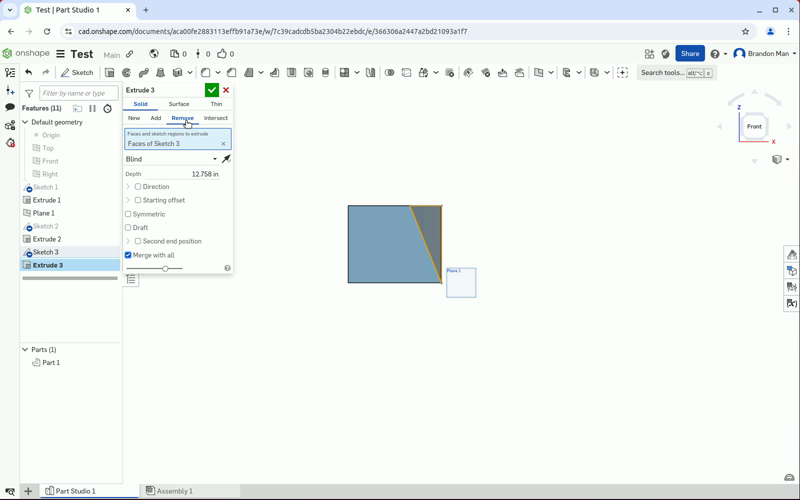
key(enter)
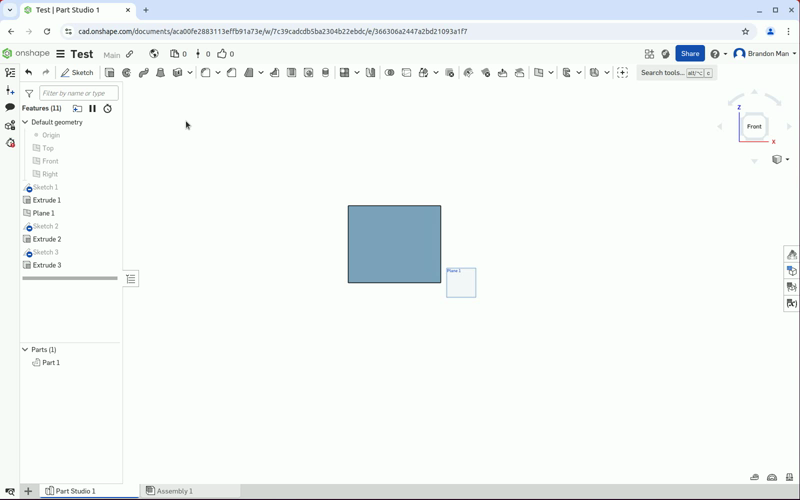
key(shift+h)
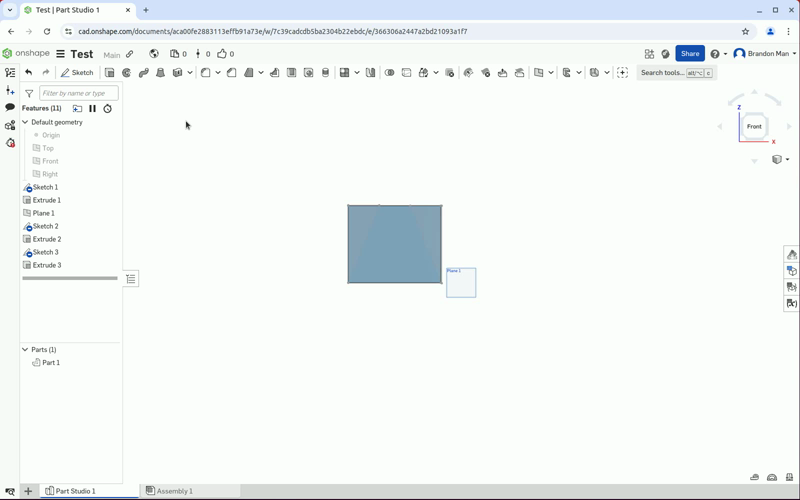
key(shift+h)
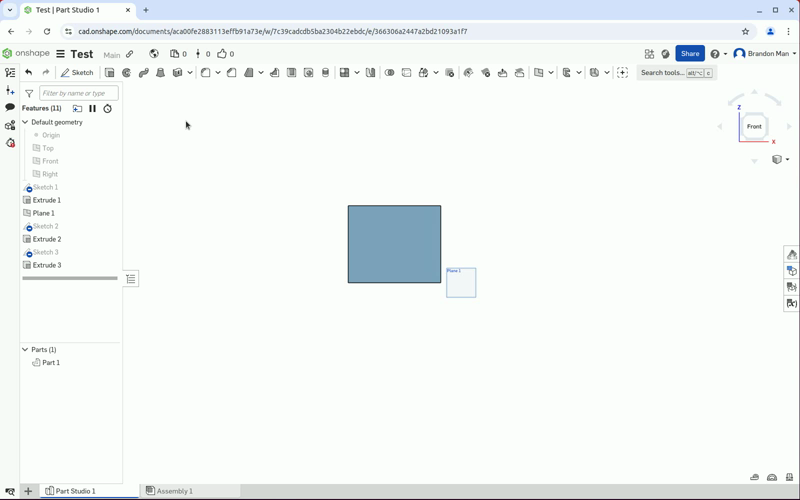
mouse_move(73, 189)
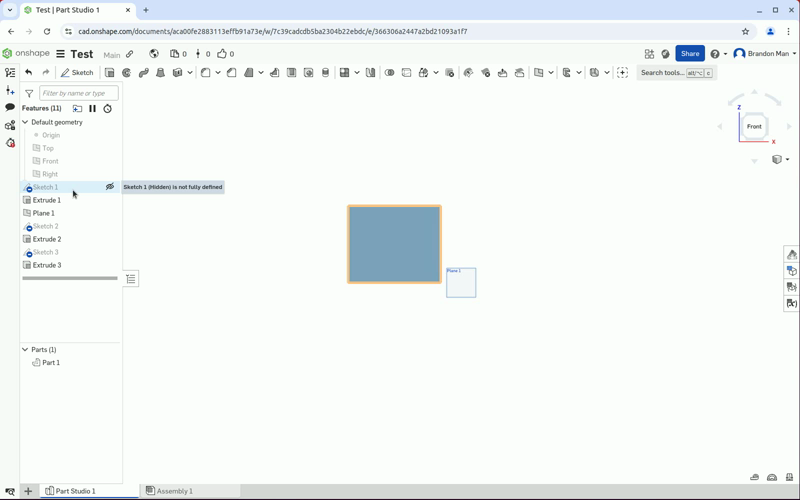
click(73, 189)
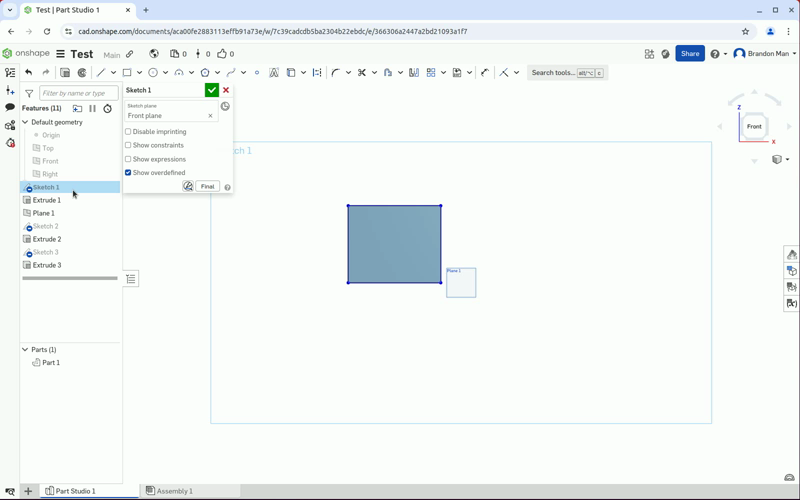
mouse_move(229, 92)
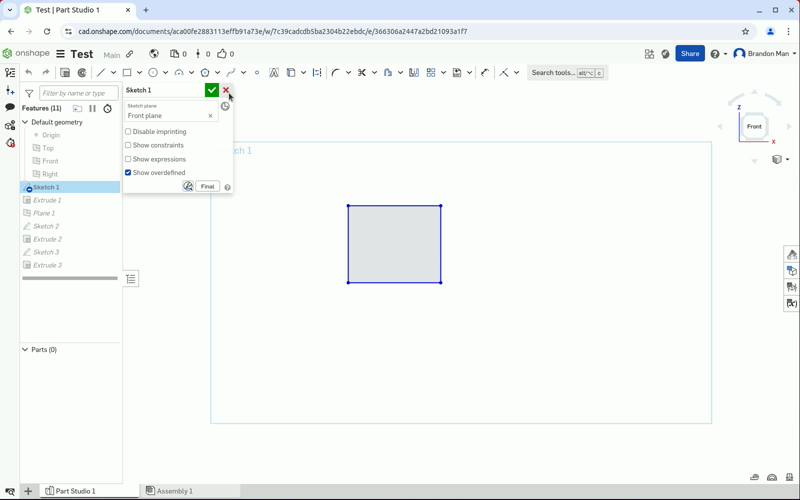
click(229, 92)
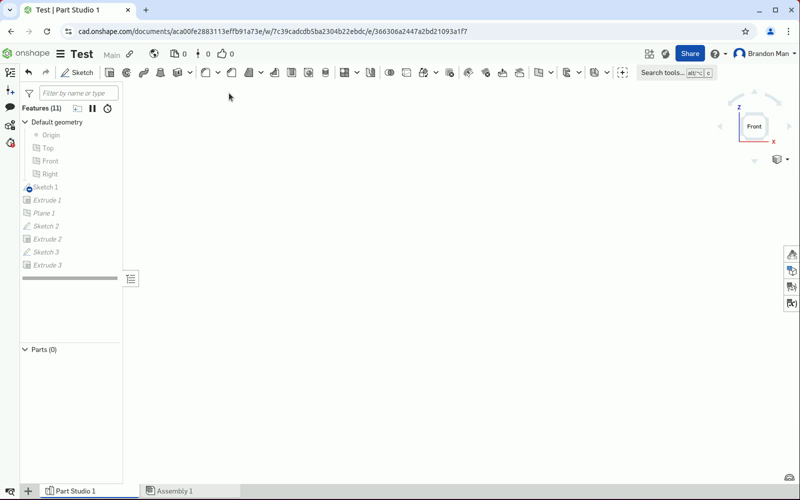
key(shift+s)
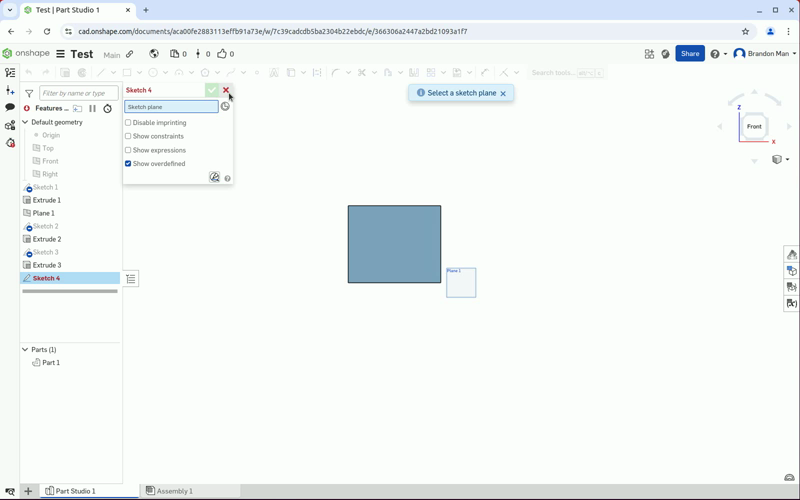
mouse_move(73, 215)
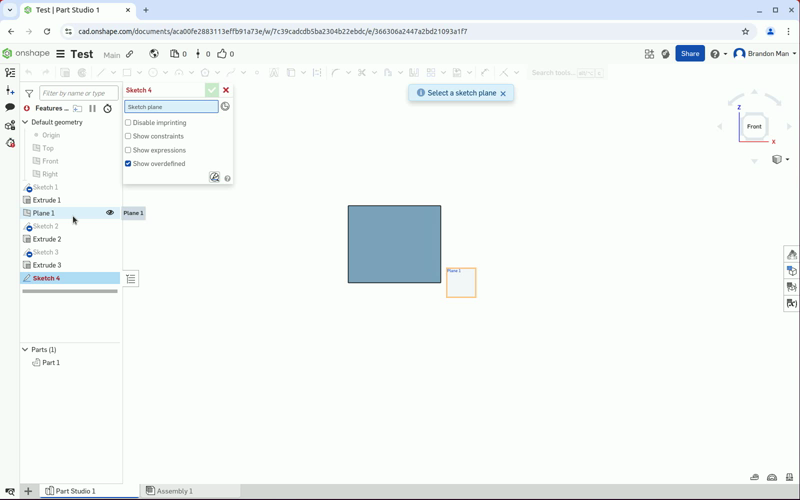
click(73, 215)
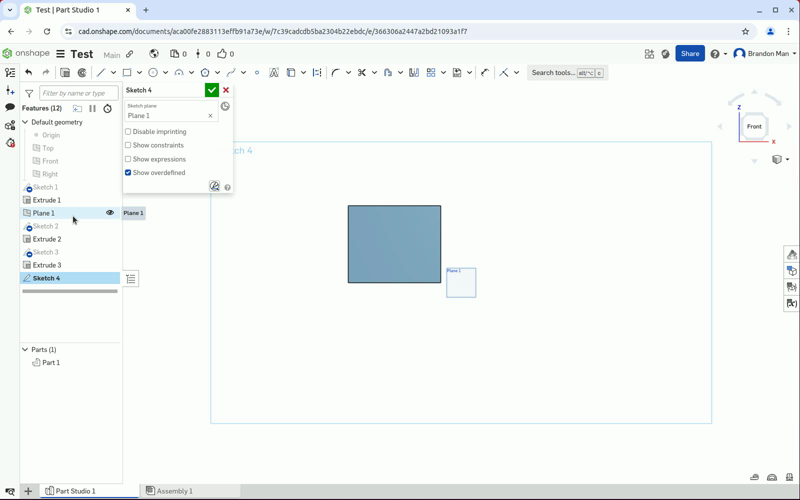
mouse_move(73, 352)
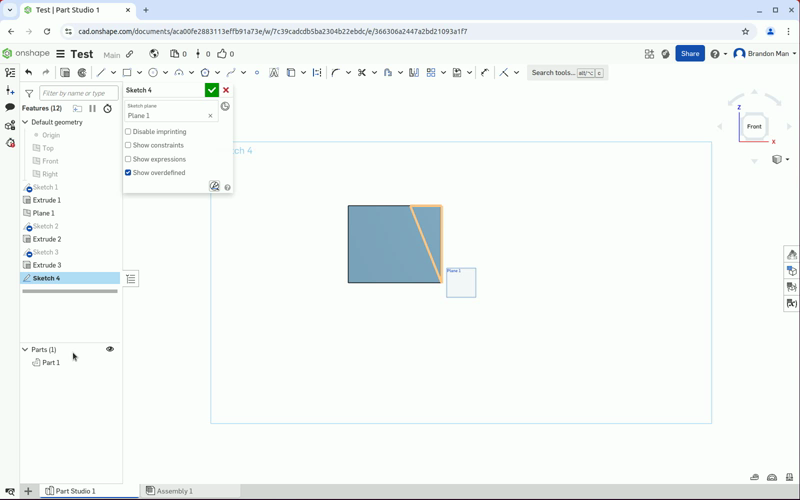
key(y)
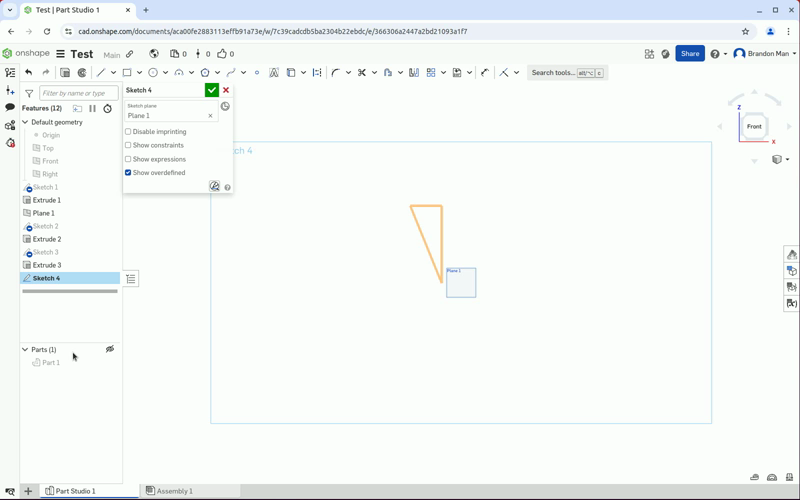
key(l)
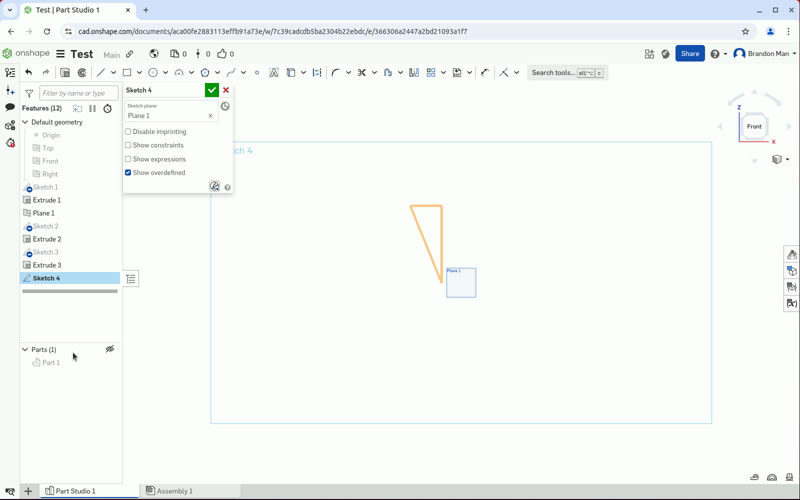
key_down(shift)
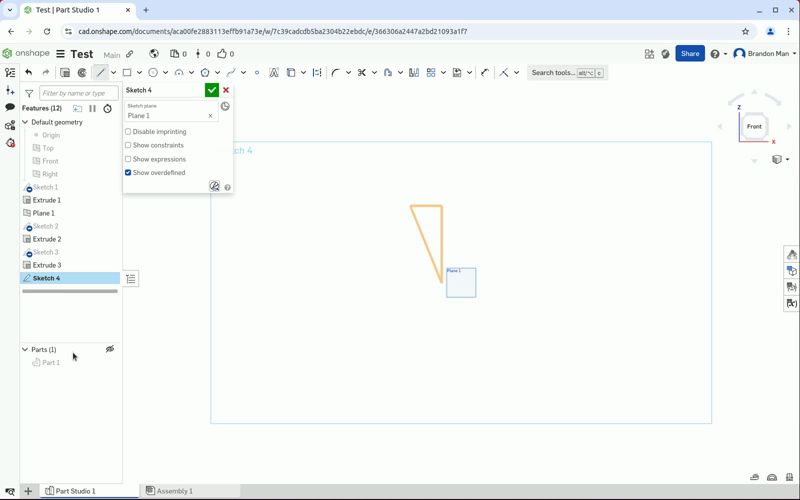
mouse_move(378, 282)
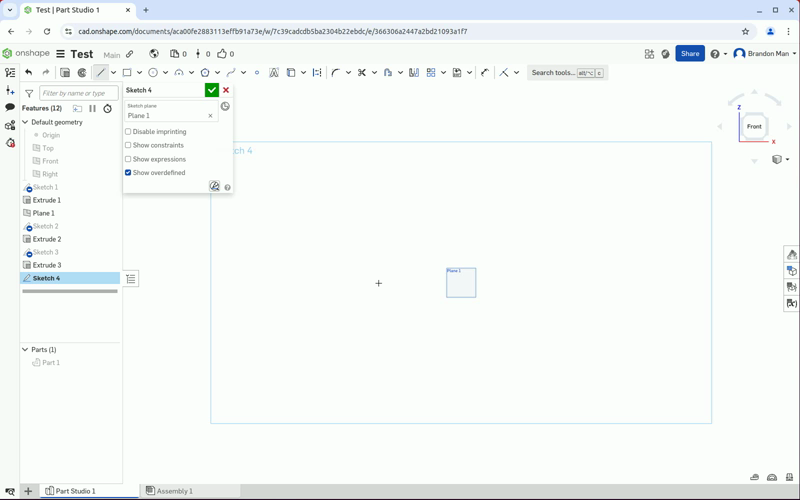
click(378, 282)
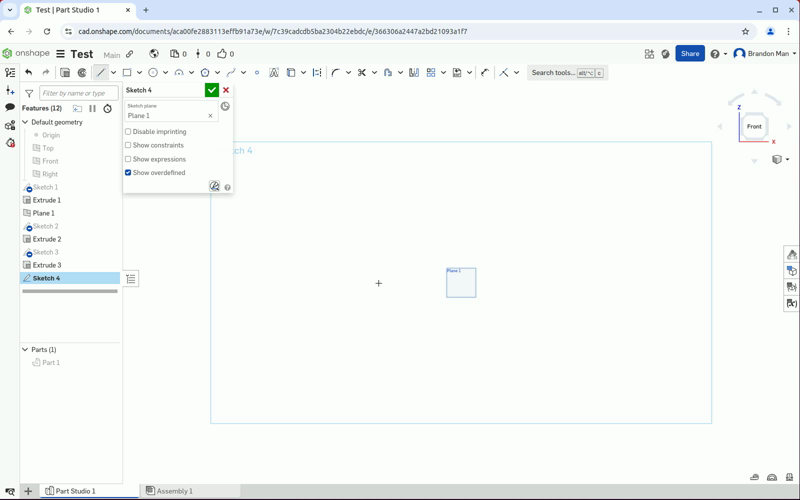
key_up(shift)
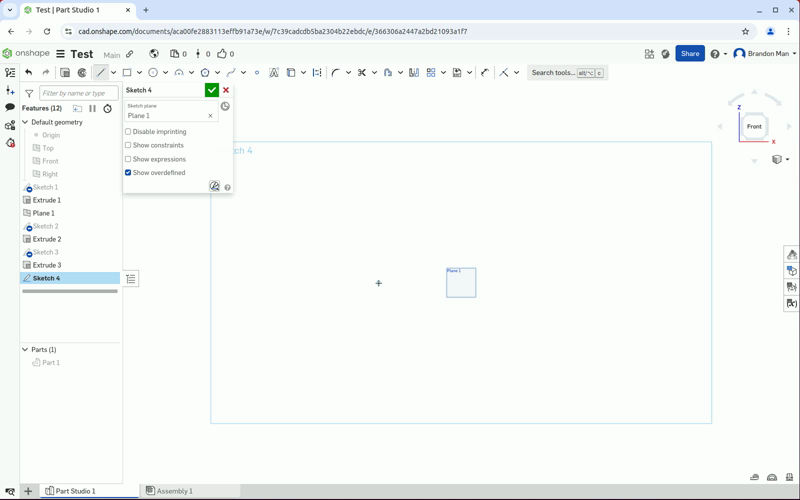
key_down(shift)
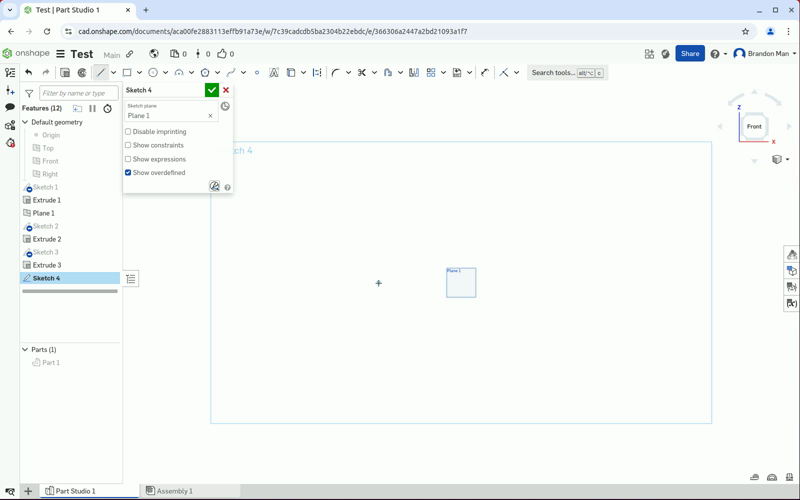
mouse_move(408, 282)
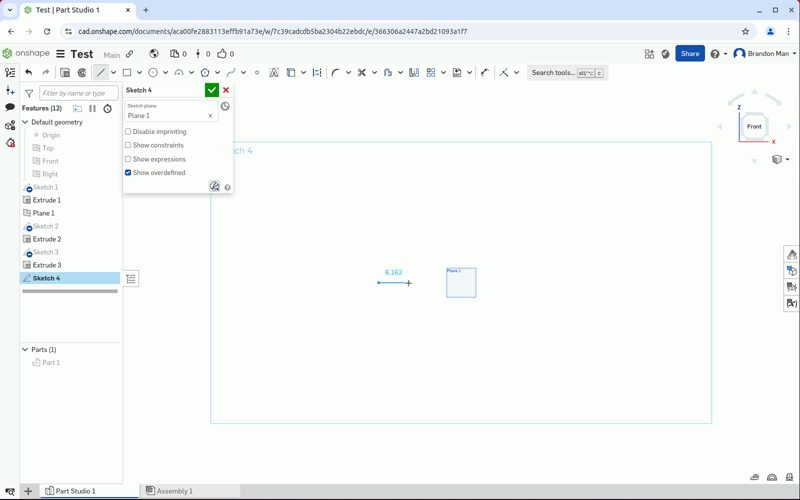
mouse_move(410, 282)
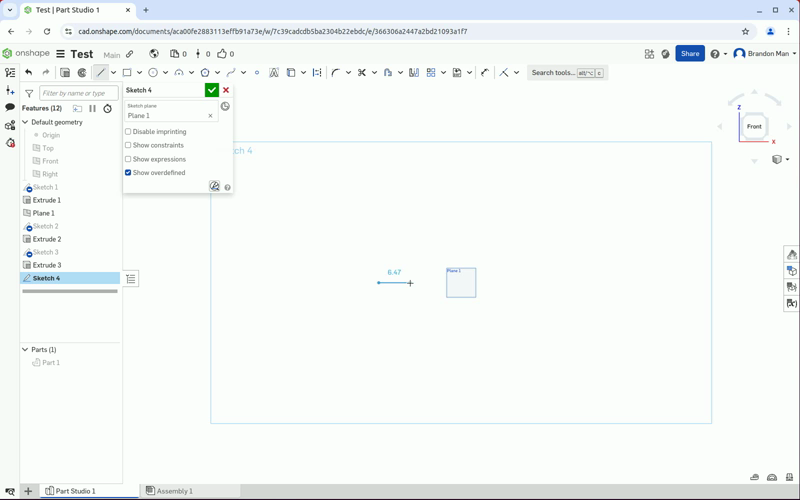
click(410, 282)
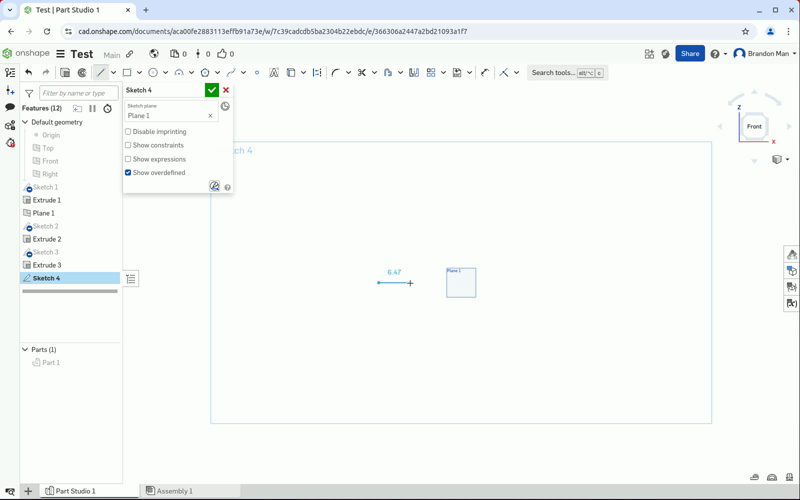
key_up(shift)
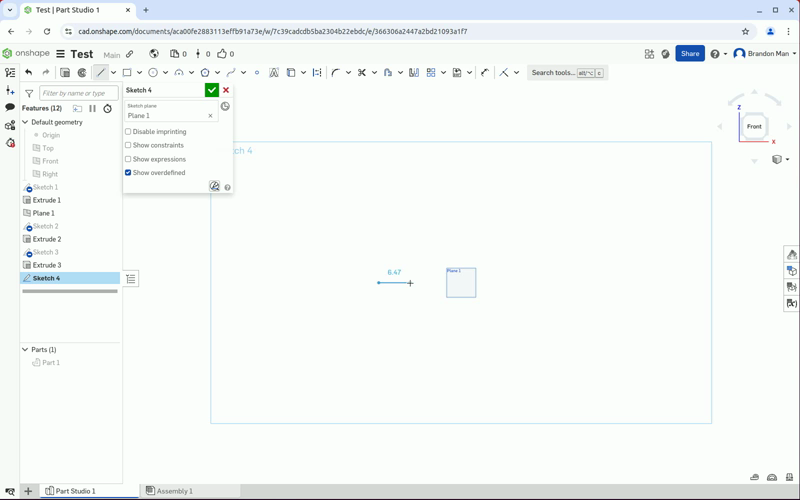
key_down(shift)
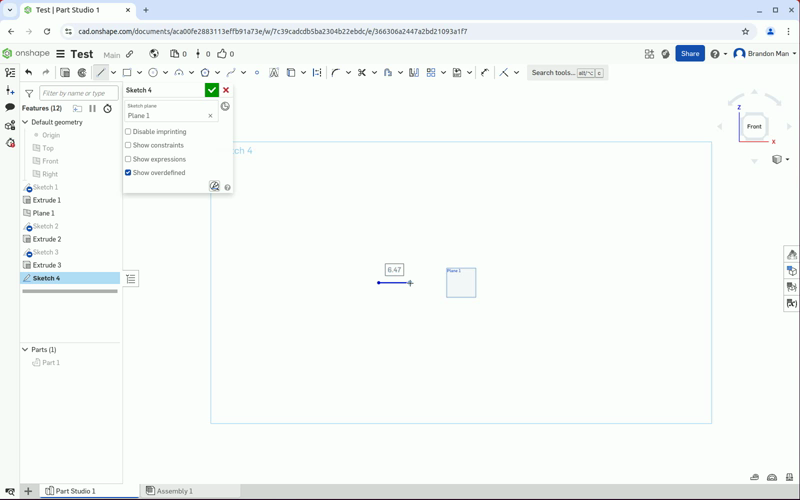
mouse_move(440, 282)
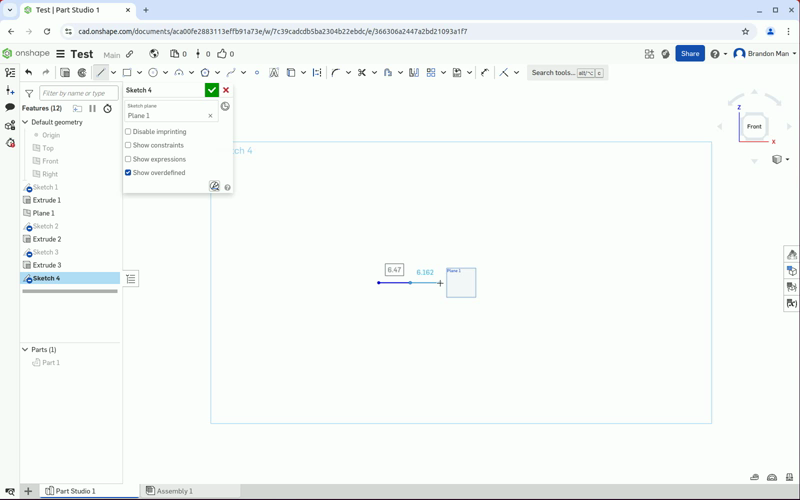
mouse_move(410, 267)
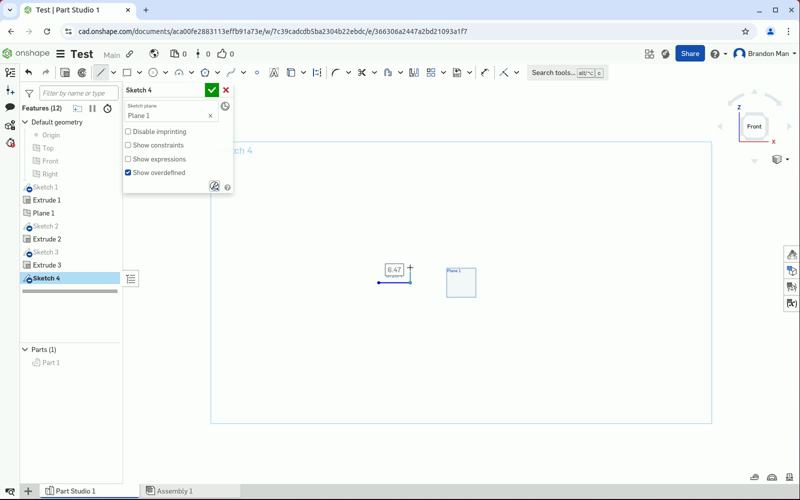
click(410, 267)
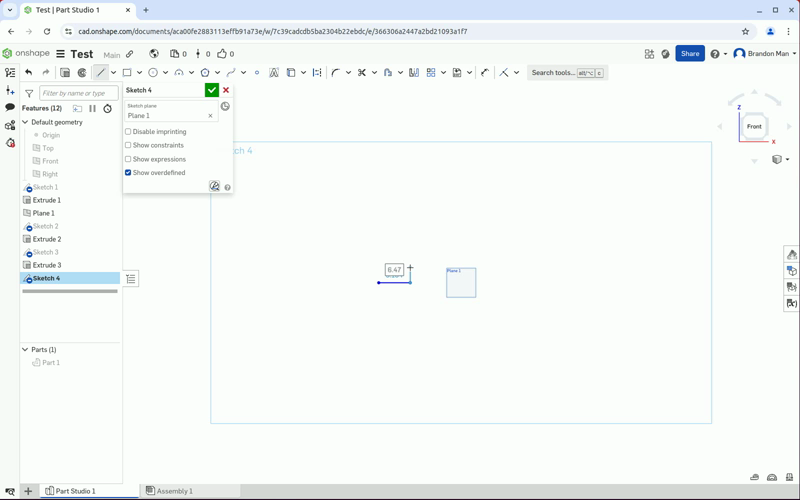
key_up(shift)
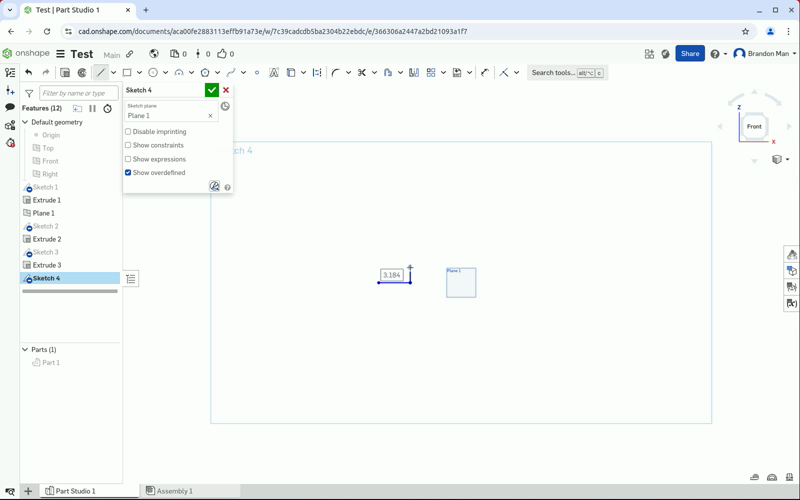
key_down(shift)
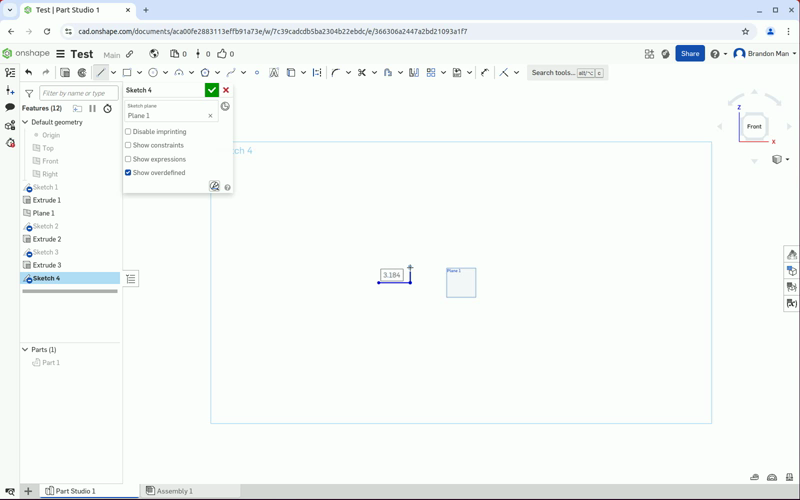
mouse_move(440, 267)
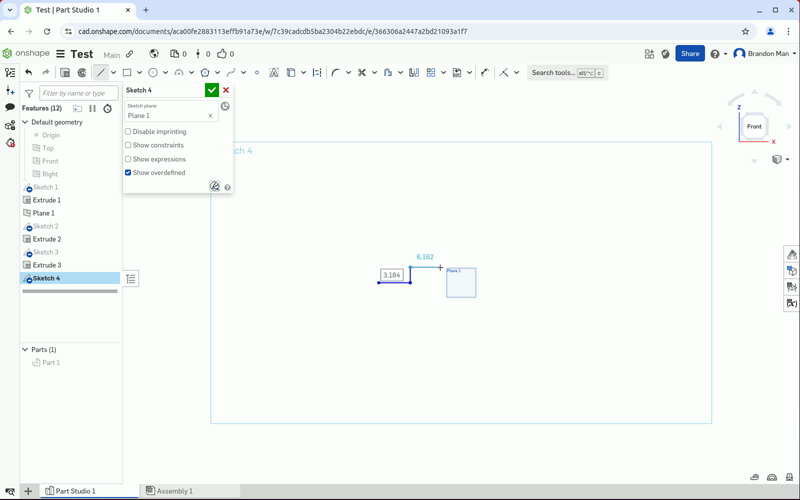
mouse_move(378, 267)
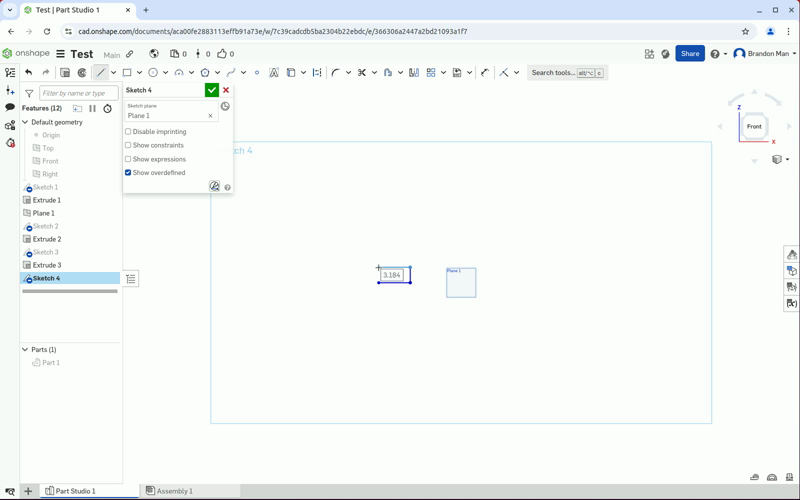
click(378, 267)
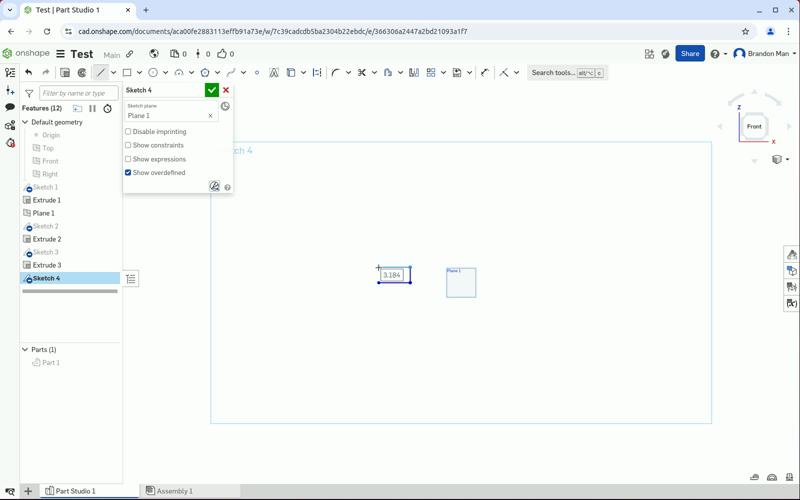
key_up(shift)
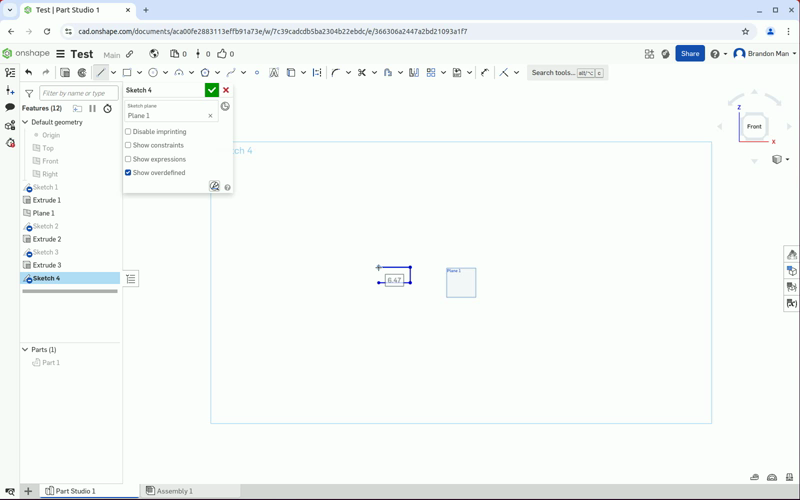
mouse_move(408, 267)
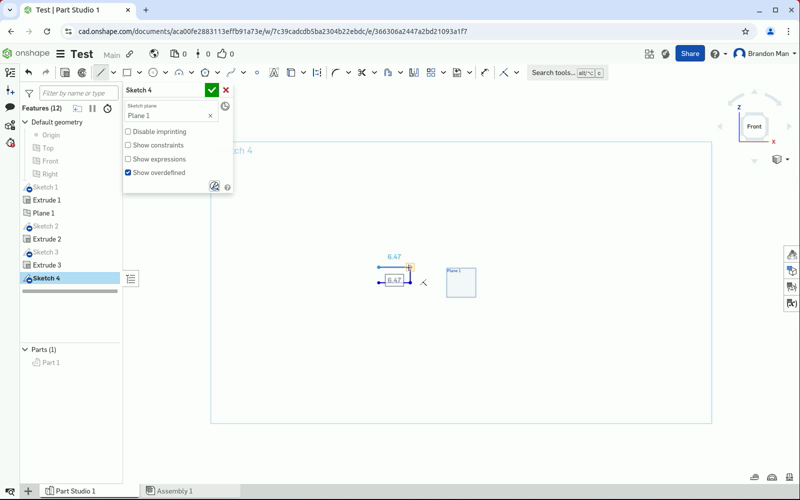
key_down(shift)
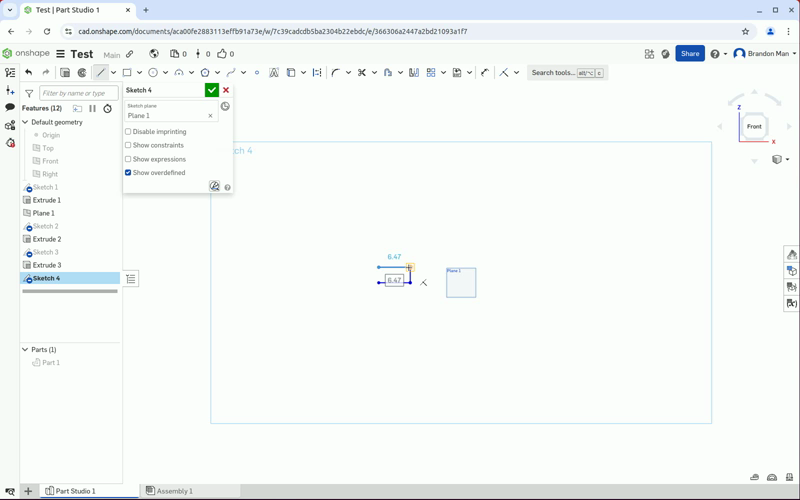
mouse_move(378, 282)
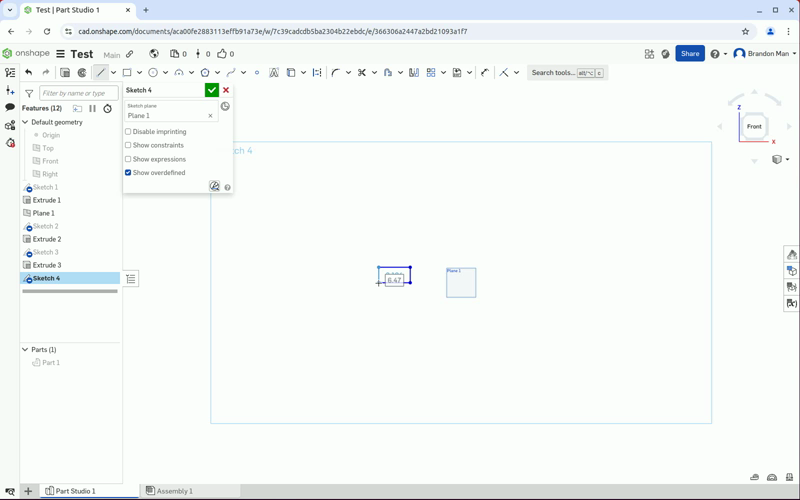
key_up(shift)
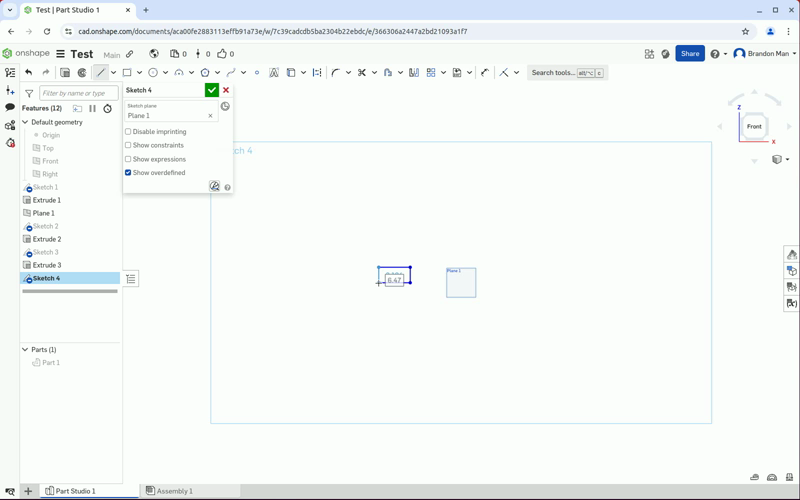
click(378, 282)
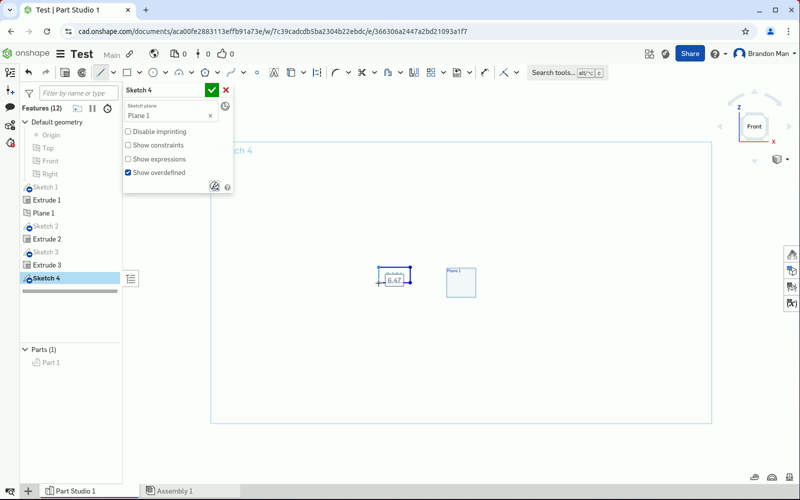
key(esc)
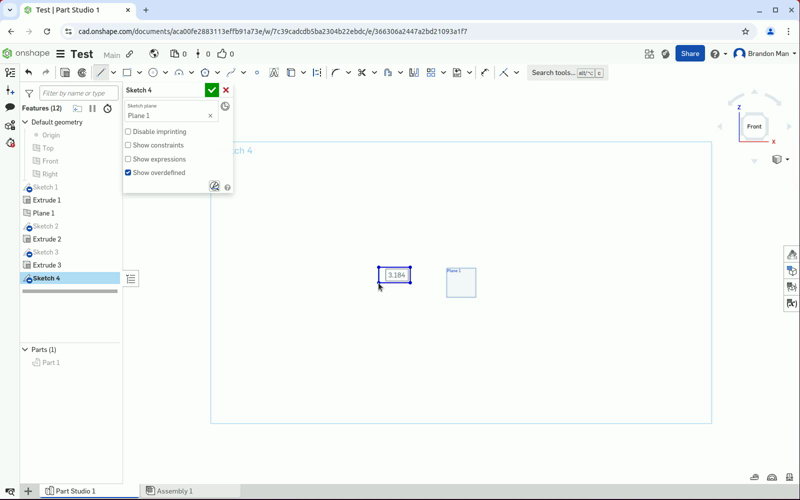
mouse_move(403, 281)
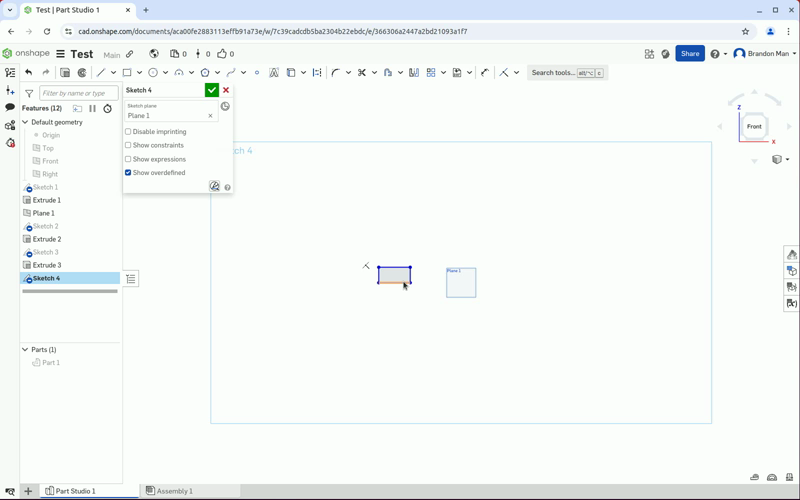
scroll(6)
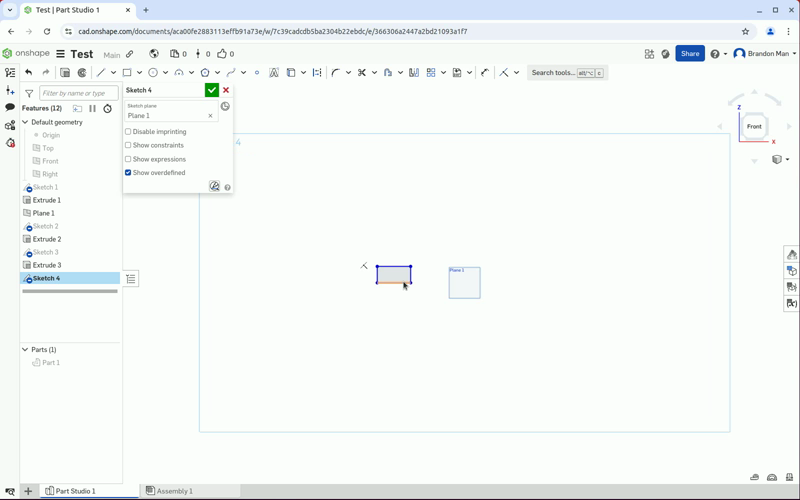
scroll(6)
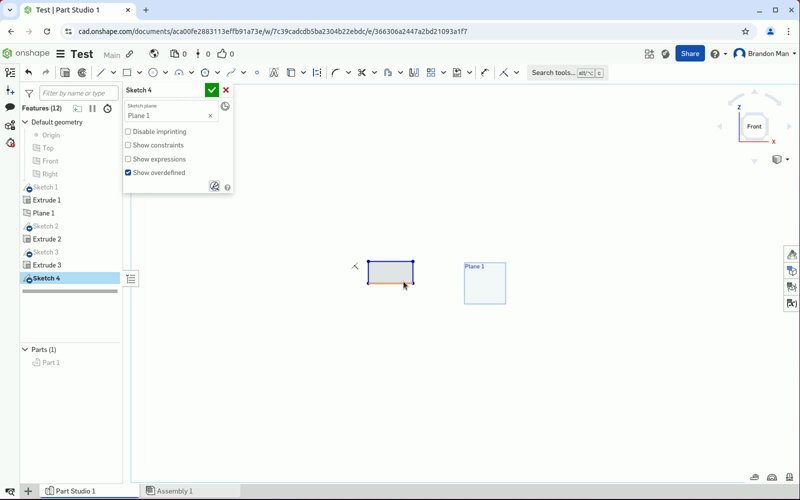
scroll(6)
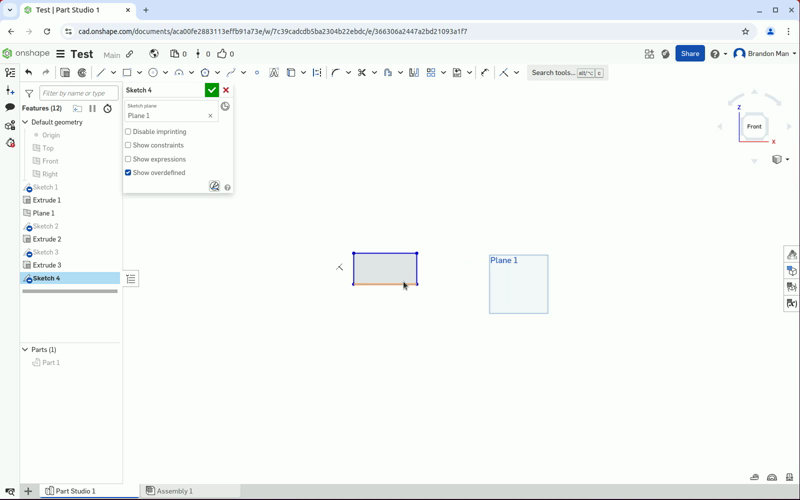
scroll(6)
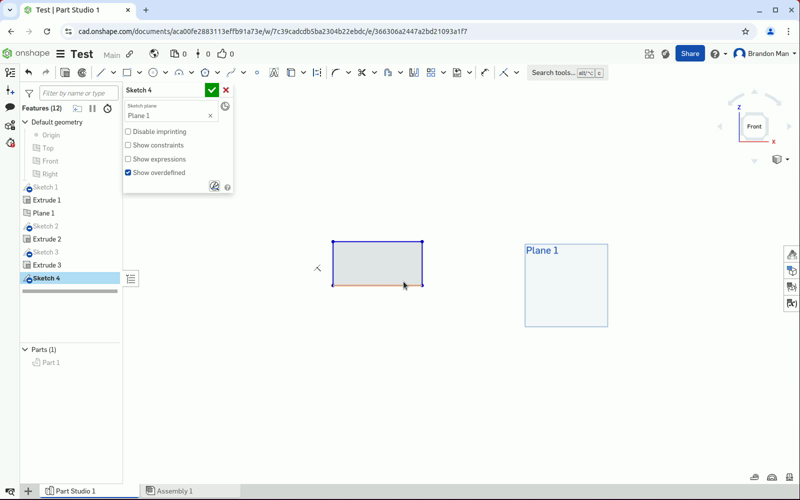
scroll(6)
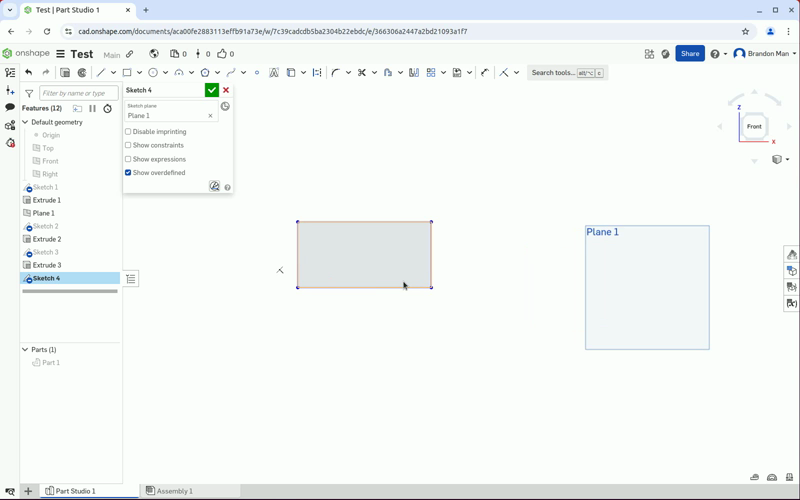
scroll(6)
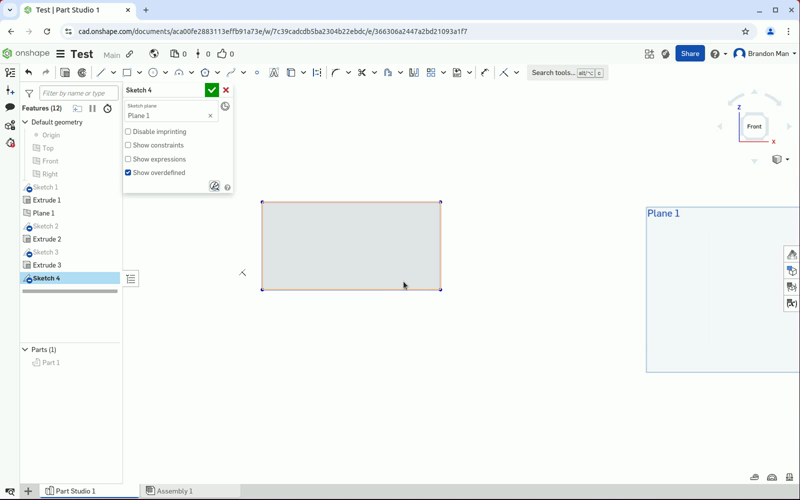
scroll(6)
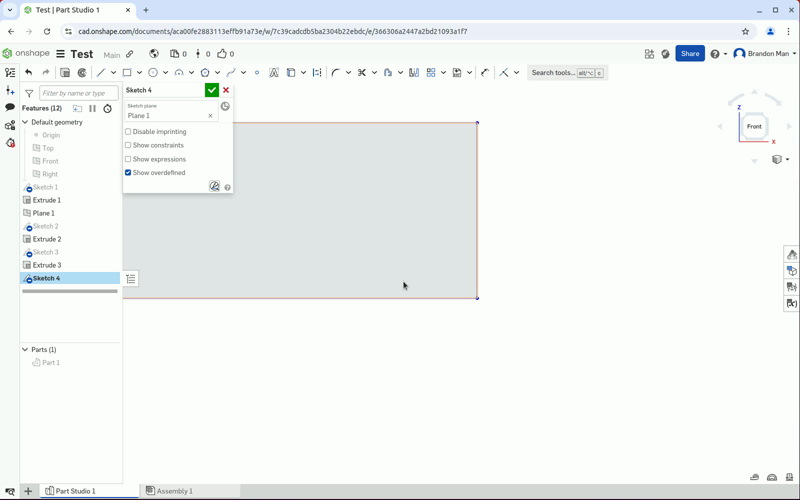
click(403, 281)
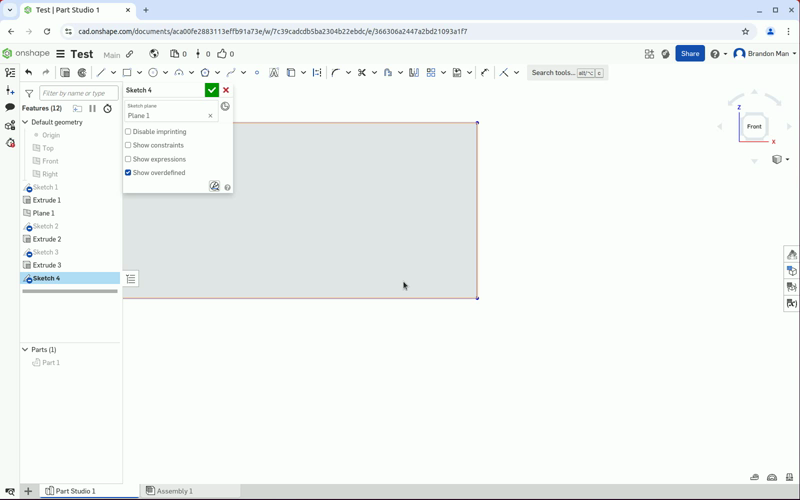
scroll(-6)
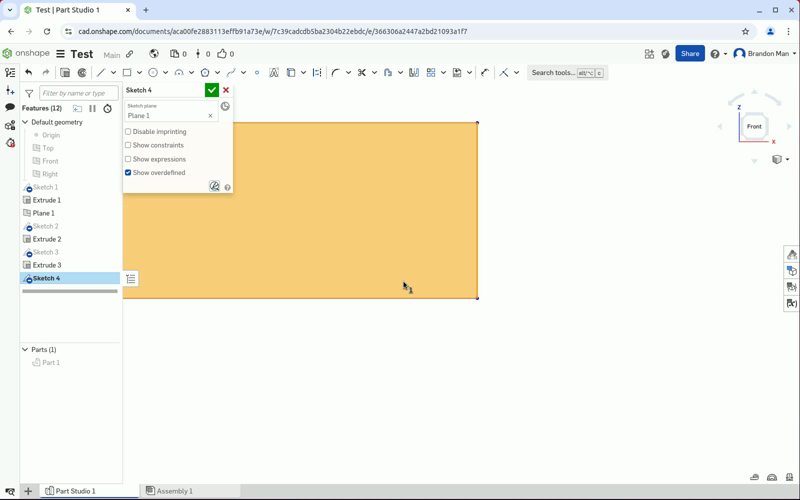
scroll(-6)
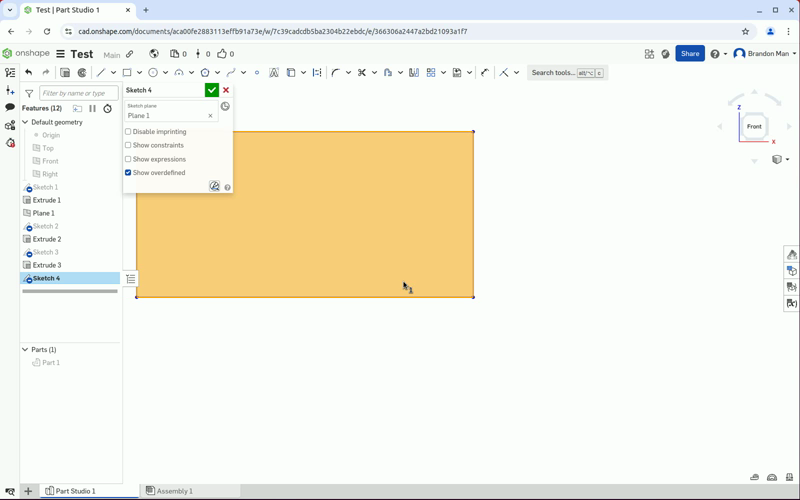
scroll(-6)
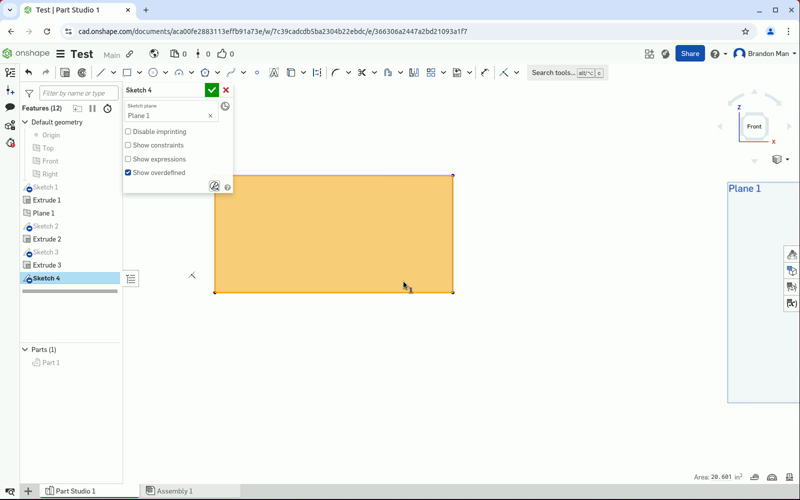
scroll(-6)
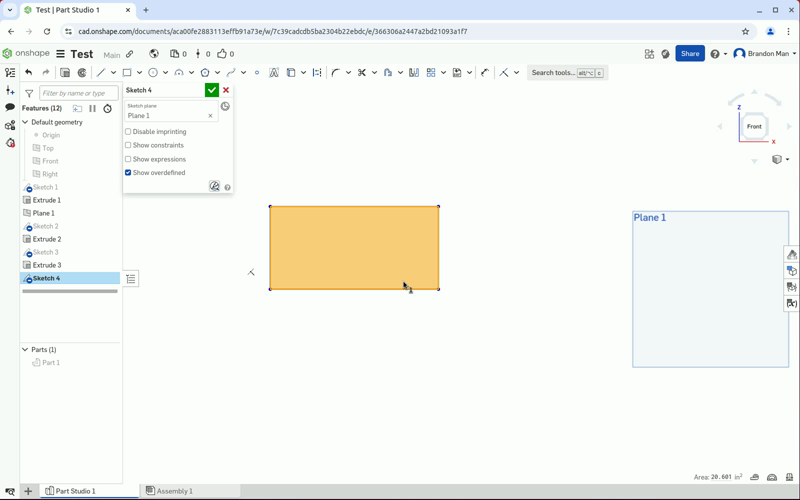
scroll(-6)
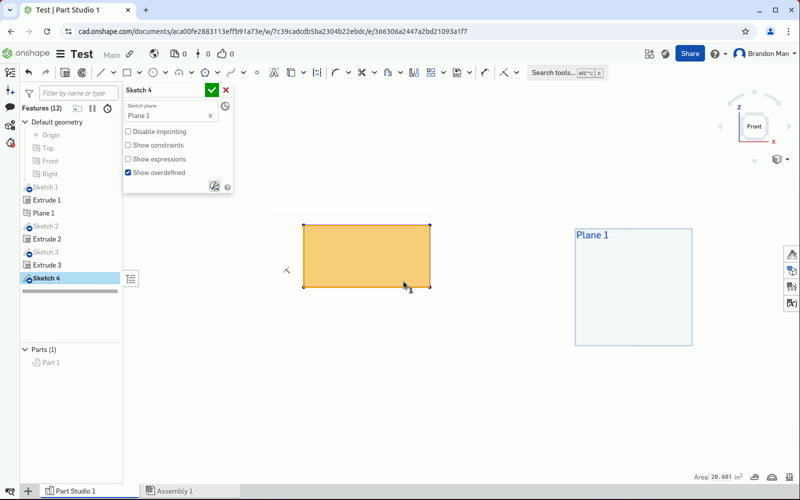
scroll(-6)
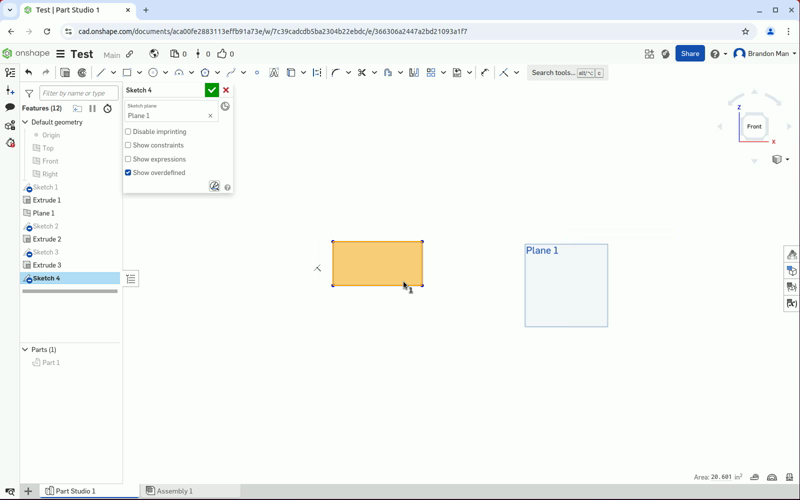
scroll(-6)
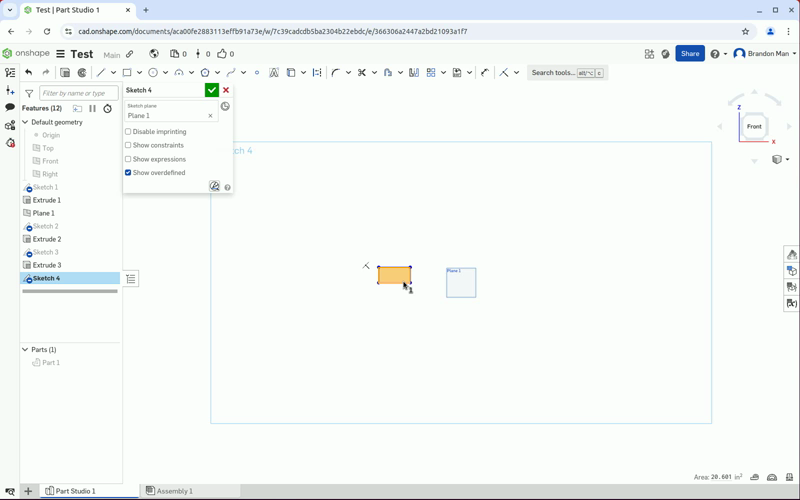
mouse_move(73, 352)
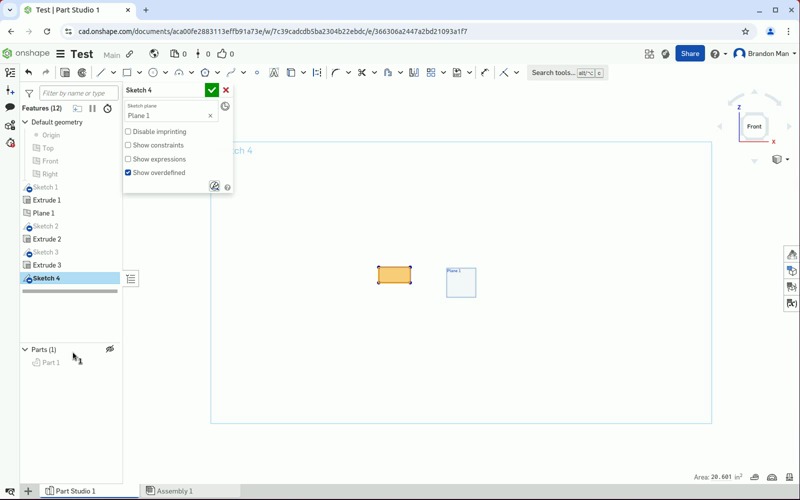
key(shift+y)
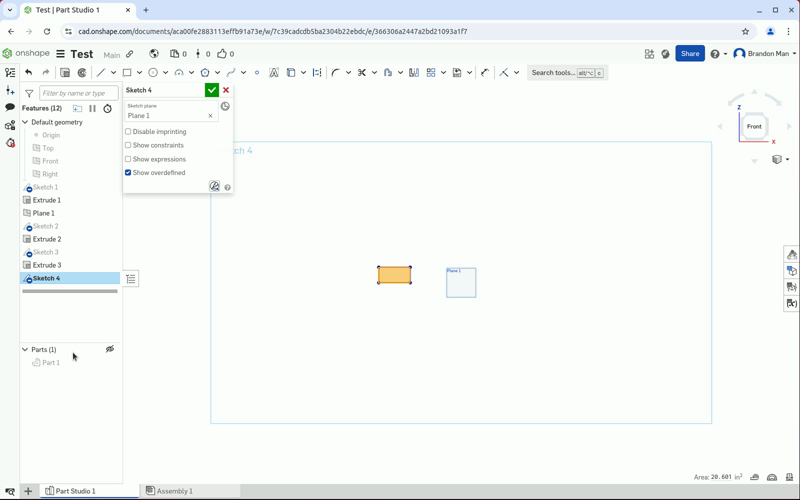
key(shift+e)
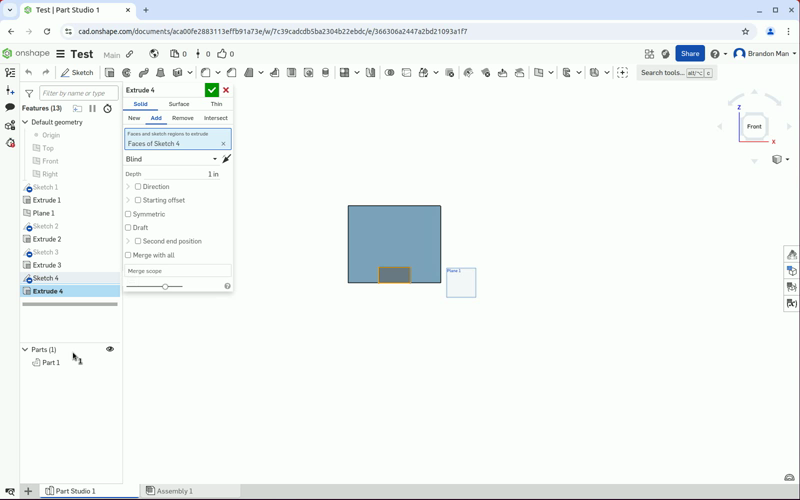
mouse_move(143, 106)
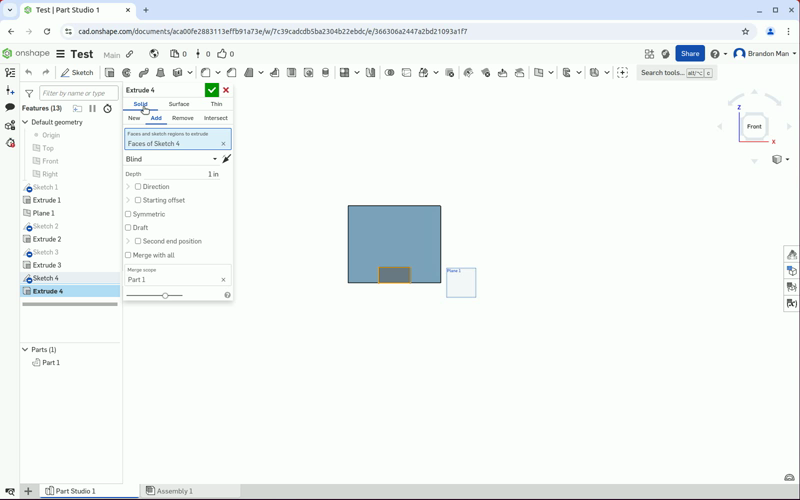
click(143, 106)
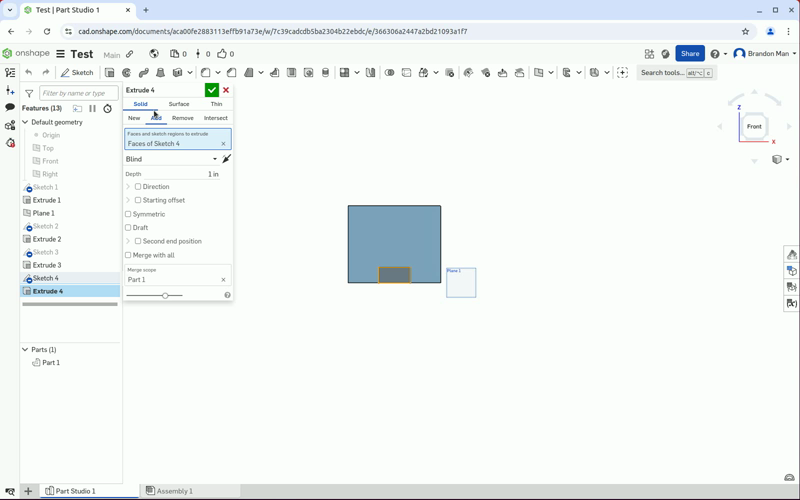
mouse_move(186, 120)
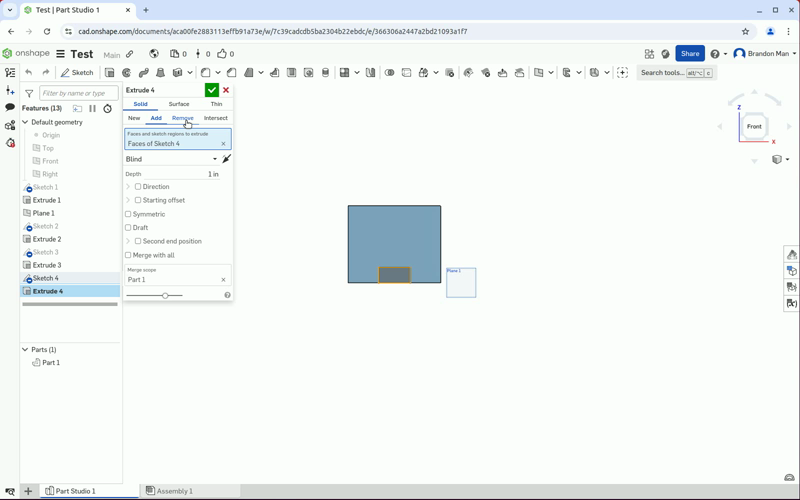
click(186, 120)
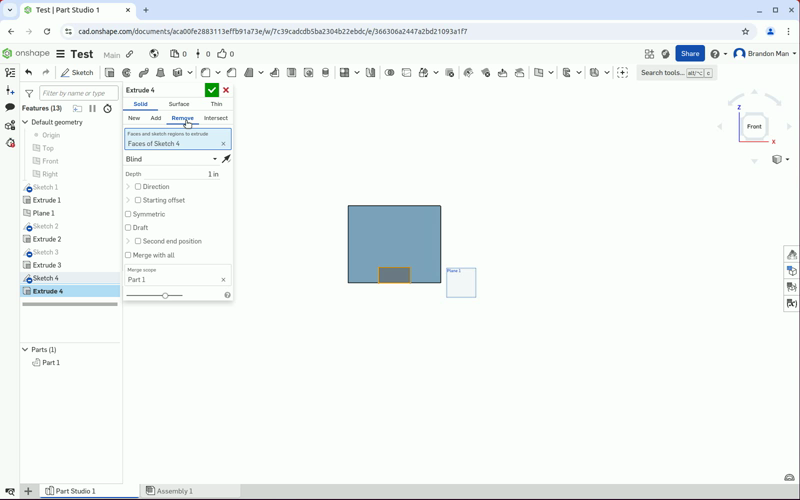
key(tab, 4)
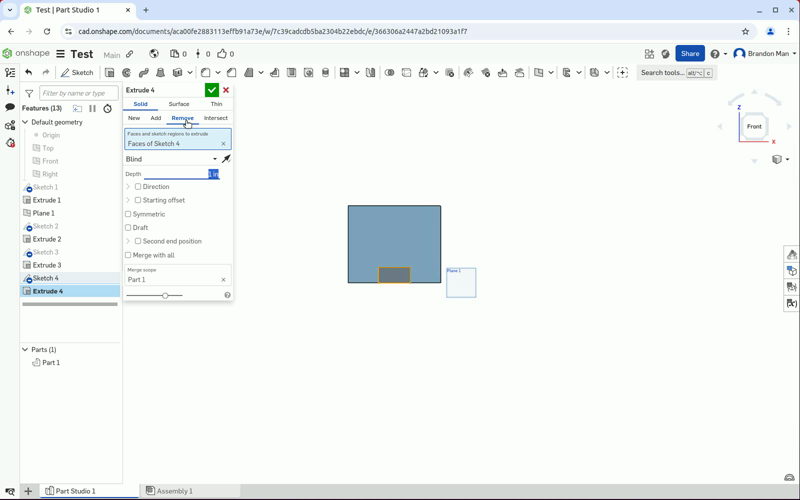
text(12.758)
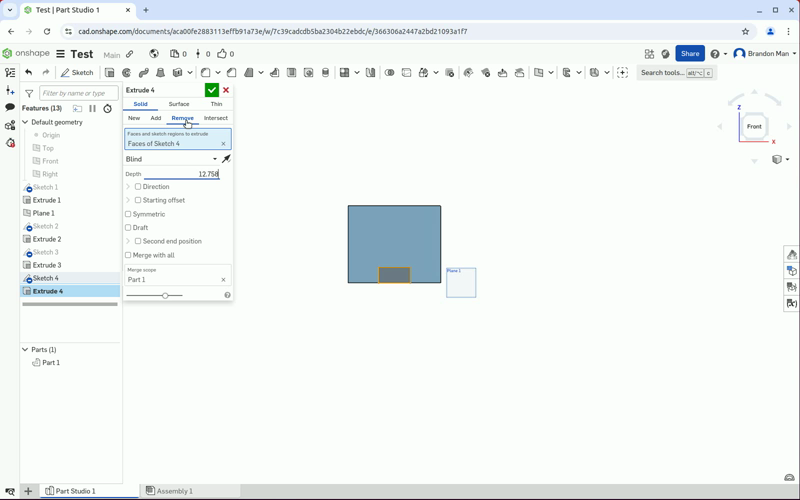
key(tab, 6)
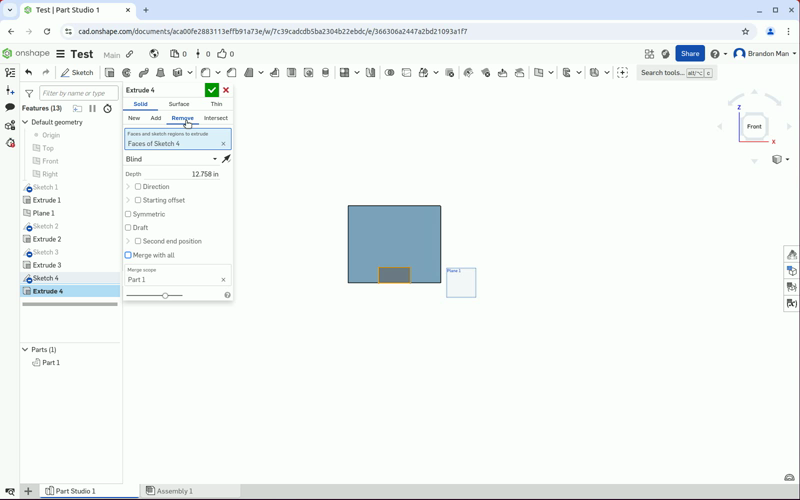
key(space)
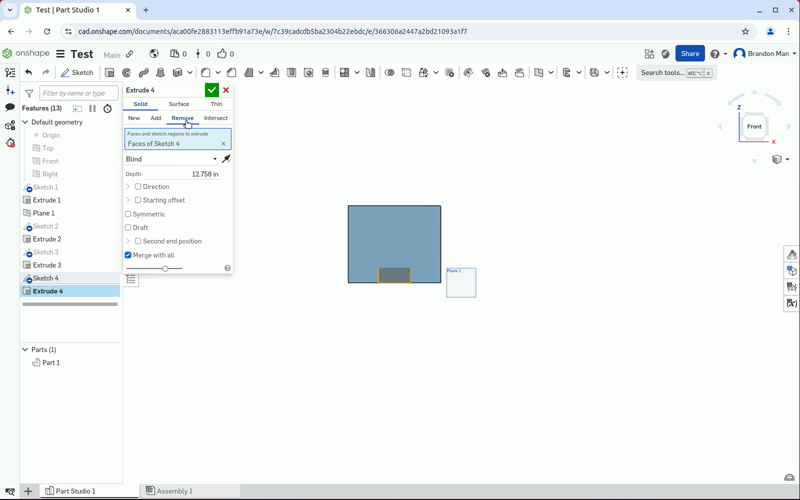
key(enter)
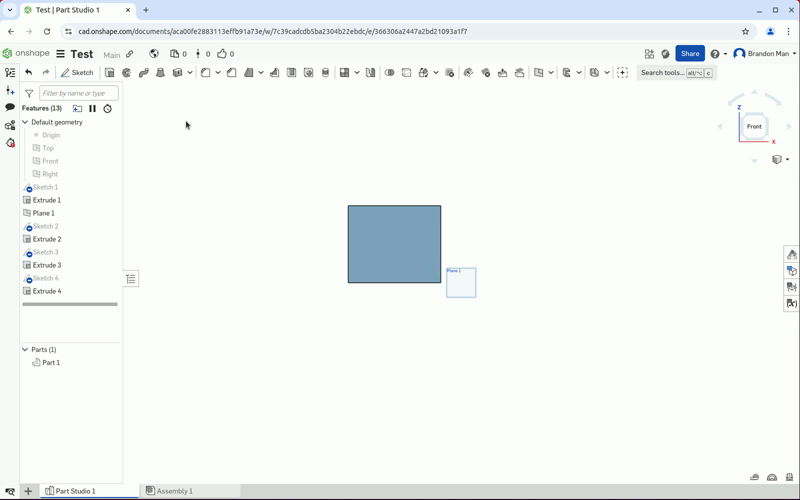
key(shift+h)
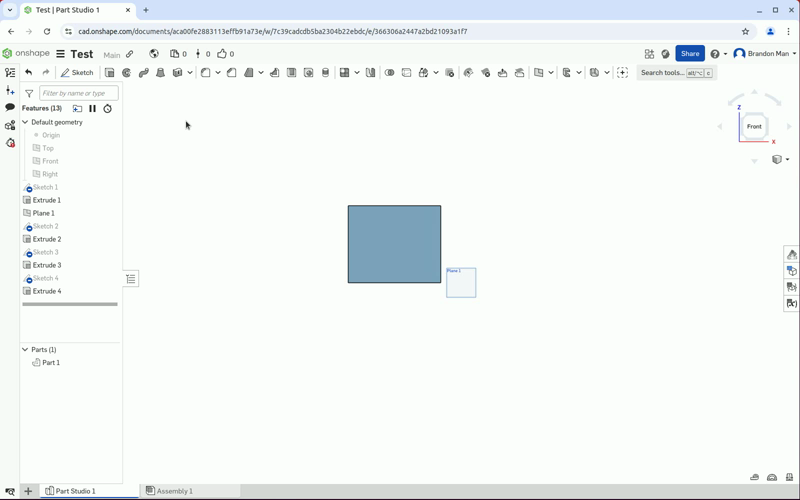
key(shift+h)
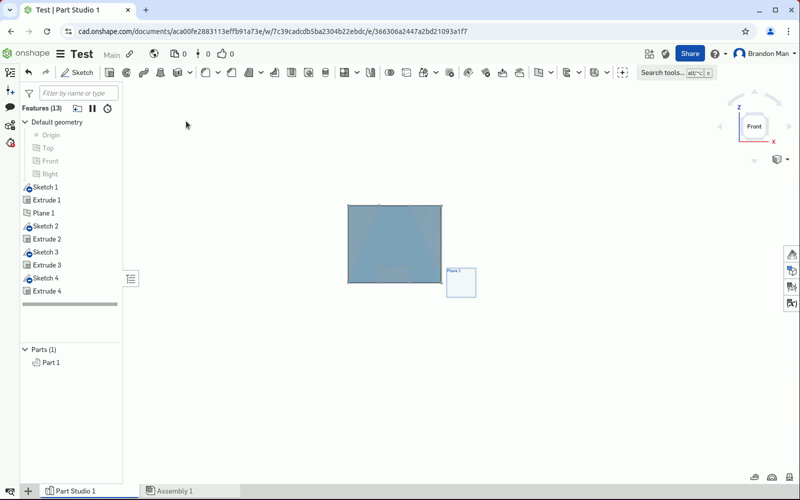
key(shift+7)
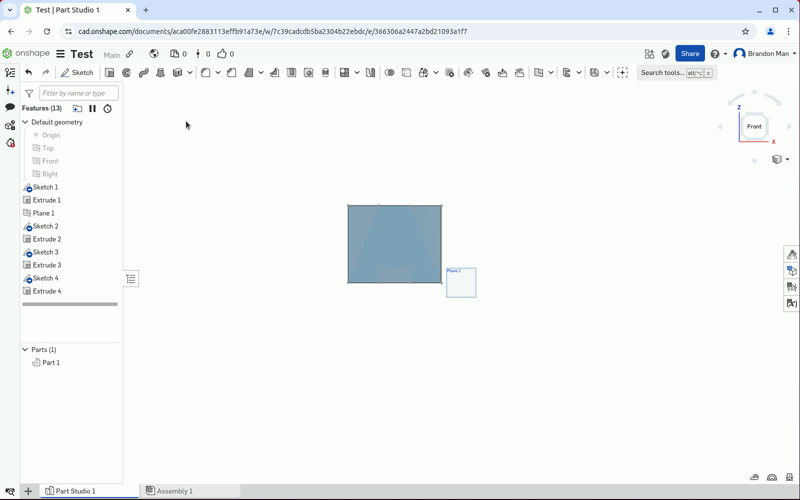
key(left, 2)
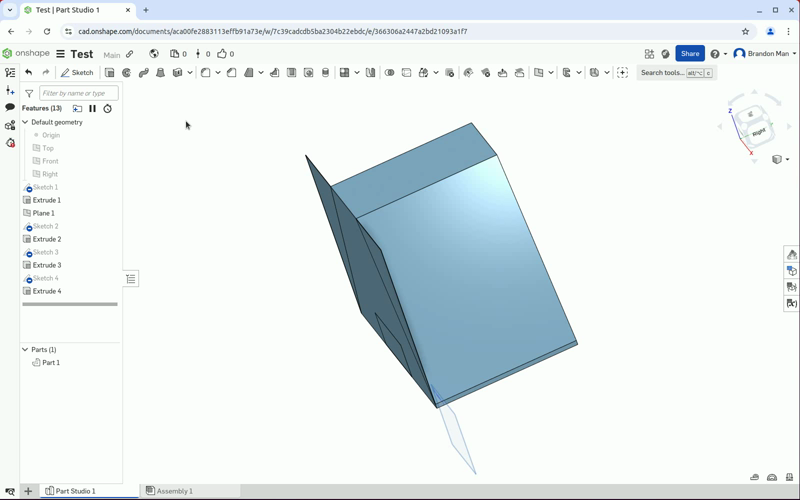
key(down, 2)
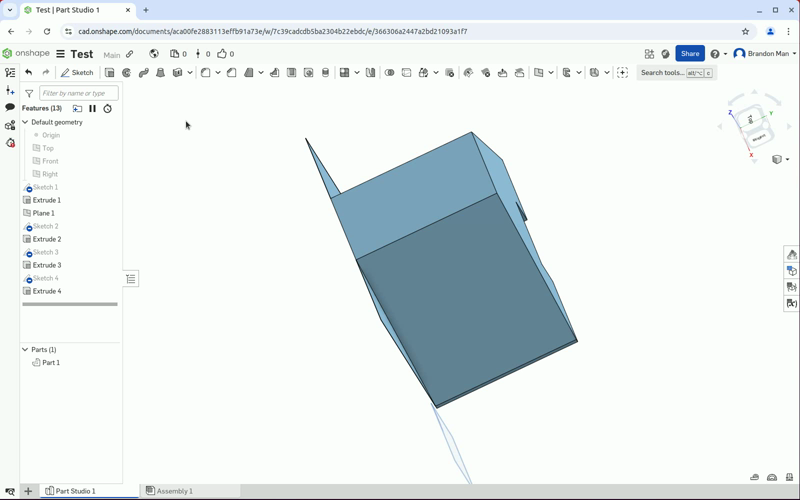
key(up, 2)
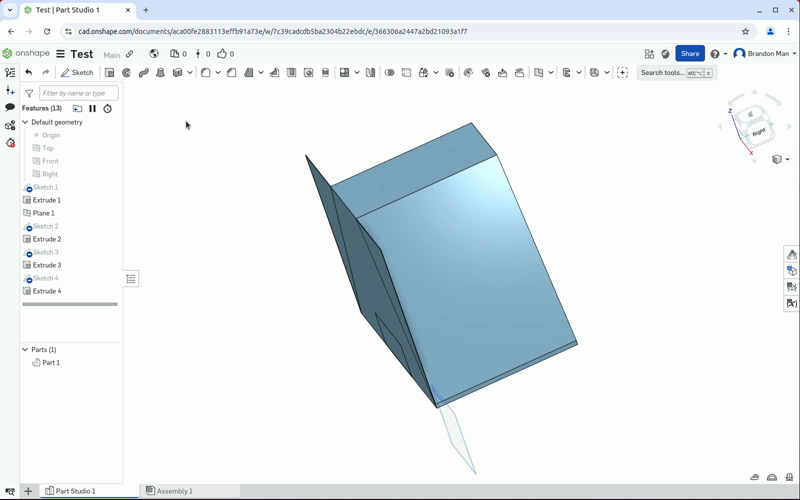
key(right, 2)
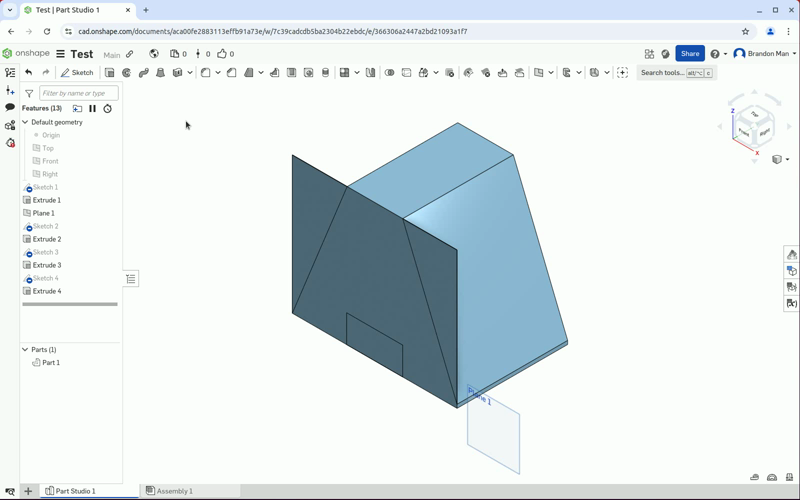
mouse_move(73, 189)
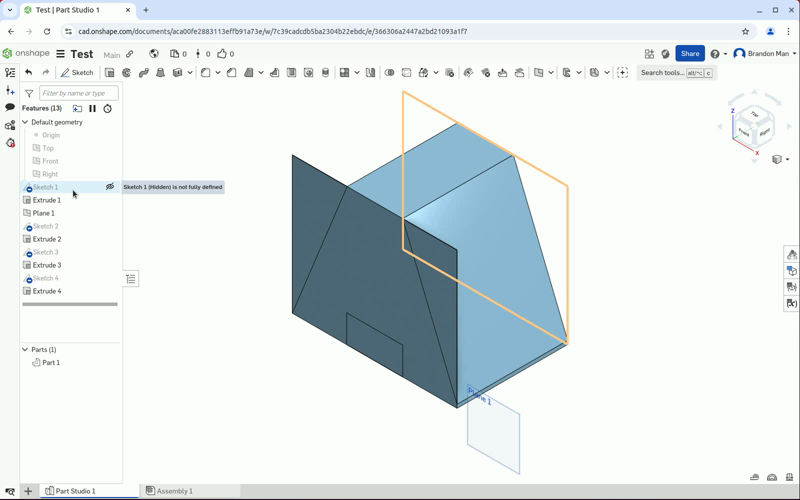
click(73, 189)